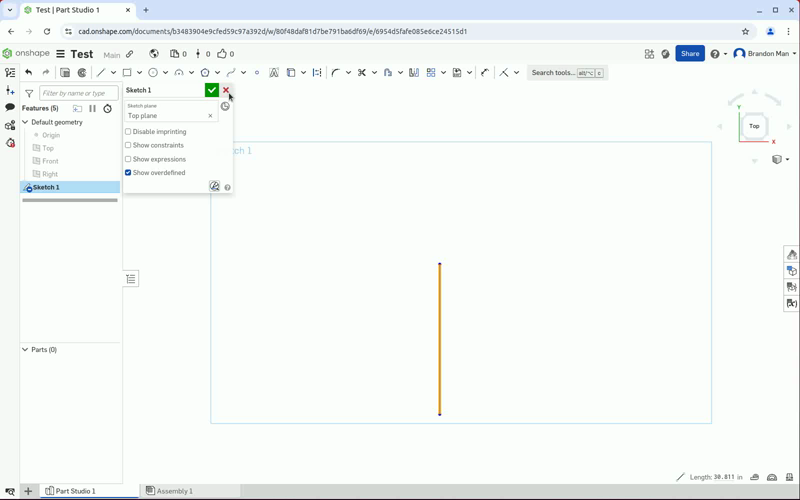
key(shift+h)
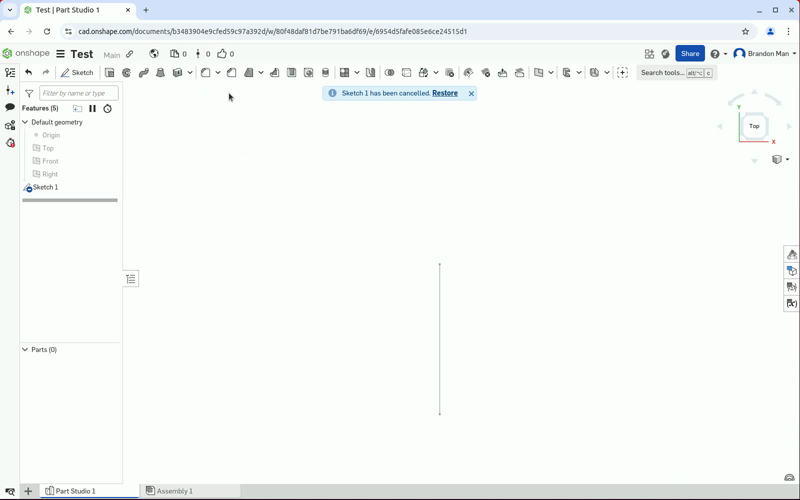
key(shift+s)
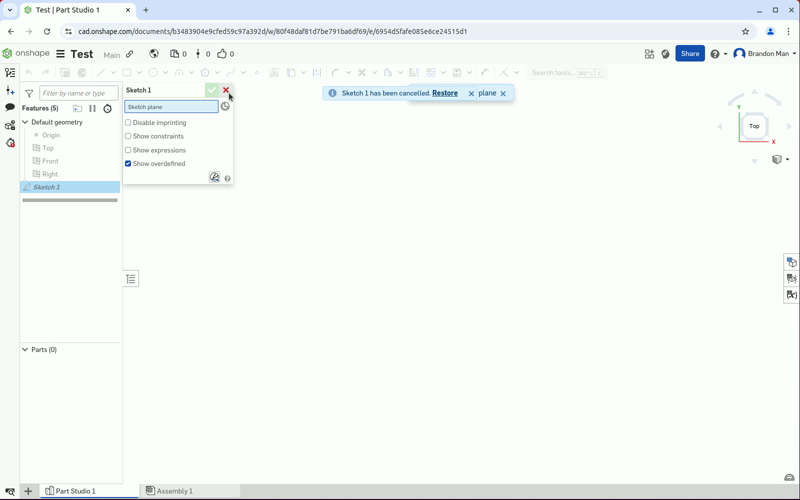
mouse_move(73, 150)
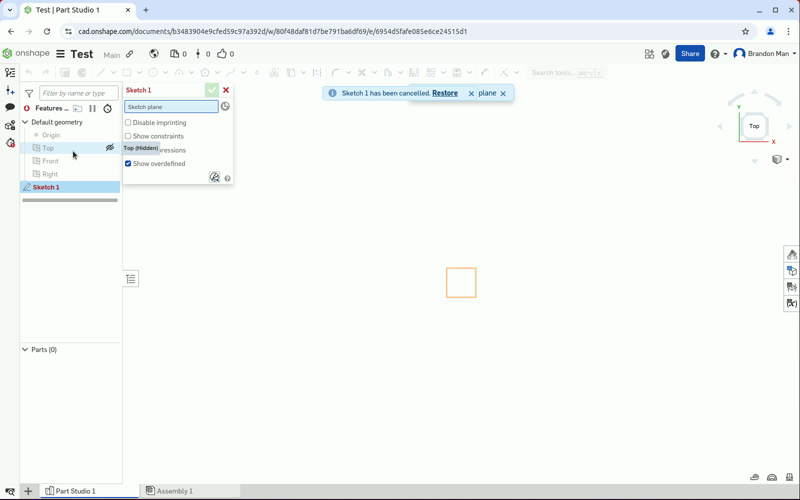
click(73, 150)
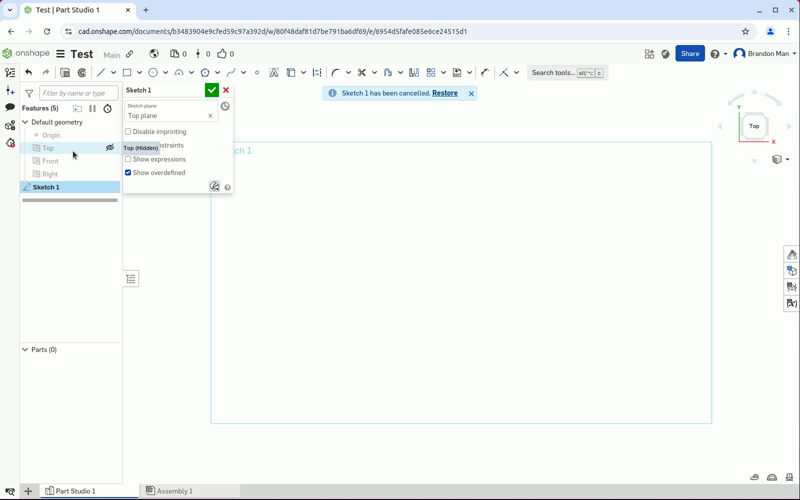
mouse_move(73, 352)
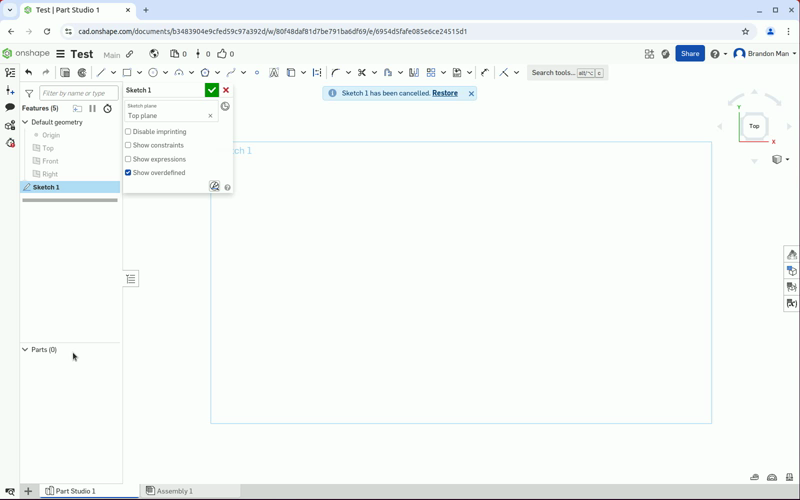
key(y)
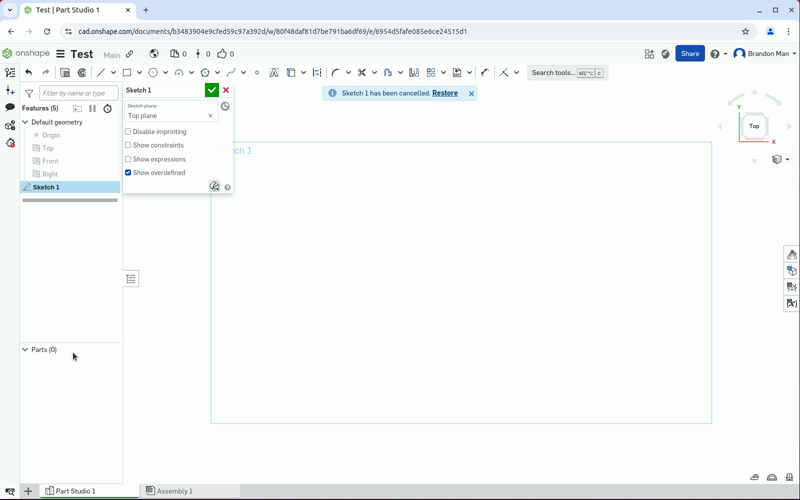
key(l)
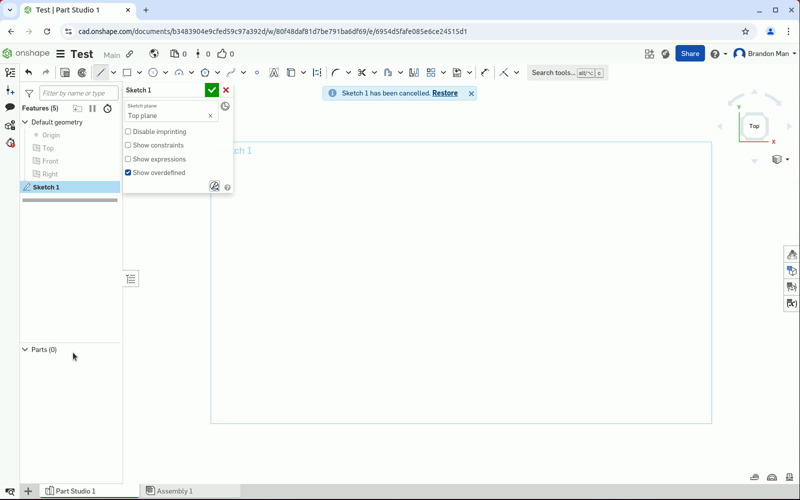
key_down(shift)
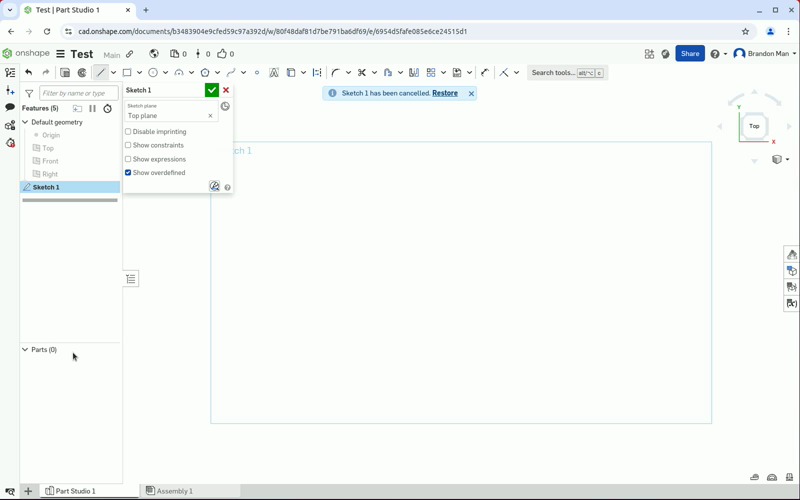
mouse_move(348, 295)
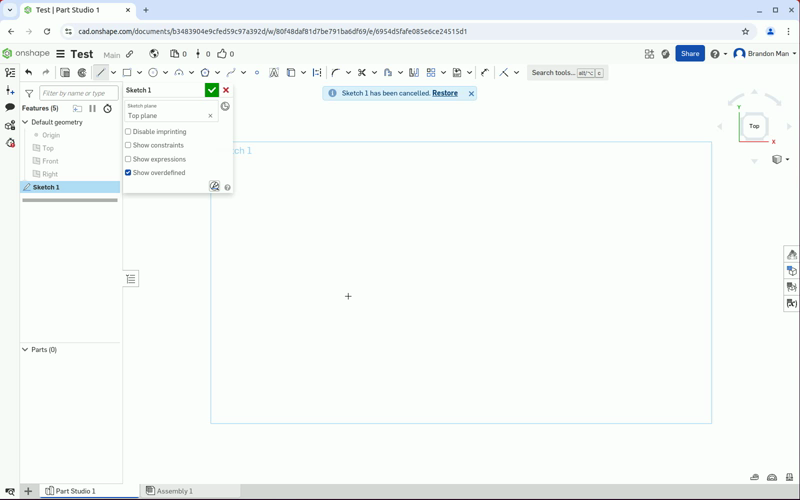
click(348, 295)
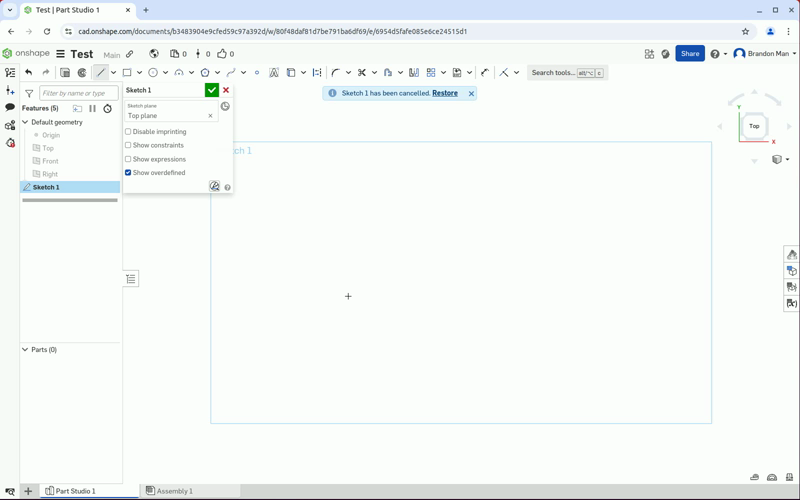
key_up(shift)
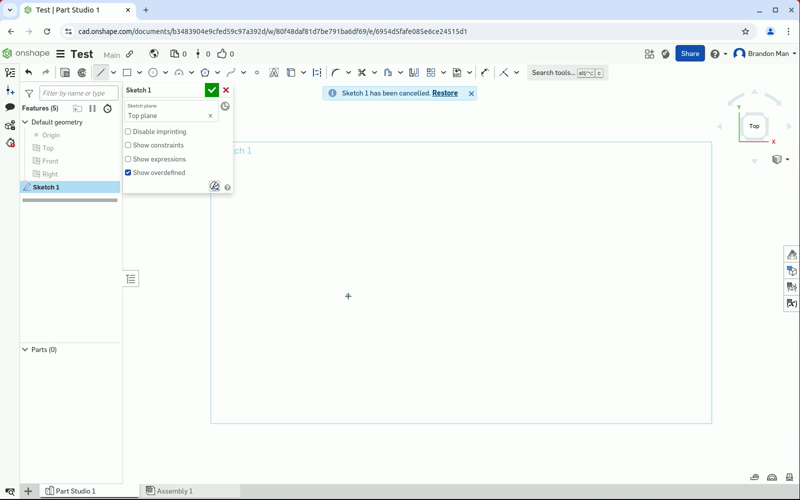
key_down(shift)
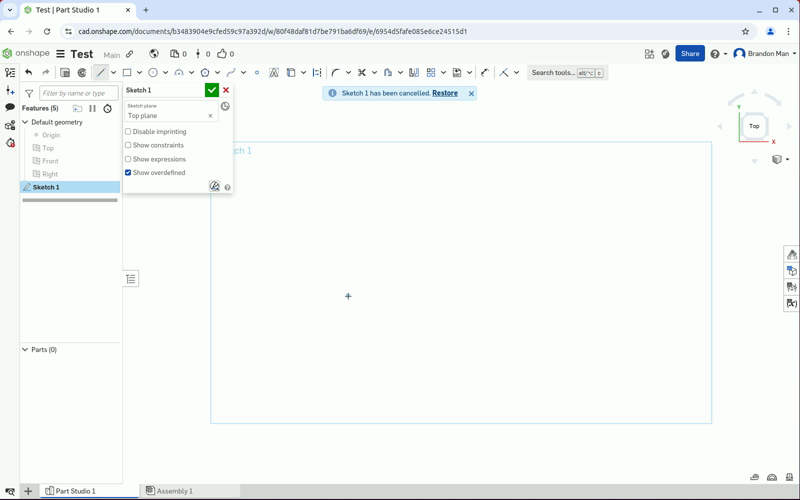
mouse_move(460, 295)
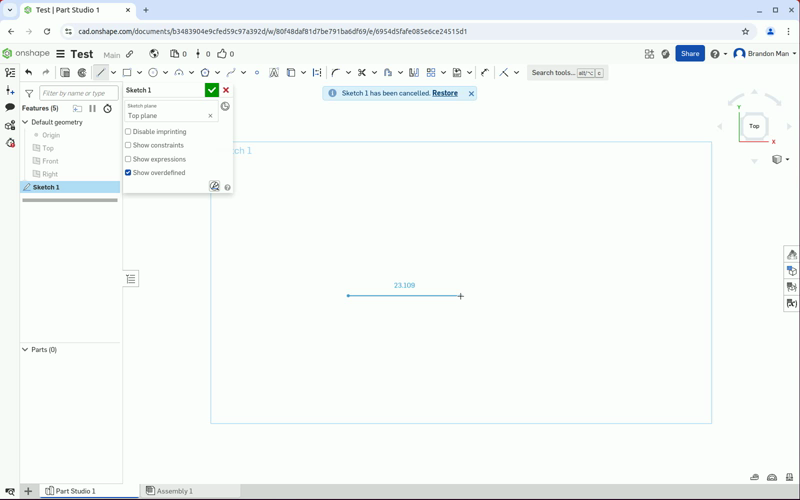
click(460, 295)
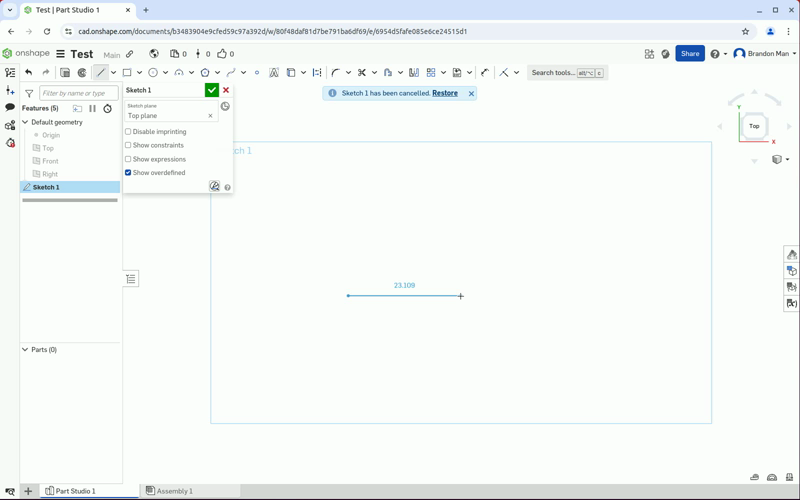
key_up(shift)
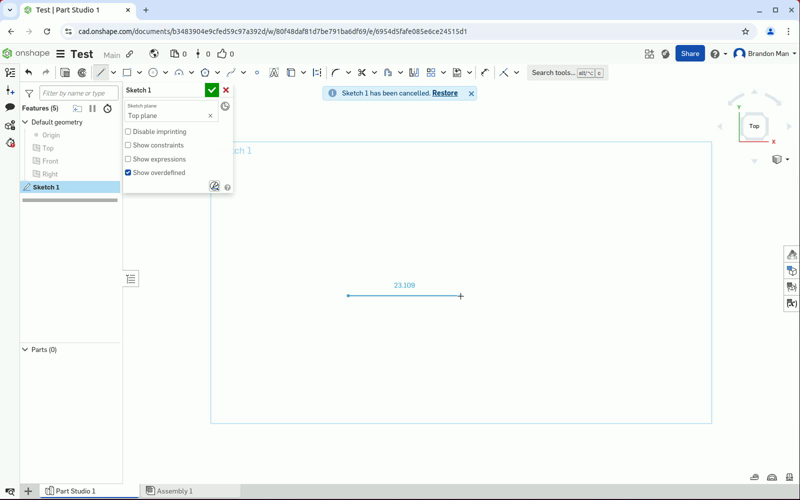
key_down(shift)
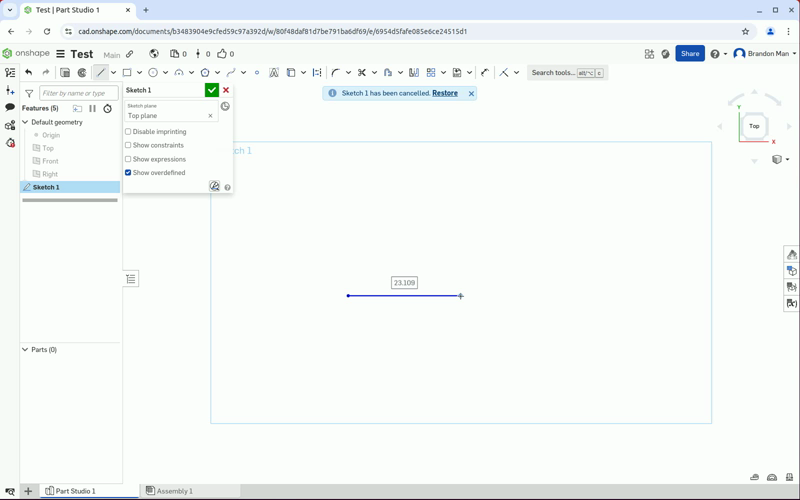
mouse_move(490, 295)
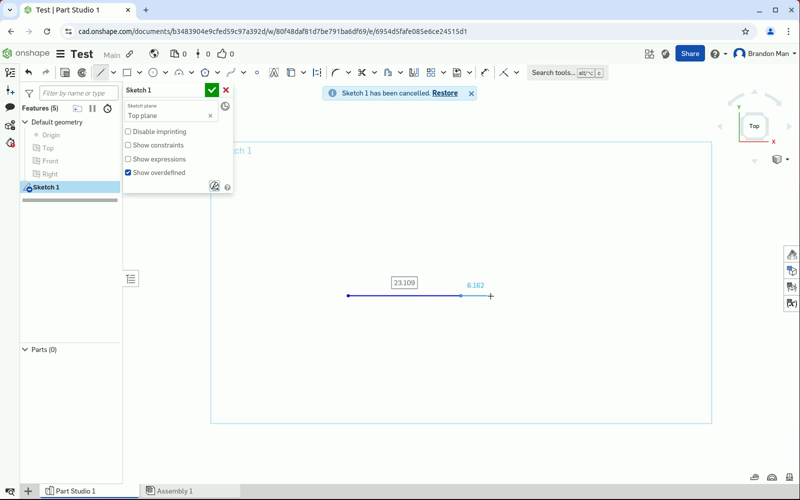
mouse_move(460, 282)
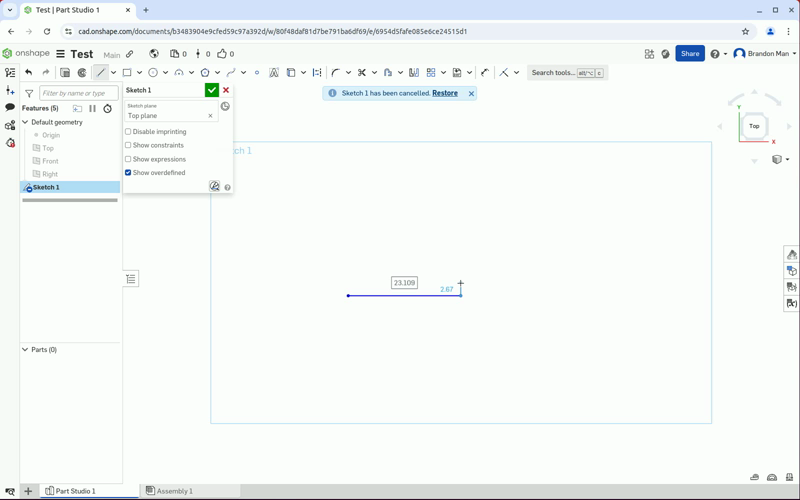
click(460, 282)
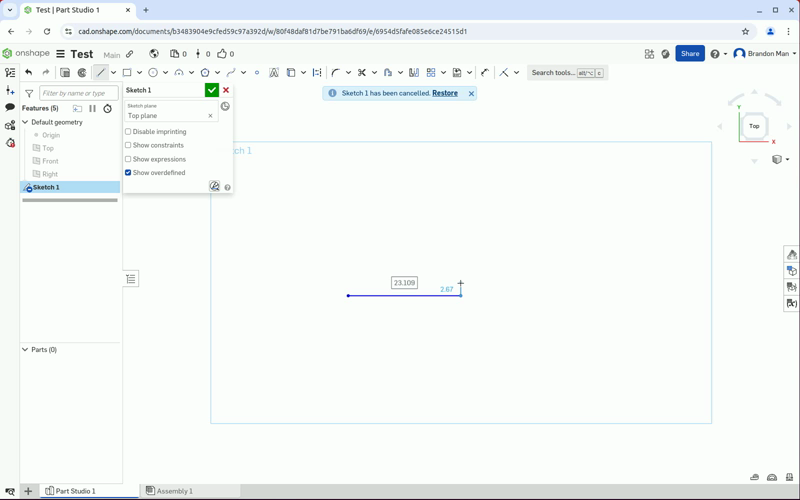
key_up(shift)
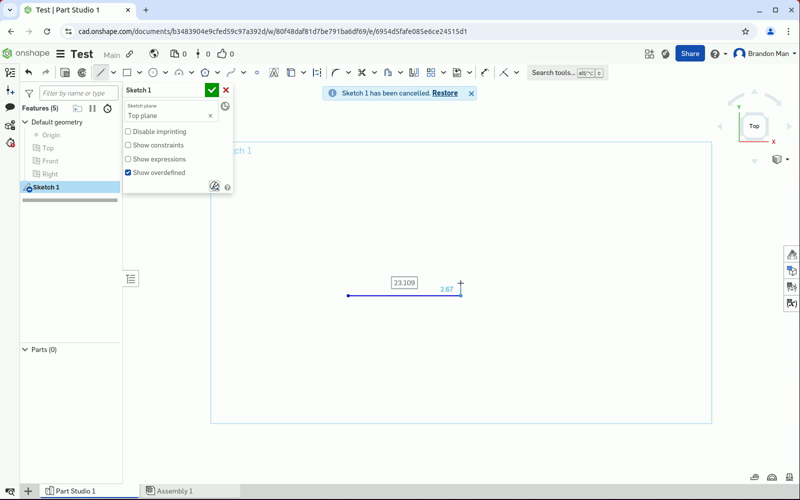
key_down(shift)
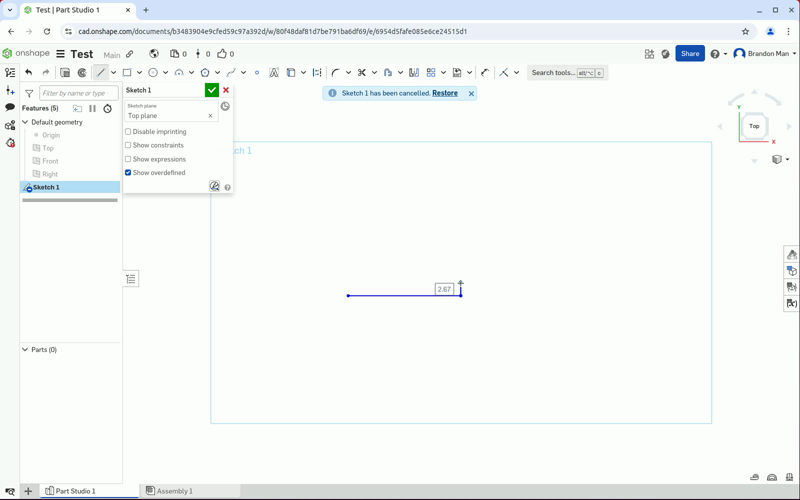
mouse_move(490, 282)
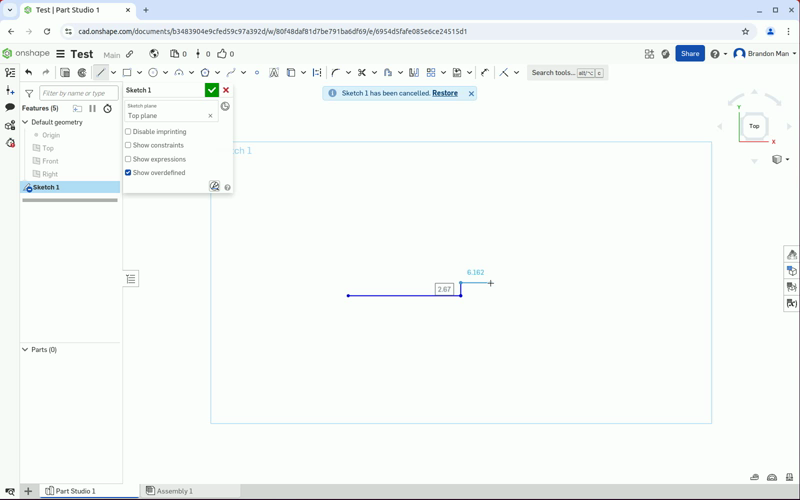
mouse_move(445, 282)
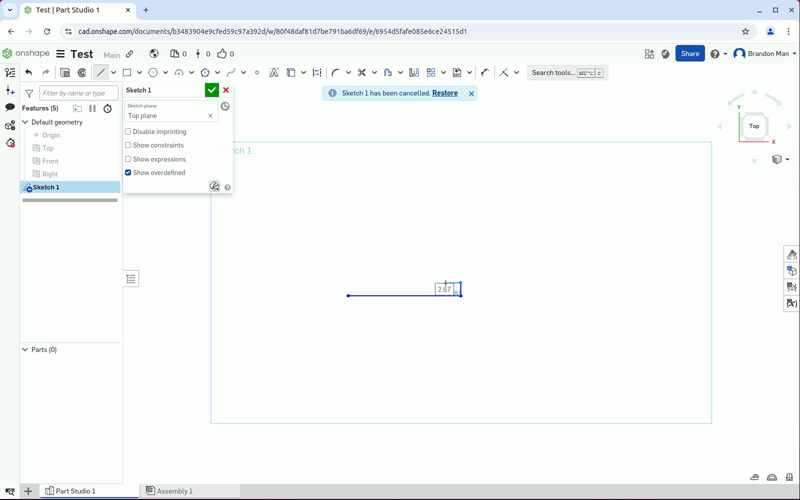
click(445, 282)
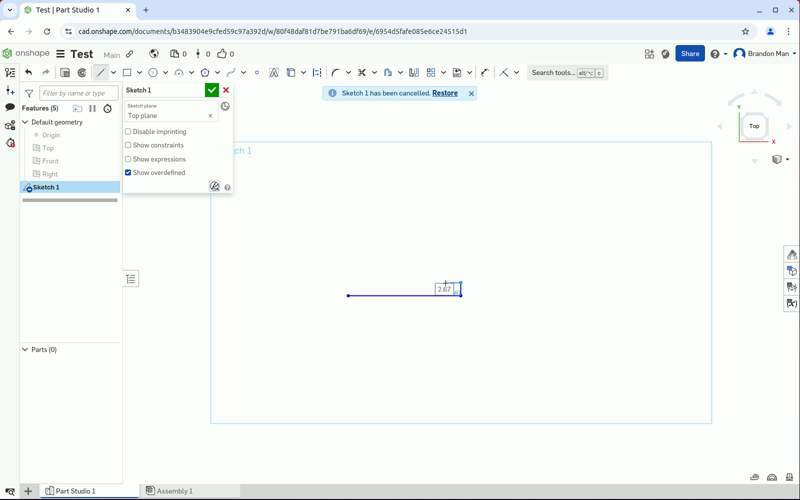
key_up(shift)
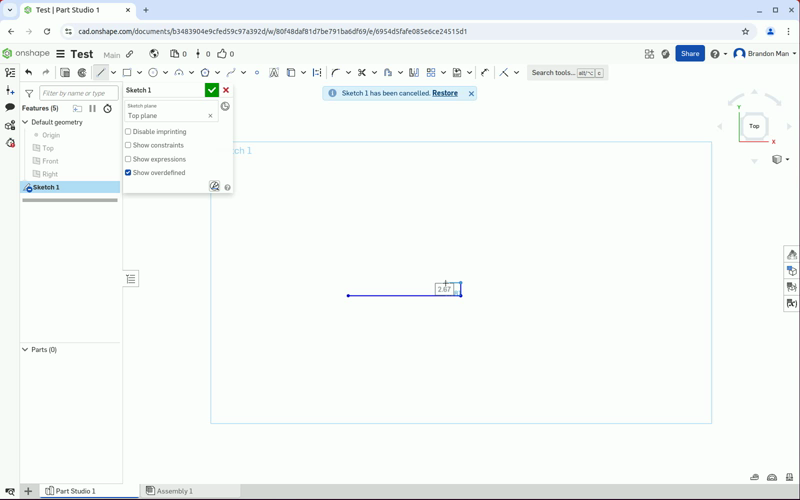
key(esc)
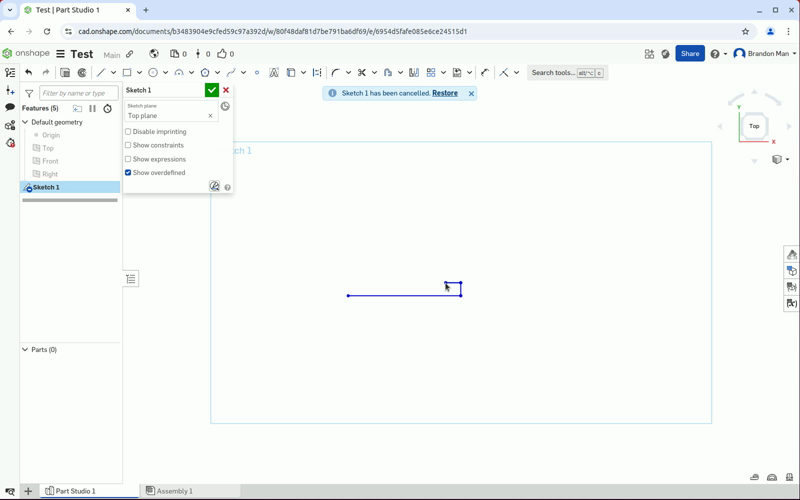
key(a)
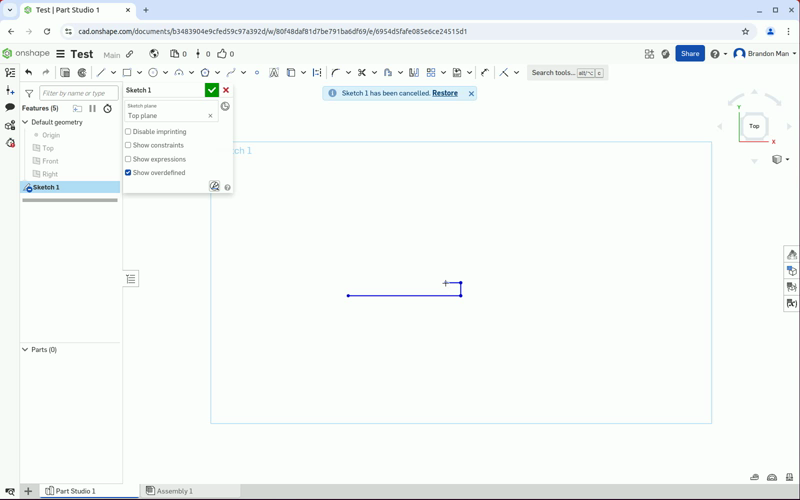
mouse_move(445, 282)
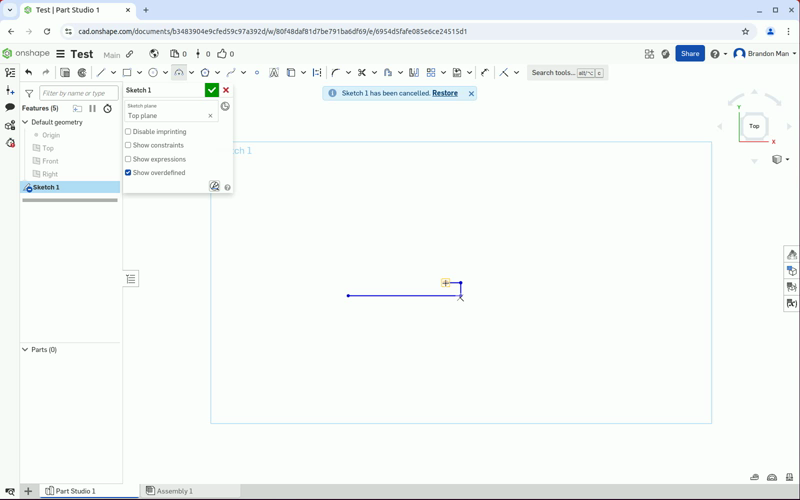
click(445, 282)
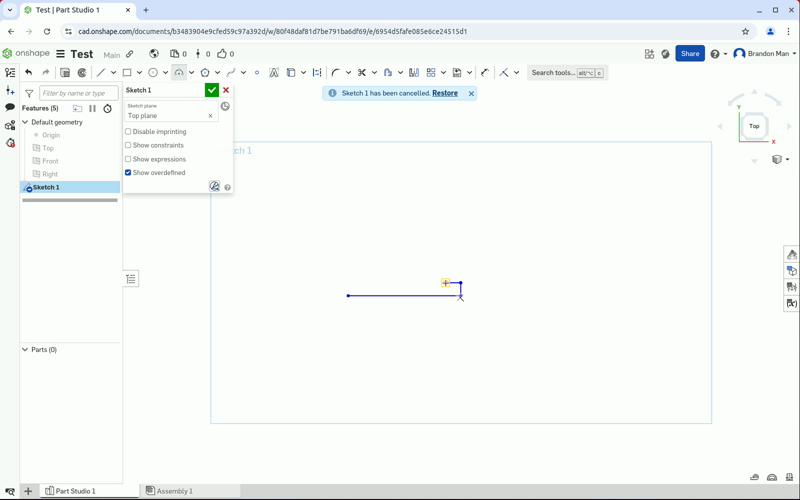
key_down(shift)
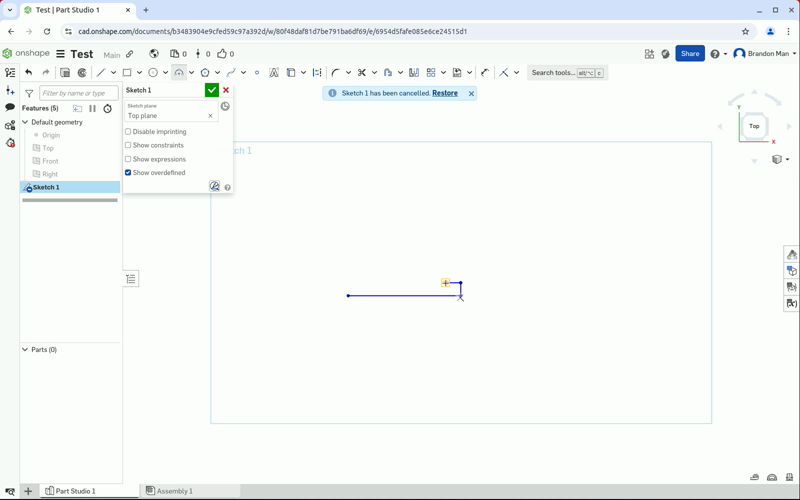
mouse_move(419, 244)
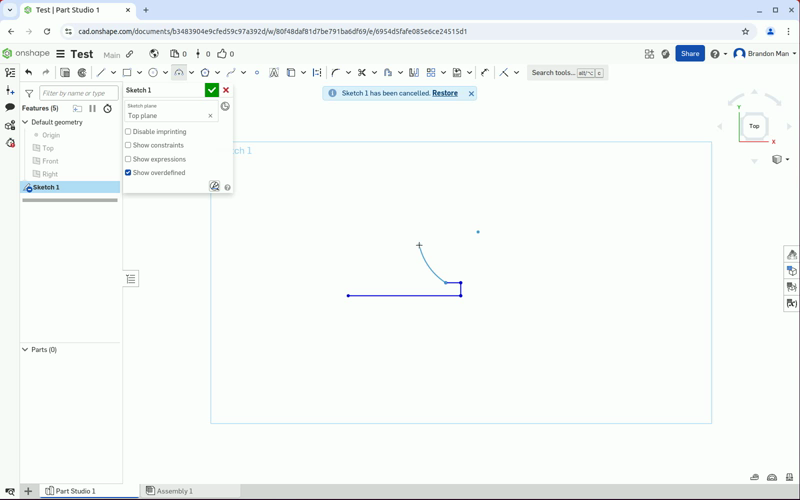
click(419, 244)
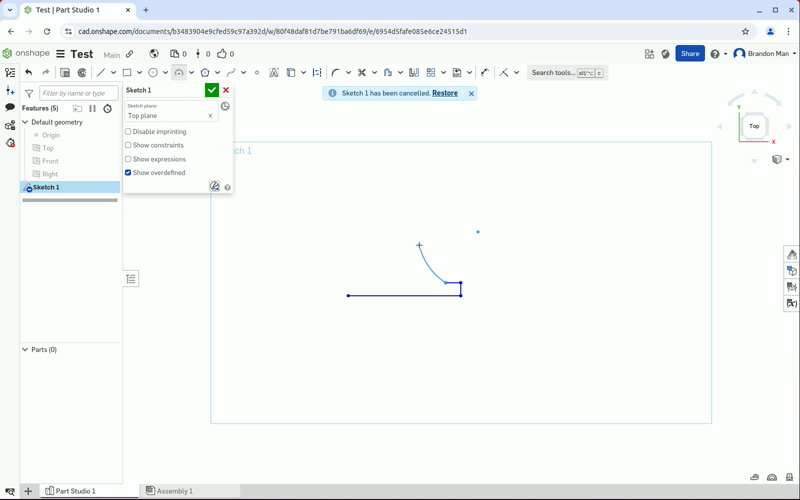
mouse_move(438, 259)
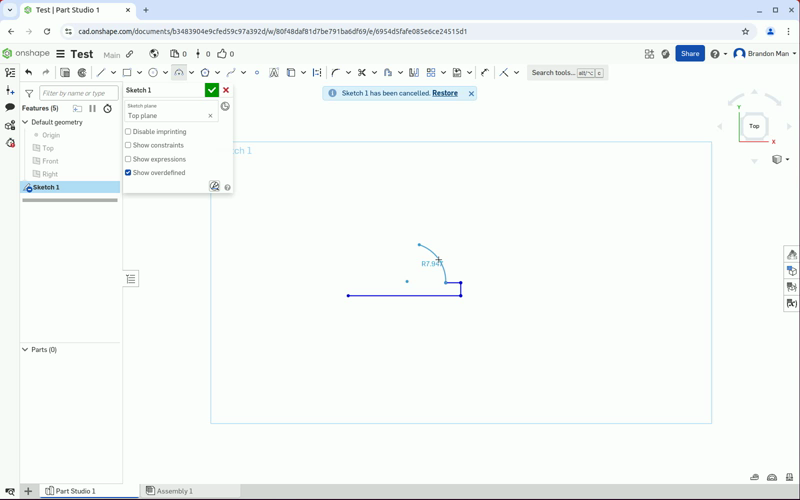
click(438, 259)
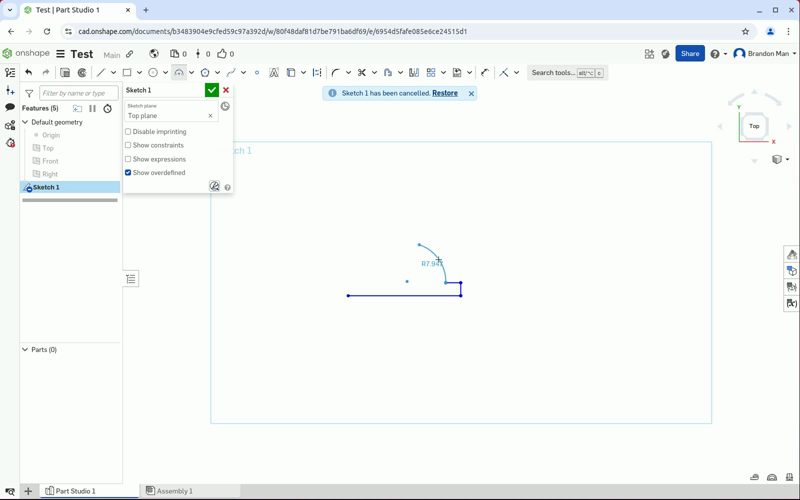
key_up(shift)
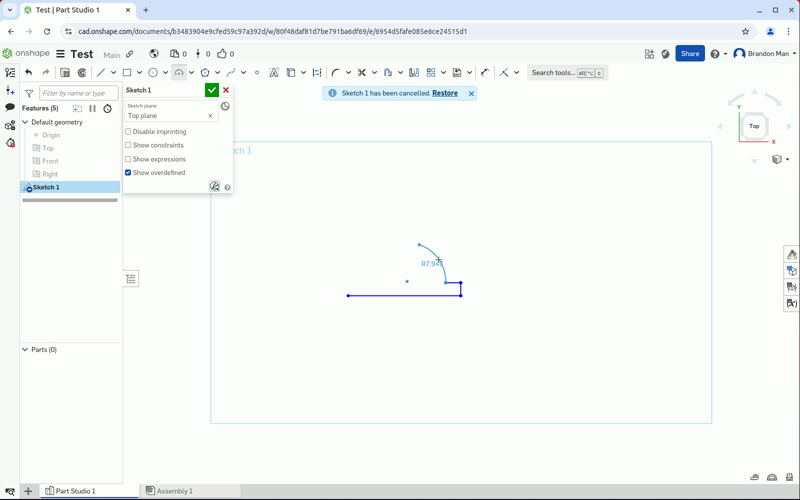
key(esc)
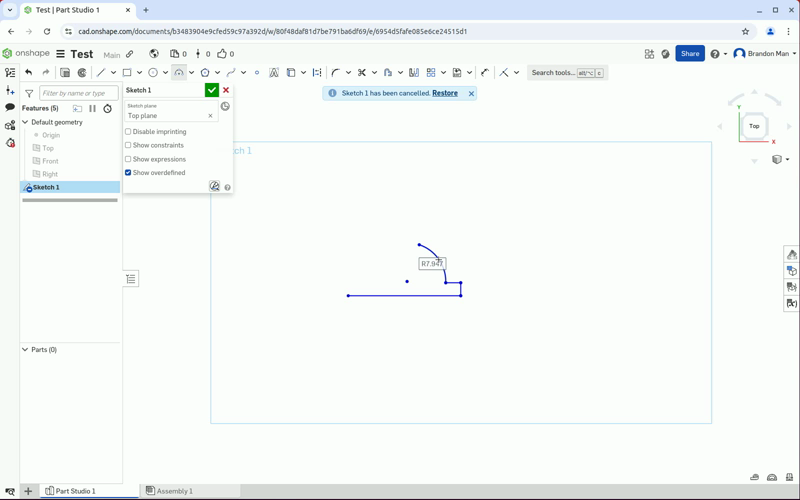
key(l)
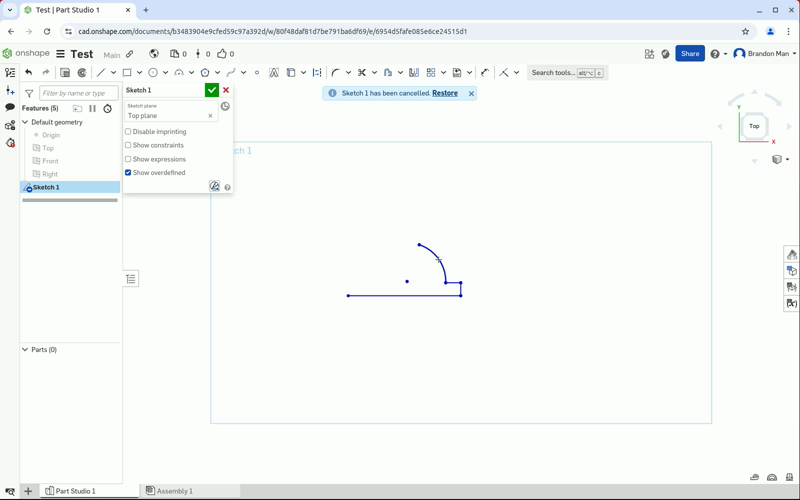
mouse_move(419, 244)
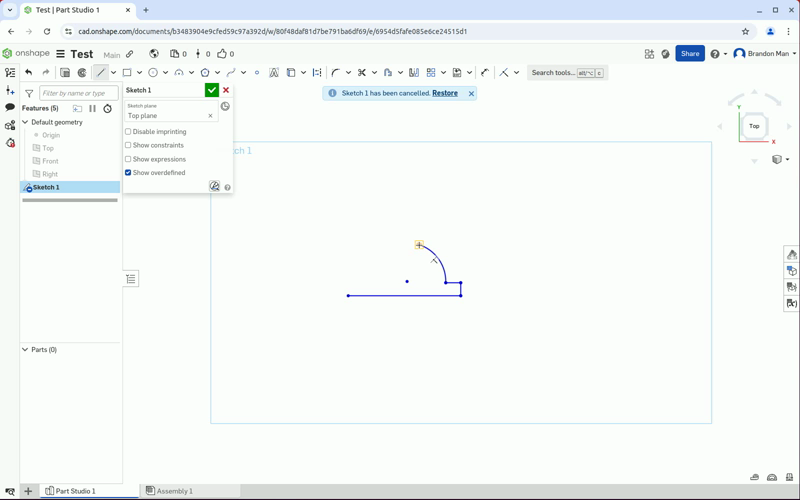
click(419, 244)
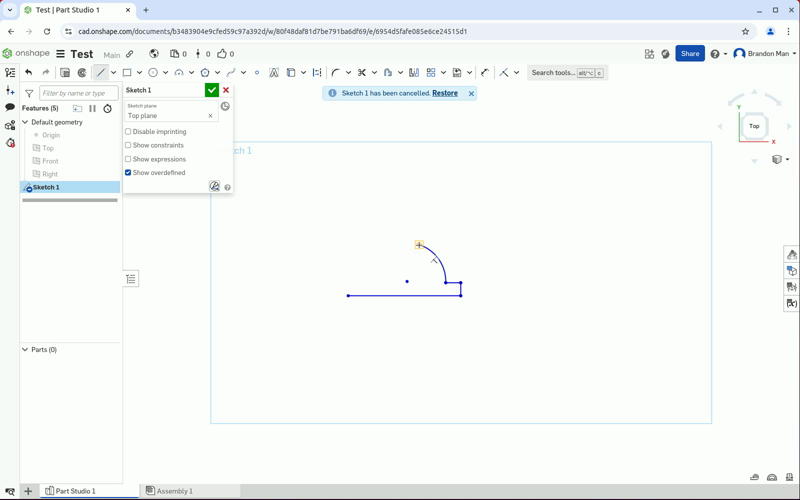
key_down(shift)
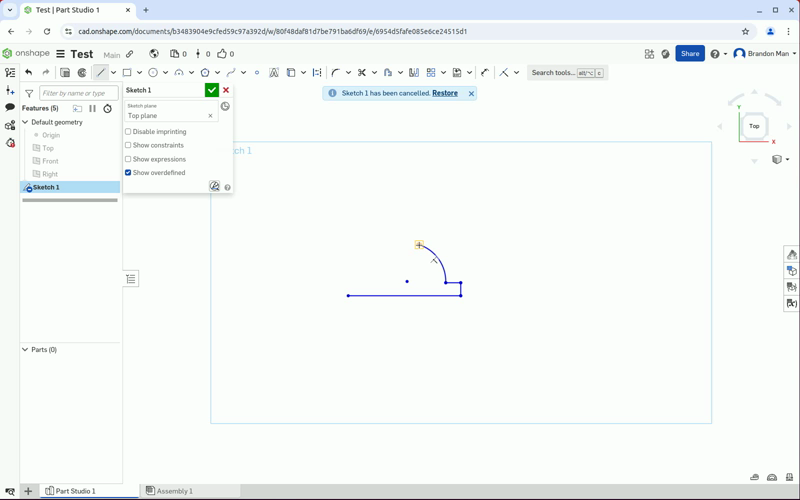
mouse_move(449, 244)
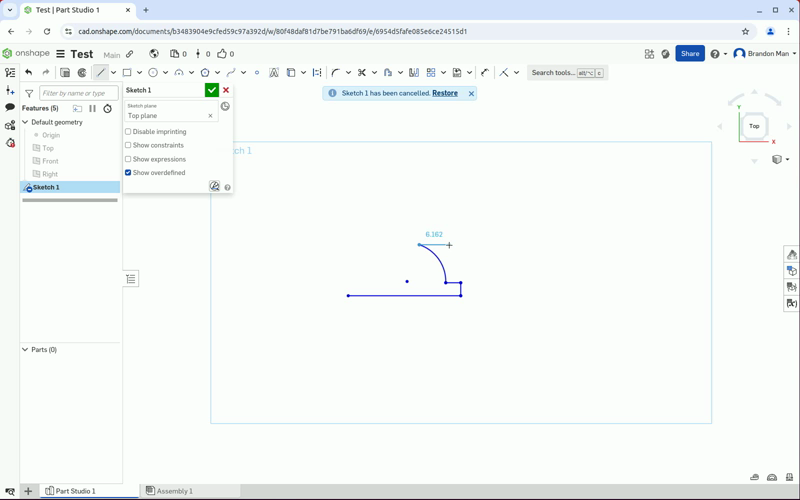
mouse_move(419, 224)
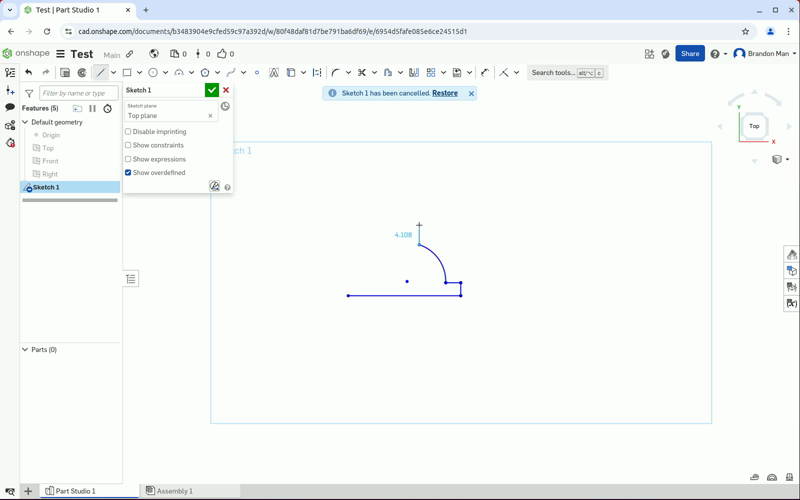
click(419, 224)
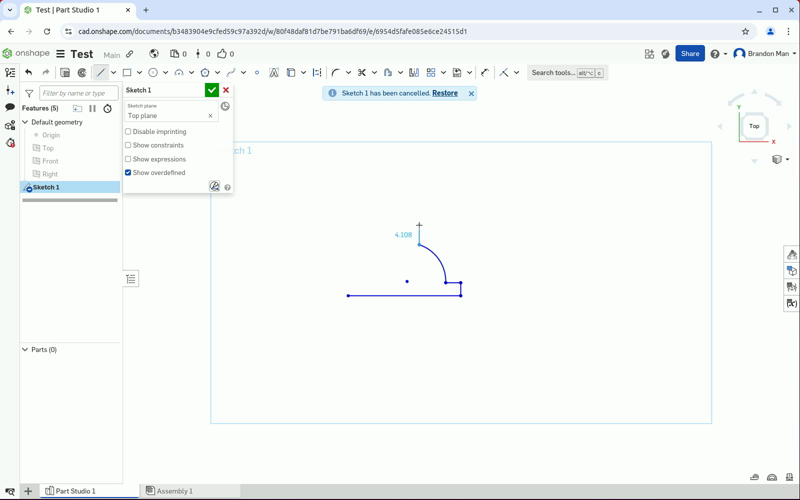
key_up(shift)
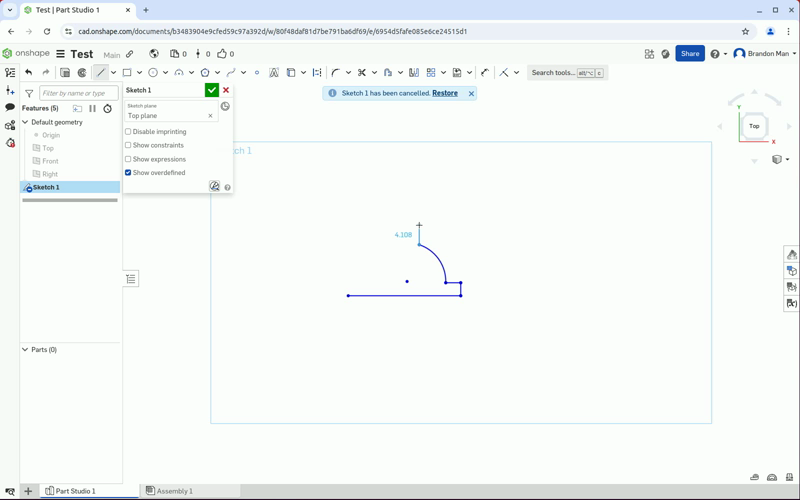
key_down(shift)
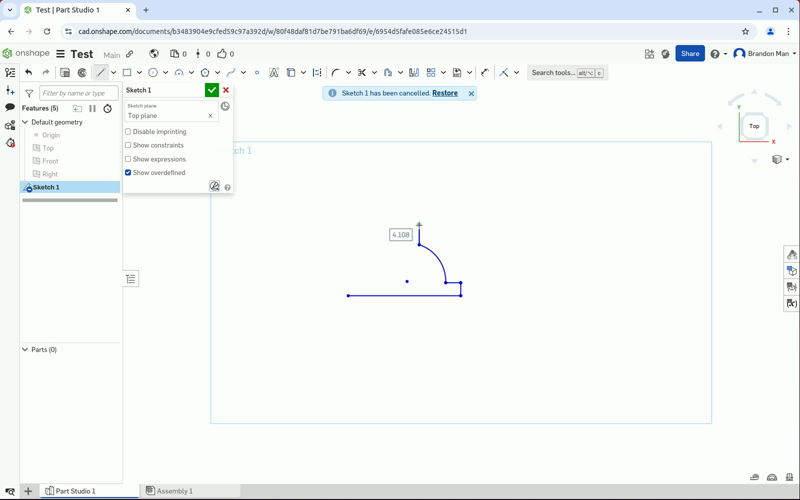
mouse_move(449, 224)
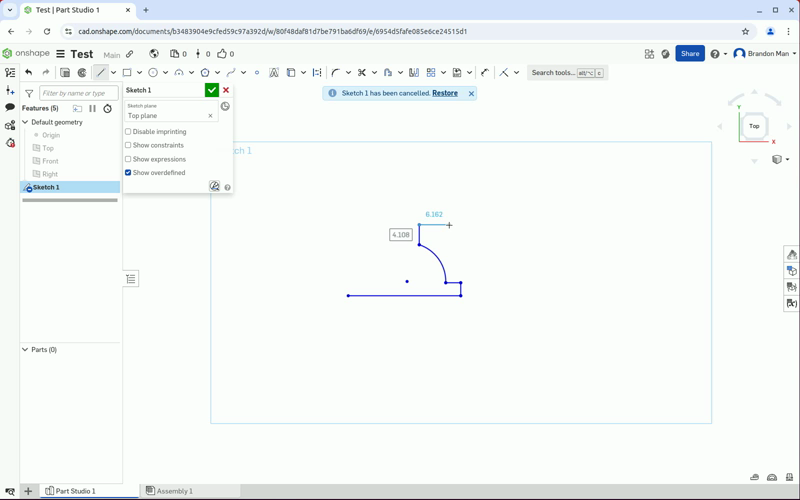
mouse_move(390, 224)
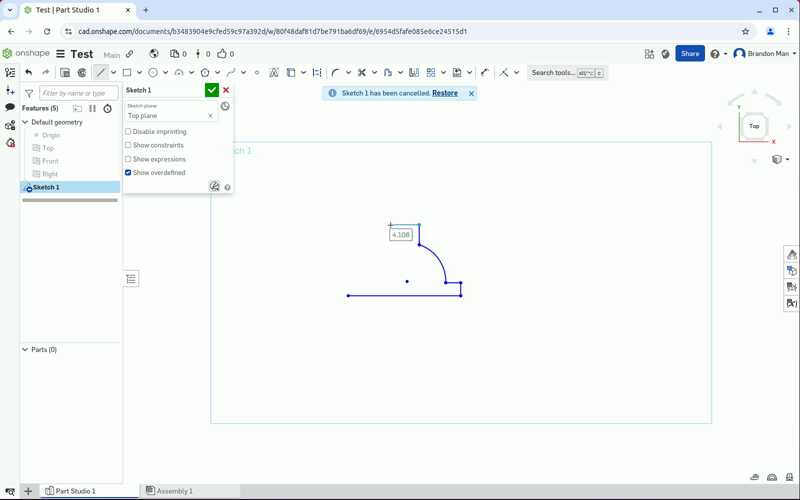
click(390, 224)
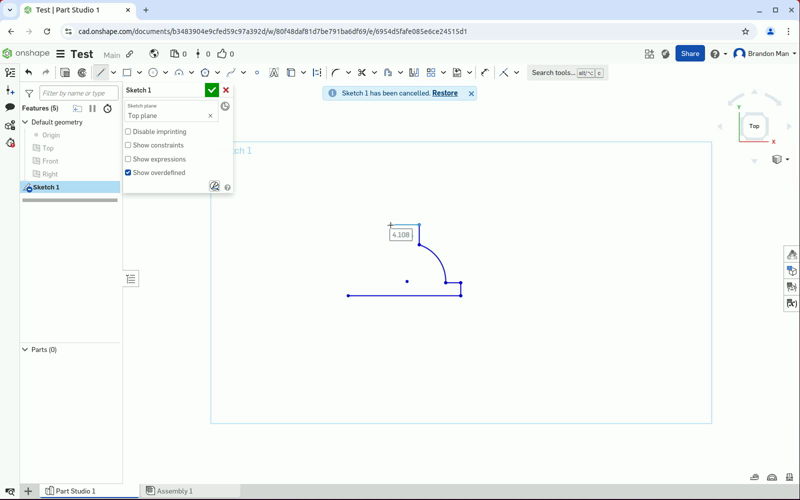
key_up(shift)
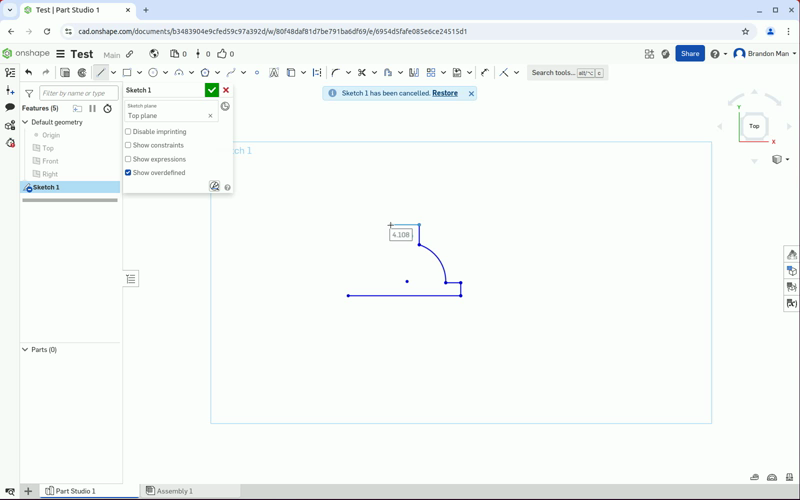
key_down(shift)
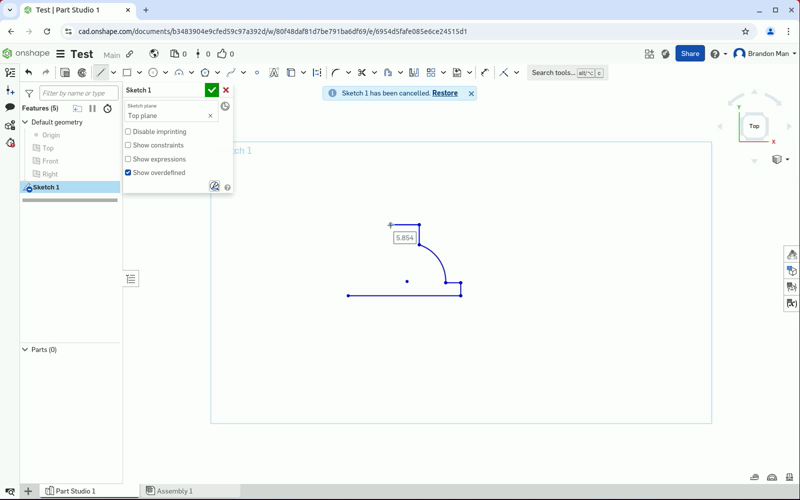
mouse_move(420, 224)
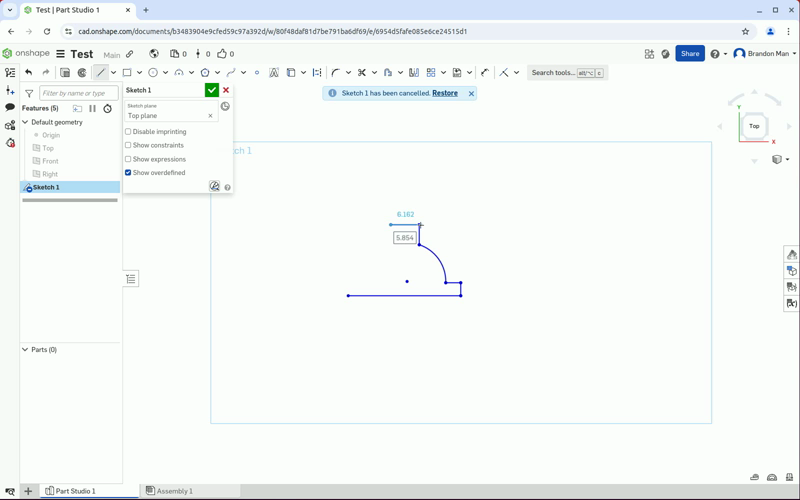
mouse_move(390, 244)
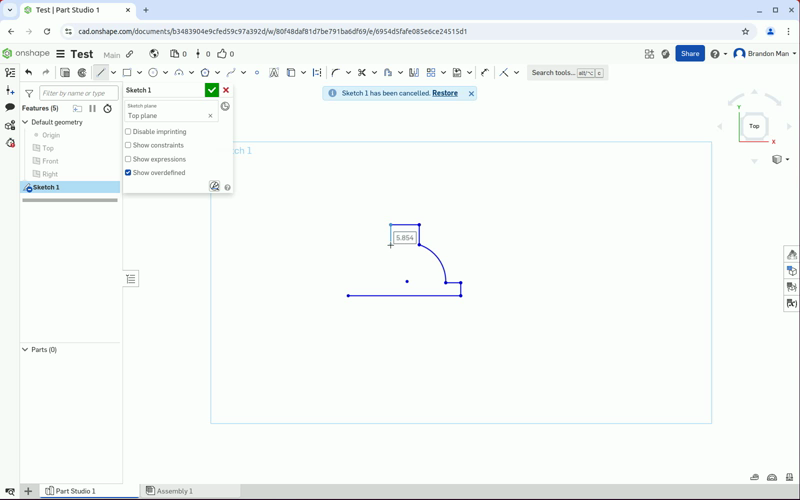
click(390, 244)
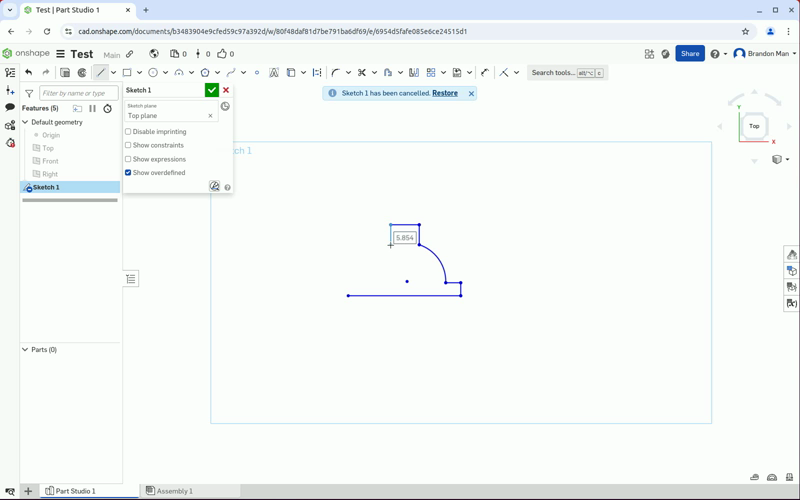
key_up(shift)
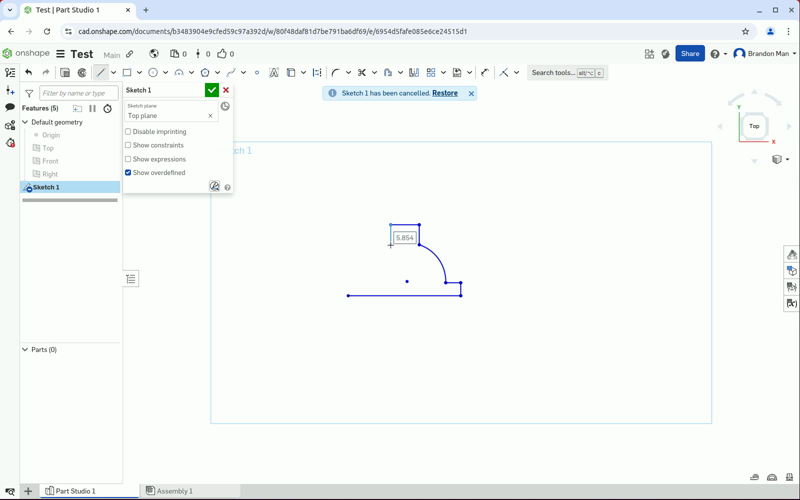
key(esc)
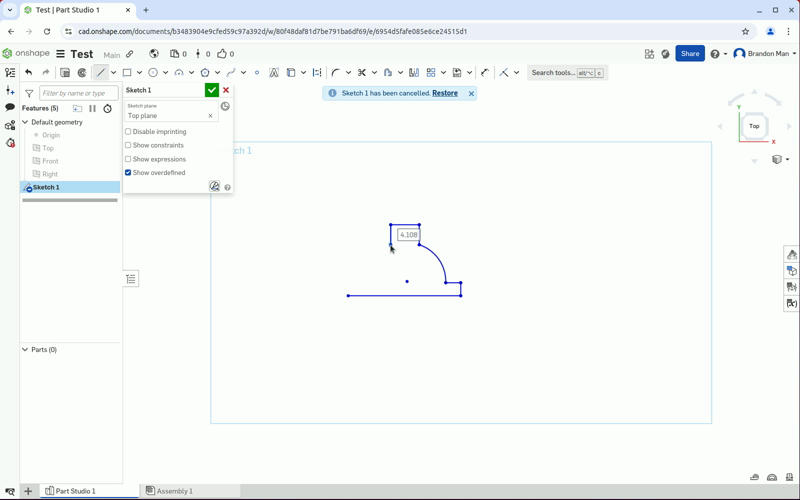
key(a)
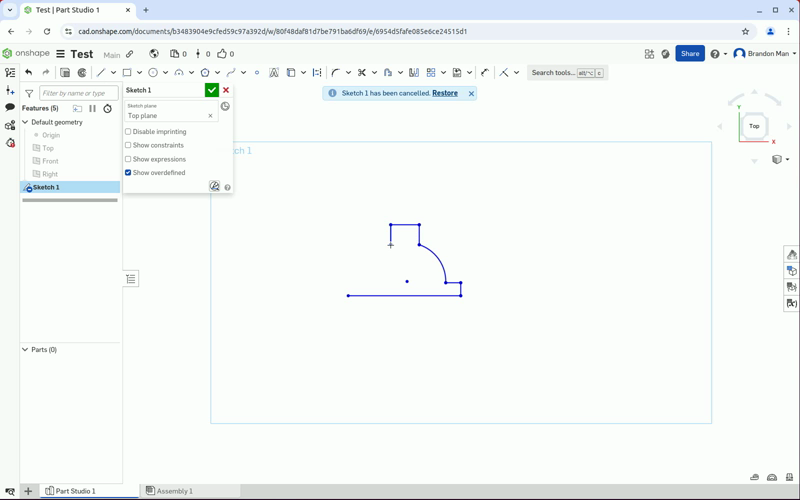
mouse_move(390, 244)
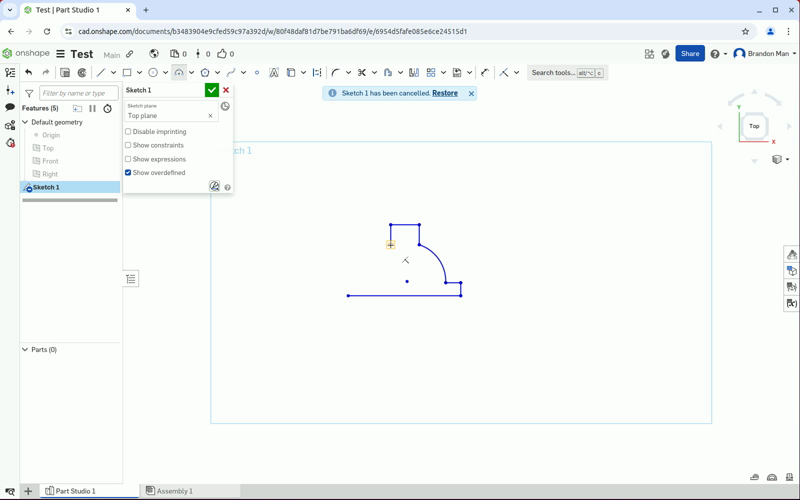
click(390, 244)
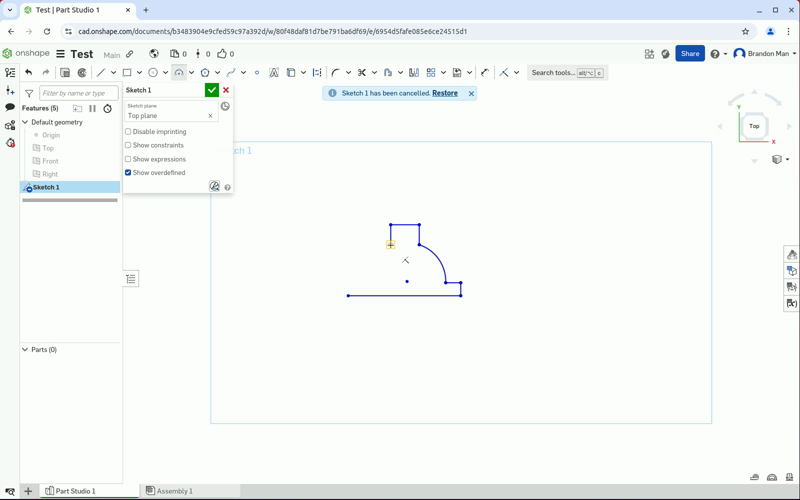
key_down(shift)
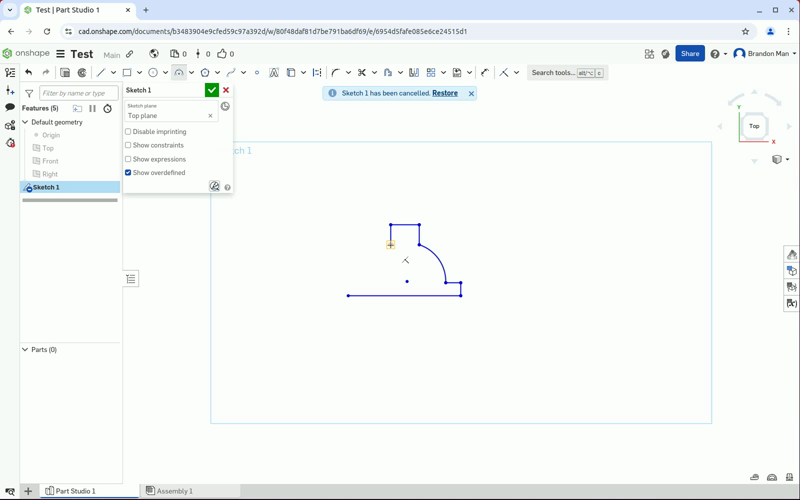
mouse_move(363, 282)
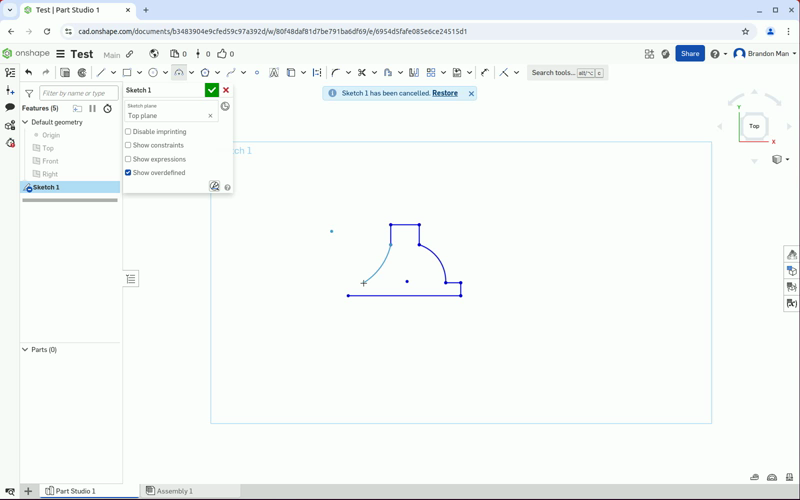
click(363, 282)
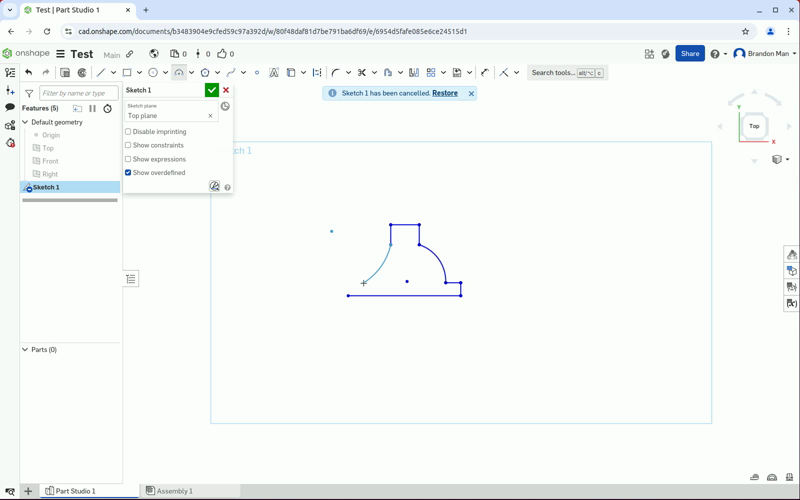
mouse_move(371, 260)
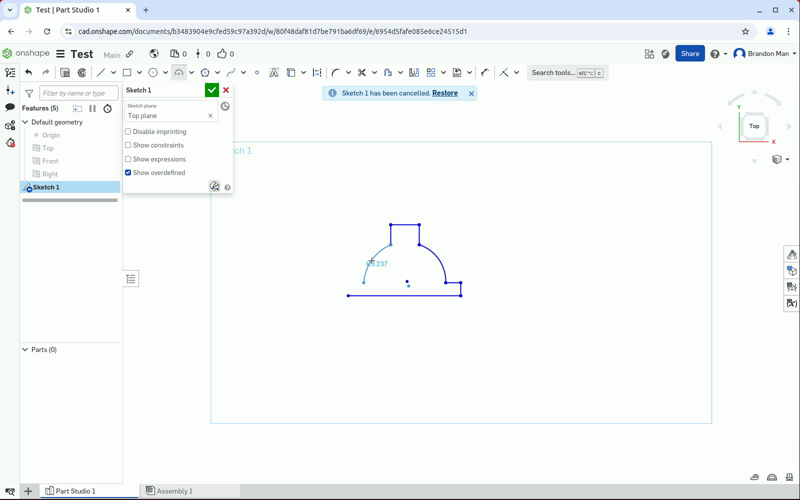
click(371, 260)
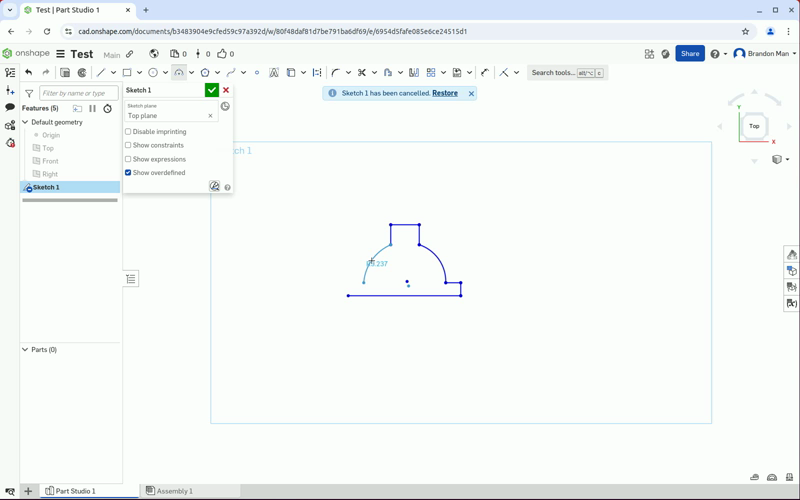
key_up(shift)
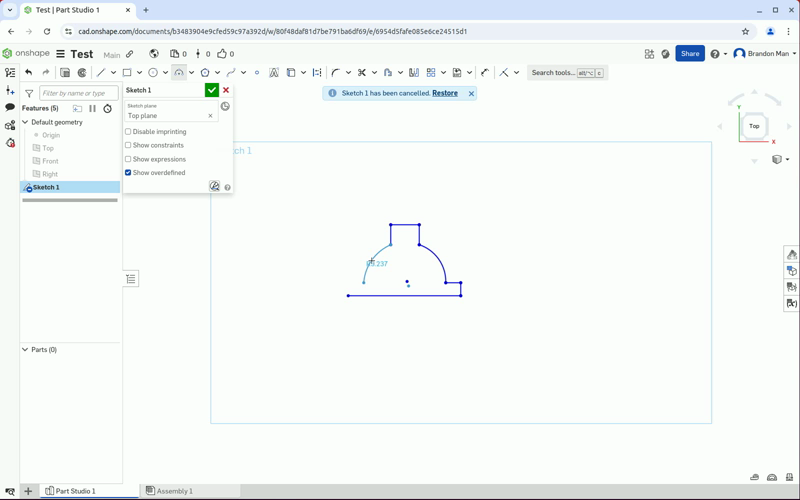
key(esc)
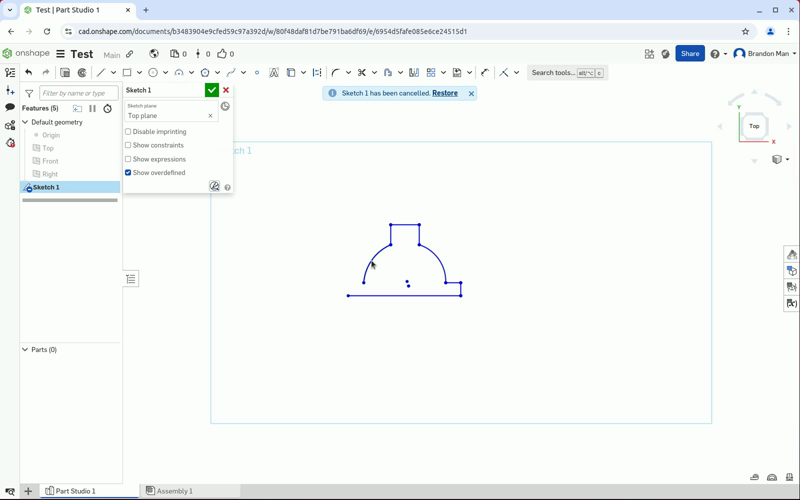
key(l)
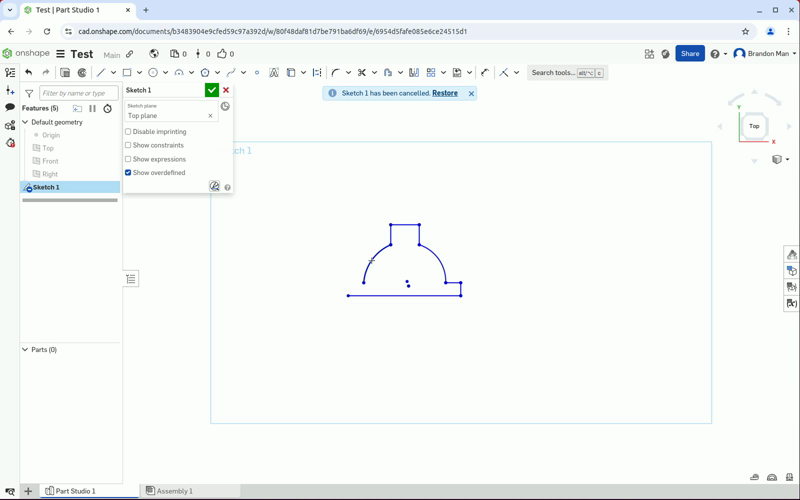
mouse_move(363, 282)
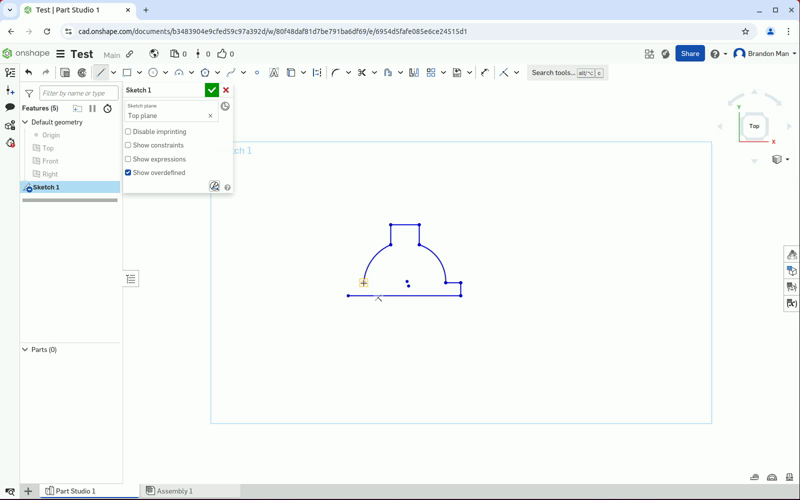
click(363, 282)
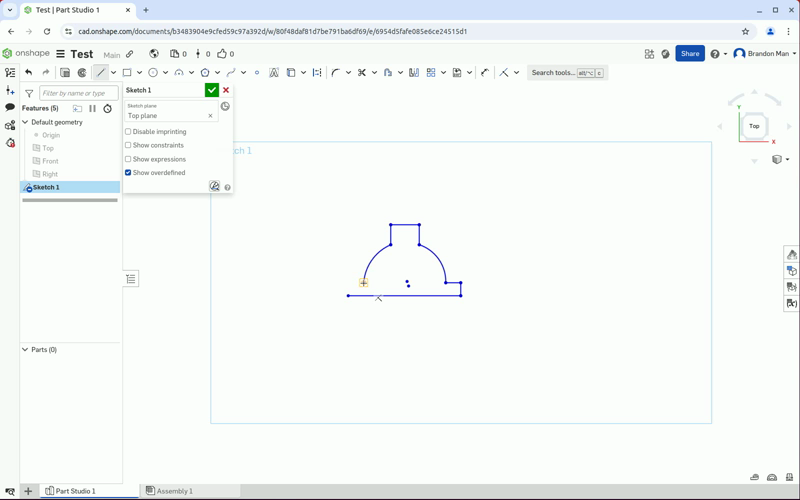
key_down(shift)
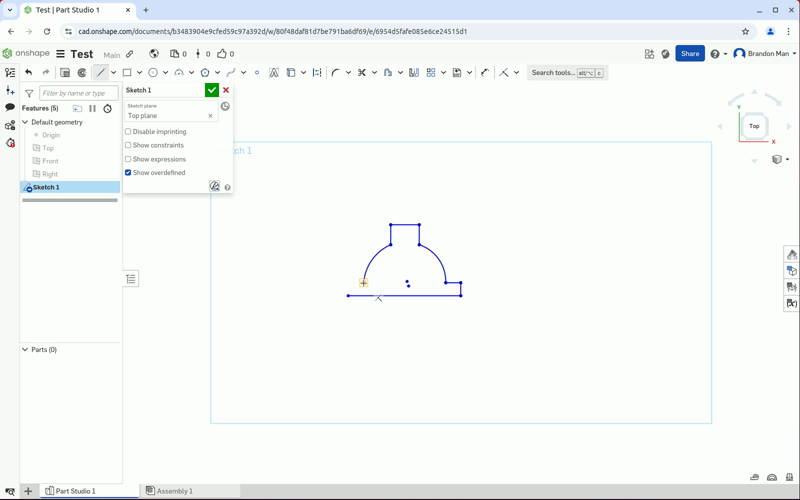
mouse_move(393, 282)
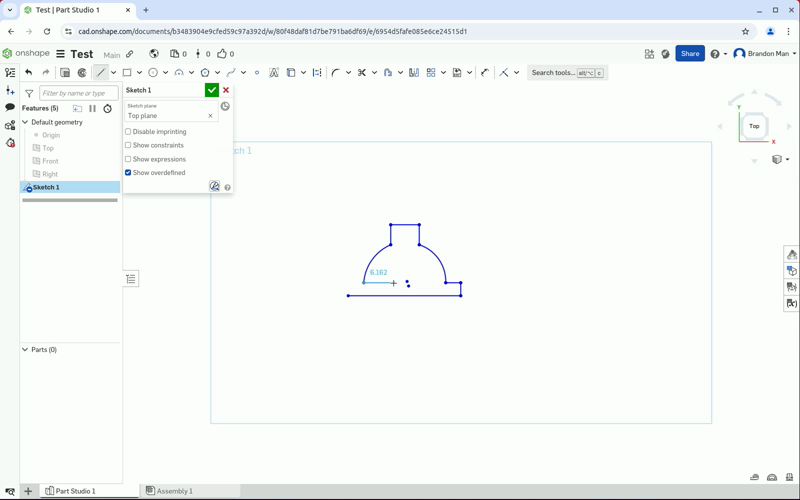
mouse_move(348, 282)
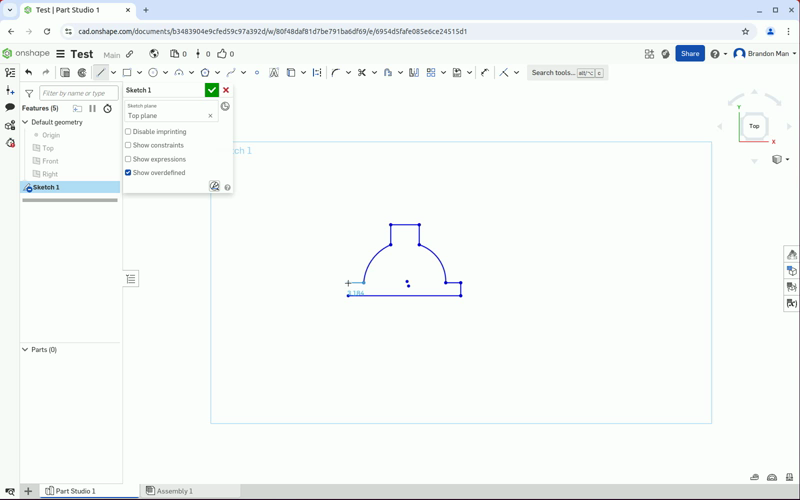
click(348, 282)
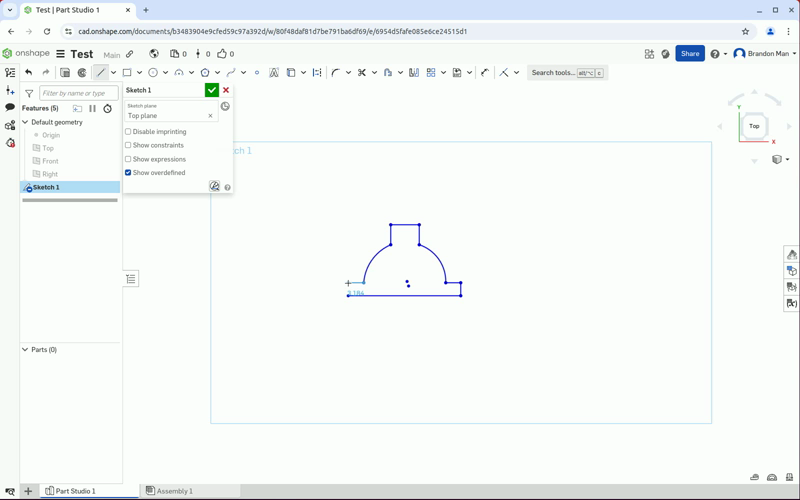
key_up(shift)
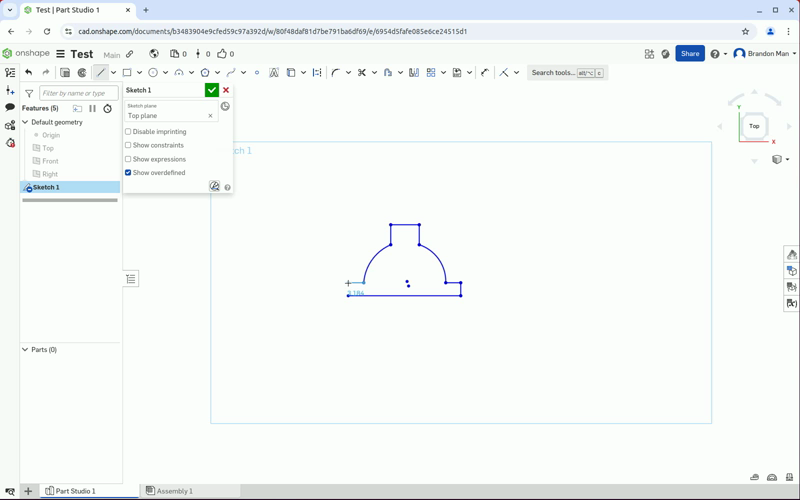
mouse_move(378, 282)
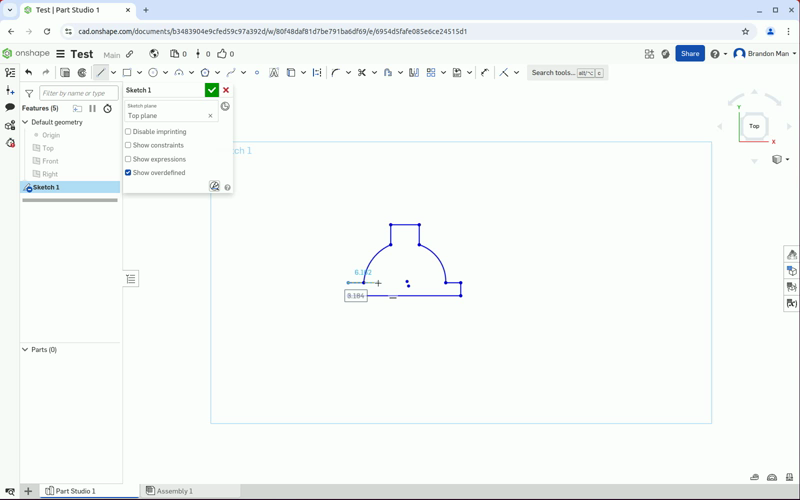
key_down(shift)
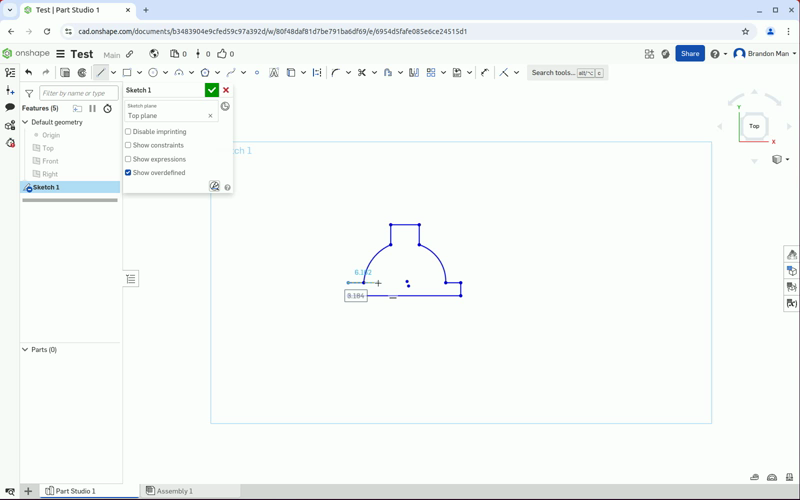
mouse_move(348, 295)
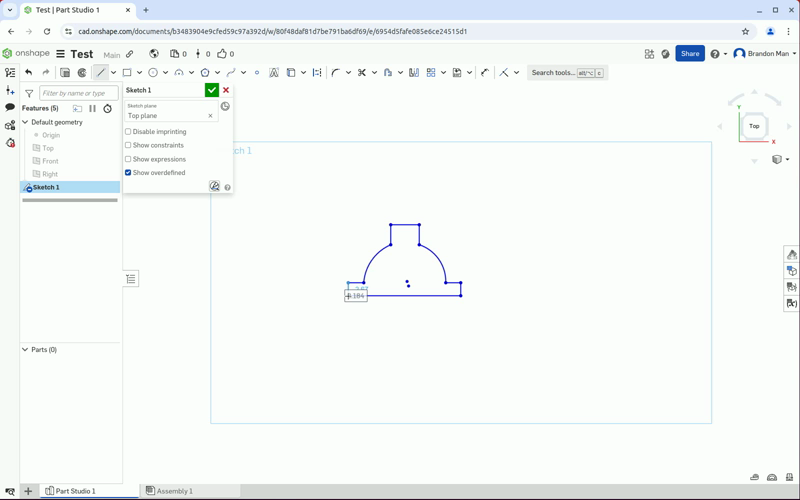
key_up(shift)
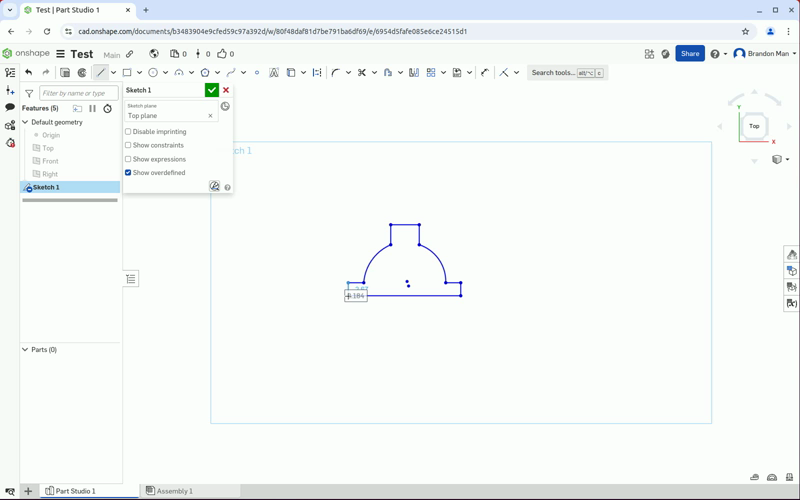
click(348, 295)
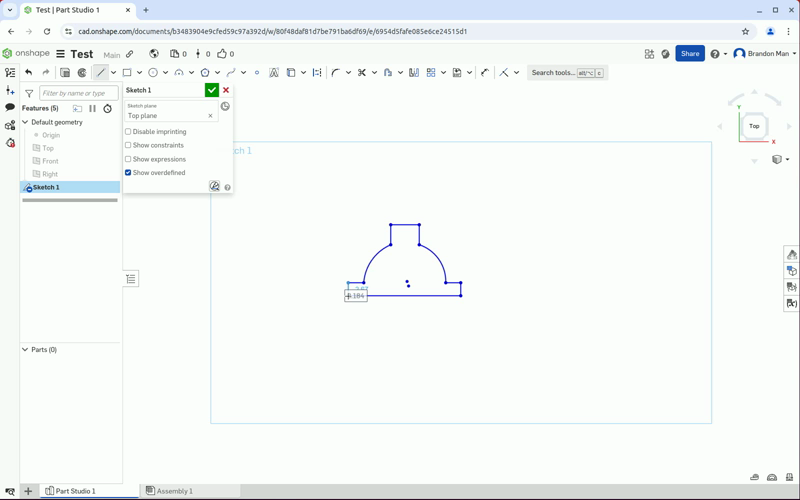
key(esc)
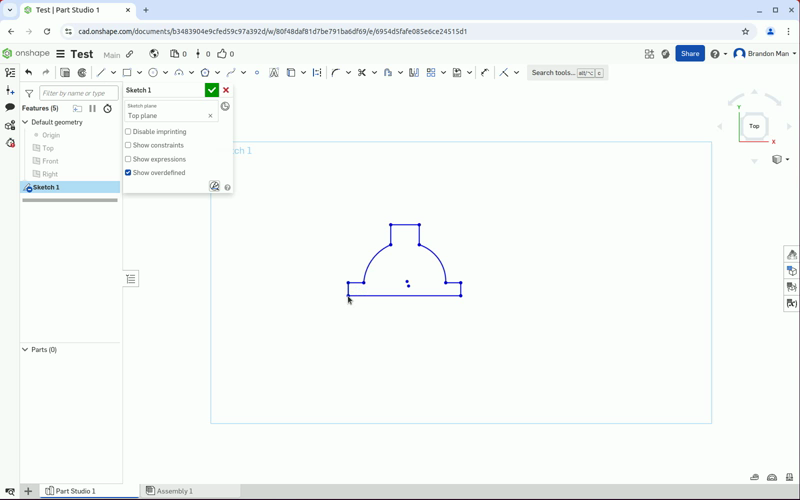
mouse_move(429, 261)
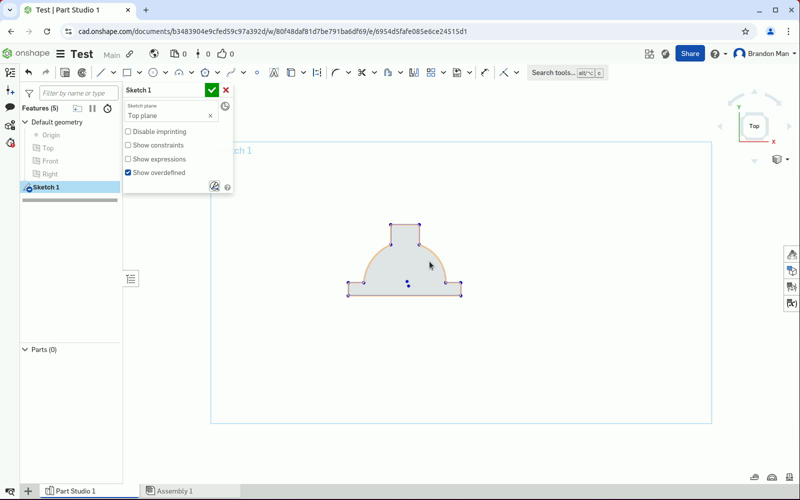
click(429, 261)
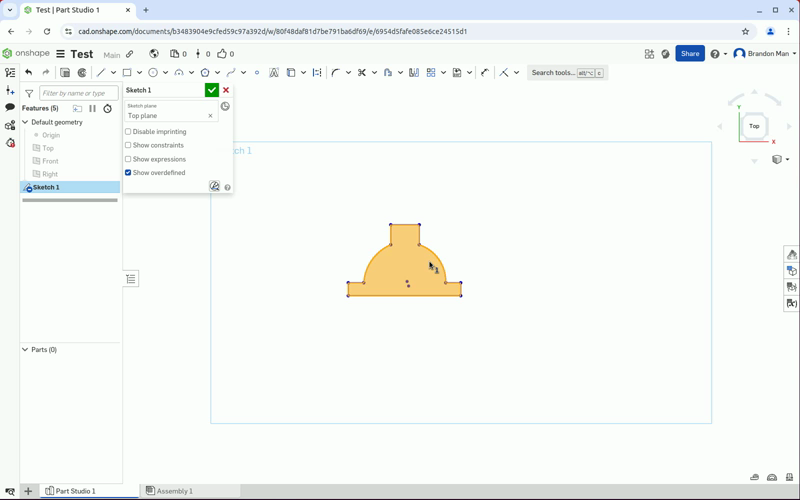
mouse_move(73, 352)
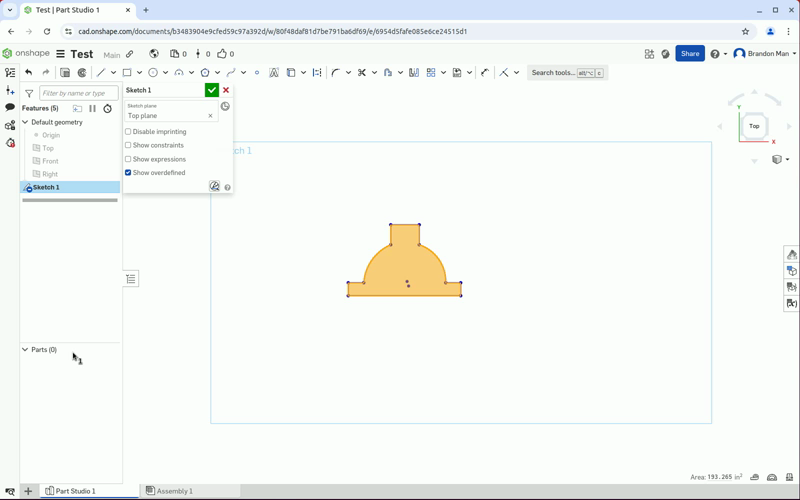
key(shift+y)
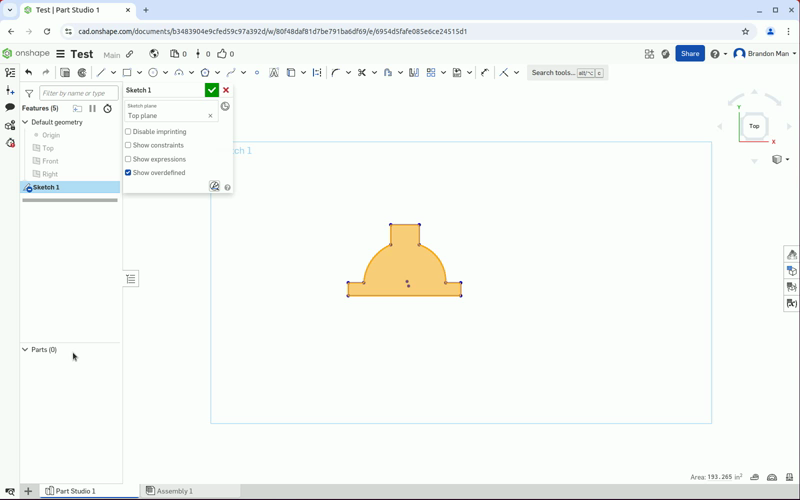
key(shift+e)
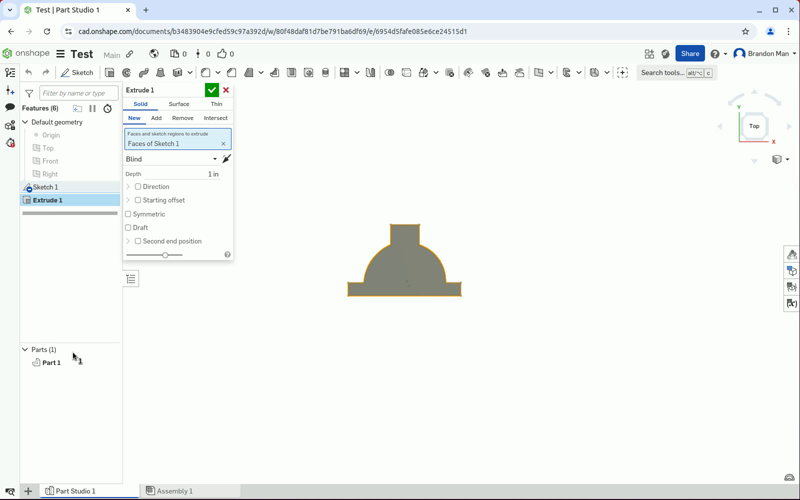
mouse_move(143, 106)
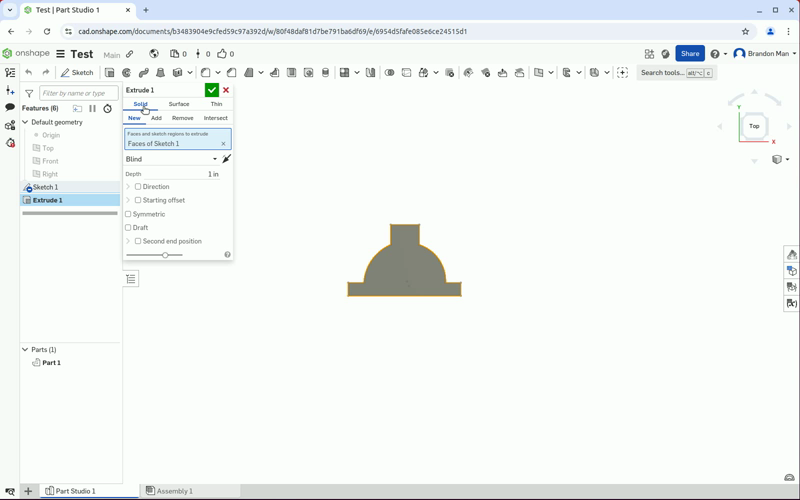
click(143, 106)
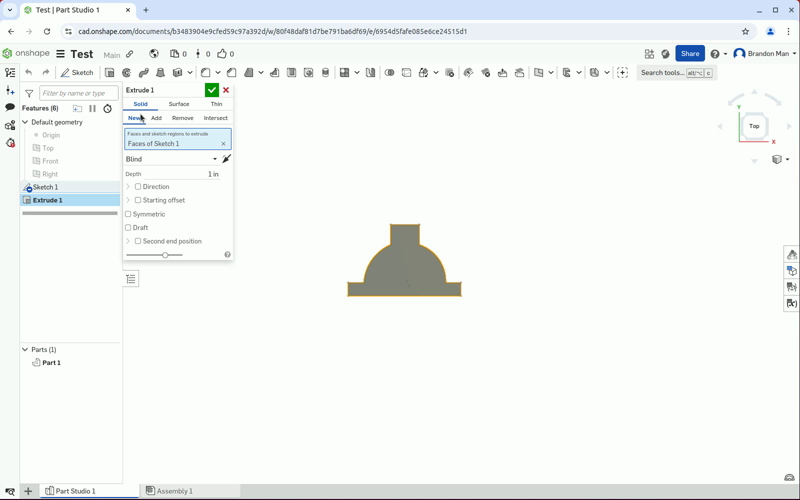
mouse_move(137, 120)
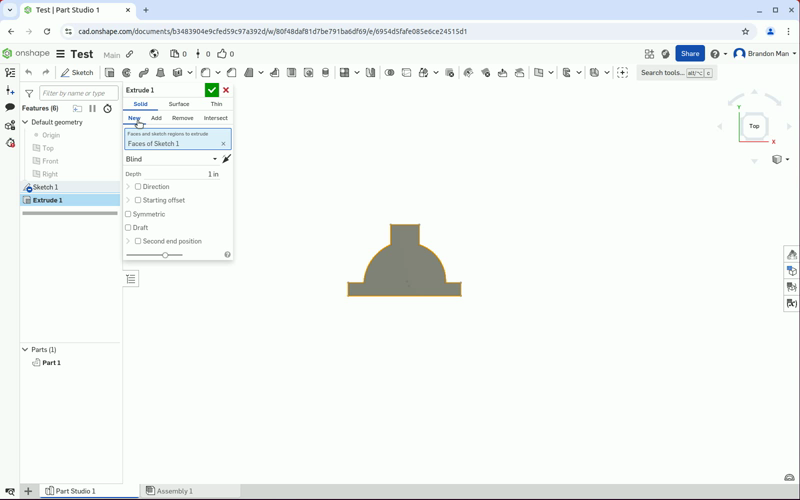
click(137, 120)
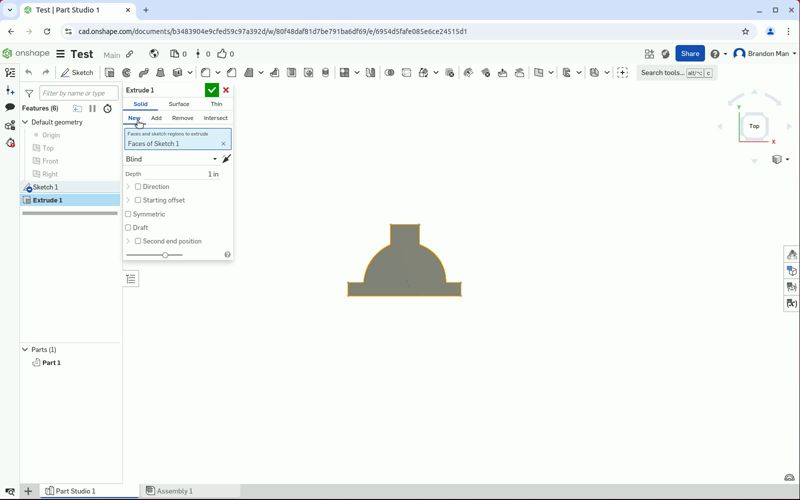
key(tab, 4)
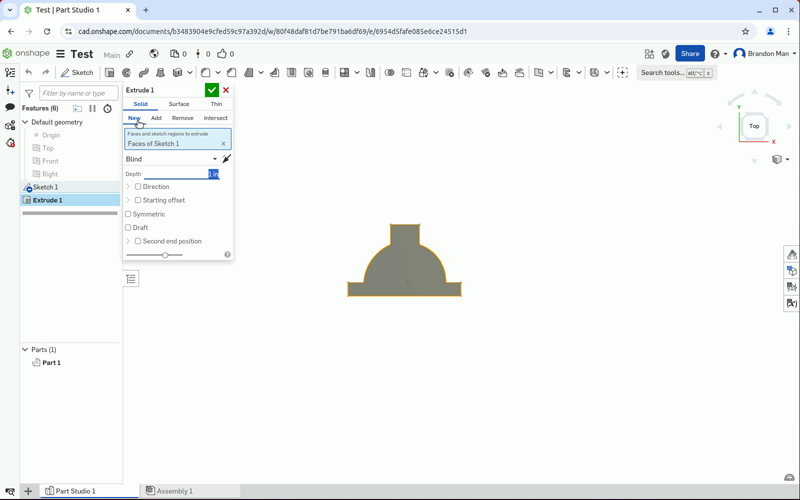
text(6.981)
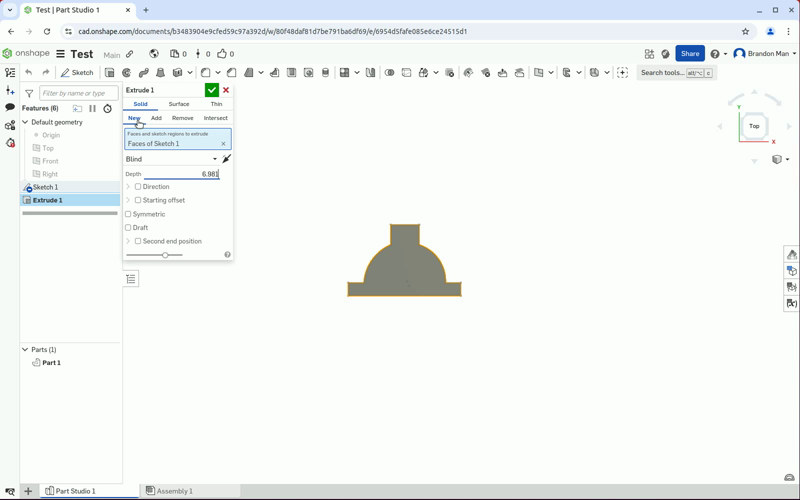
key(enter)
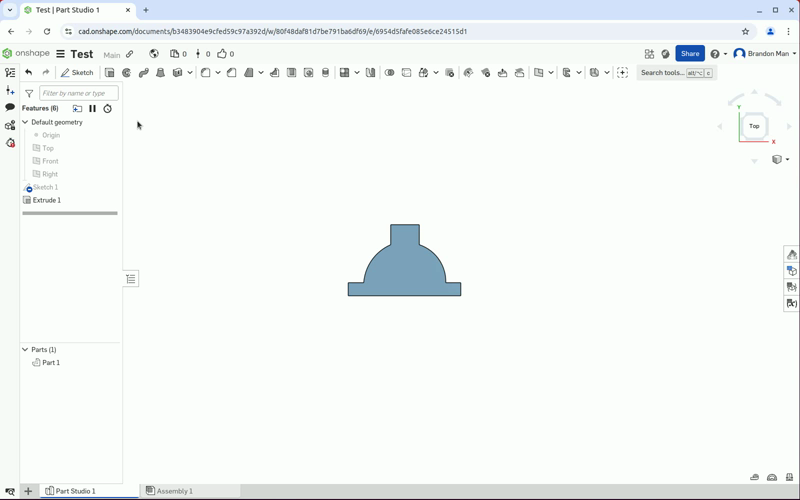
key(shift+h)
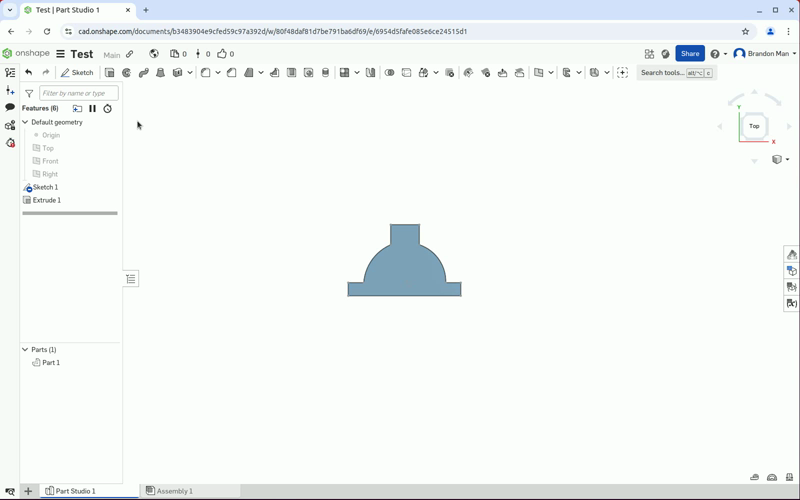
key(shift+h)
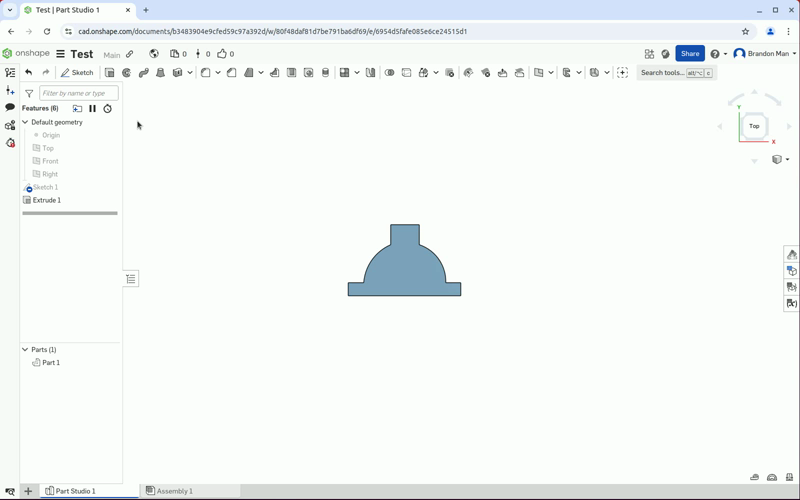
mouse_move(73, 189)
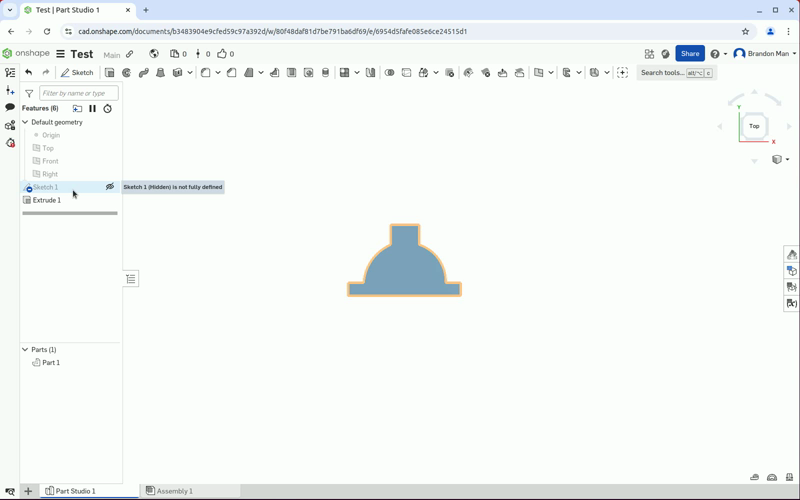
click(73, 189)
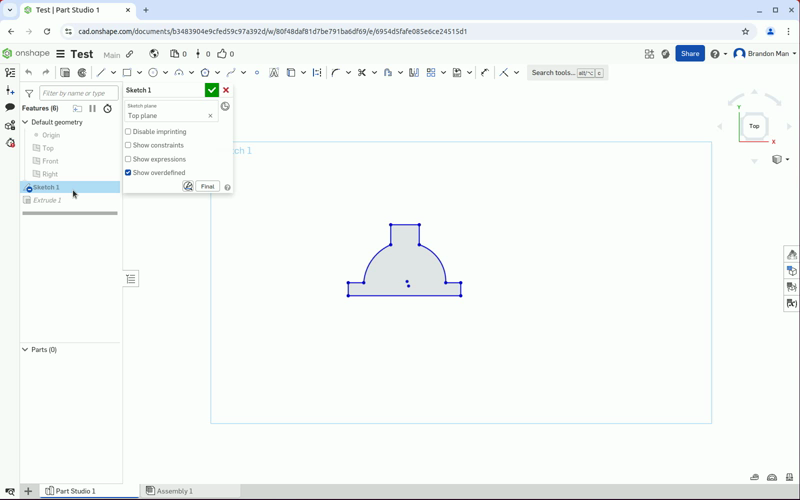
mouse_move(229, 92)
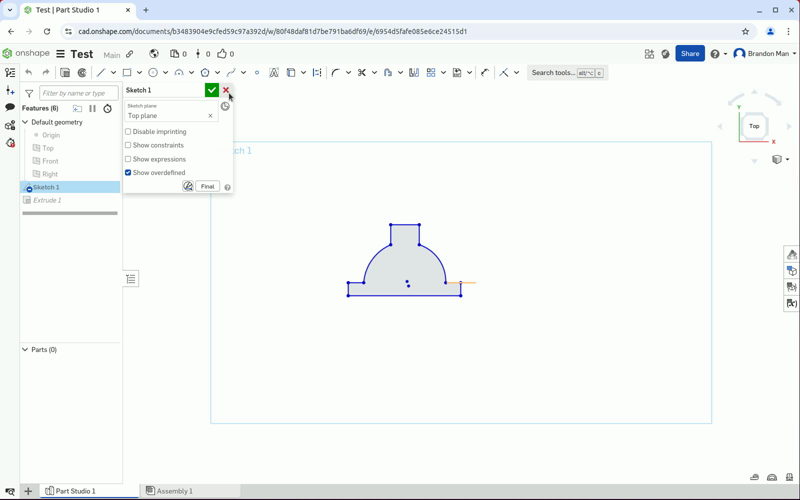
click(229, 92)
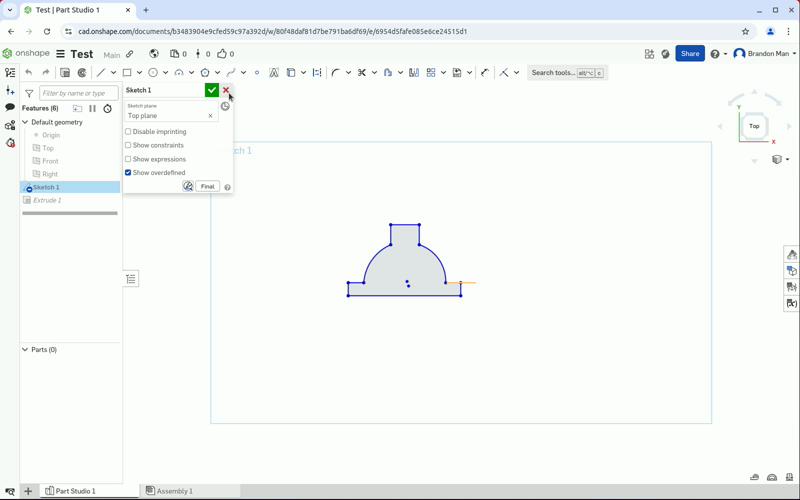
key(shift+s)
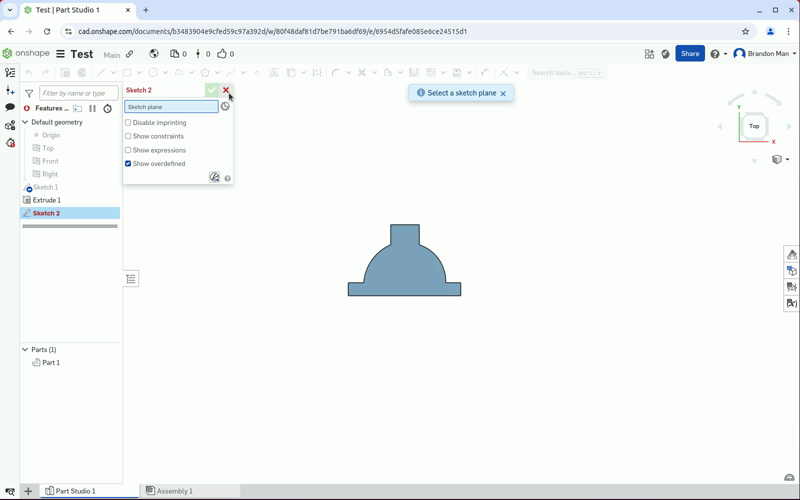
mouse_move(73, 150)
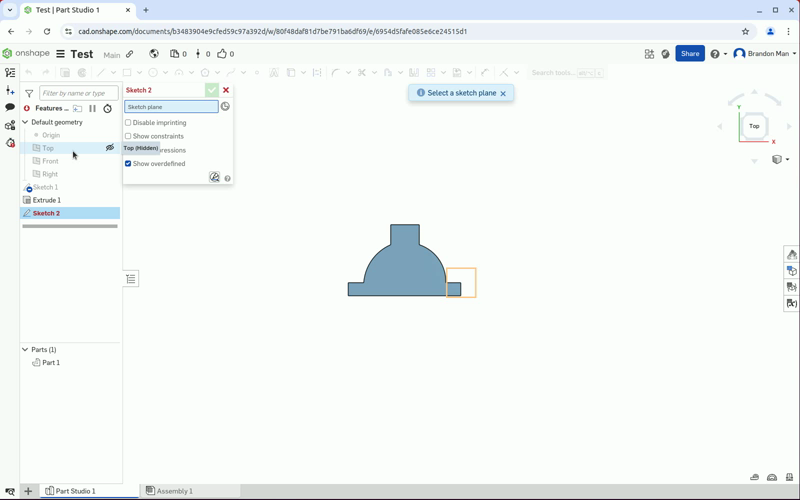
click(73, 150)
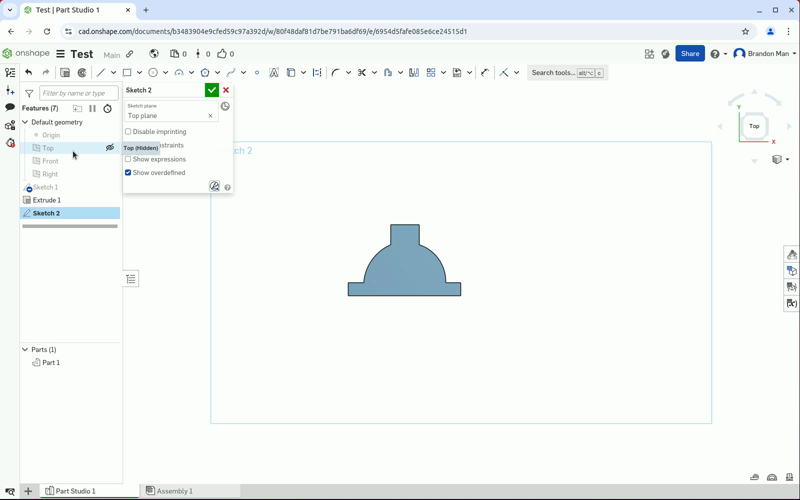
mouse_move(73, 352)
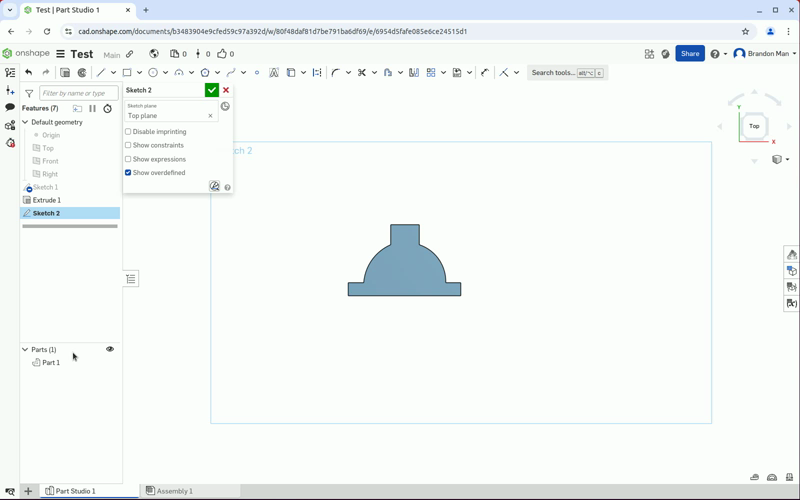
key(y)
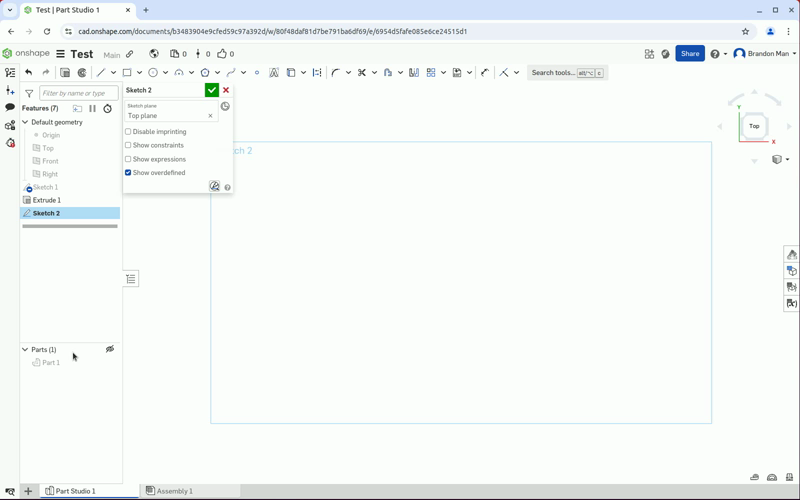
key(c)
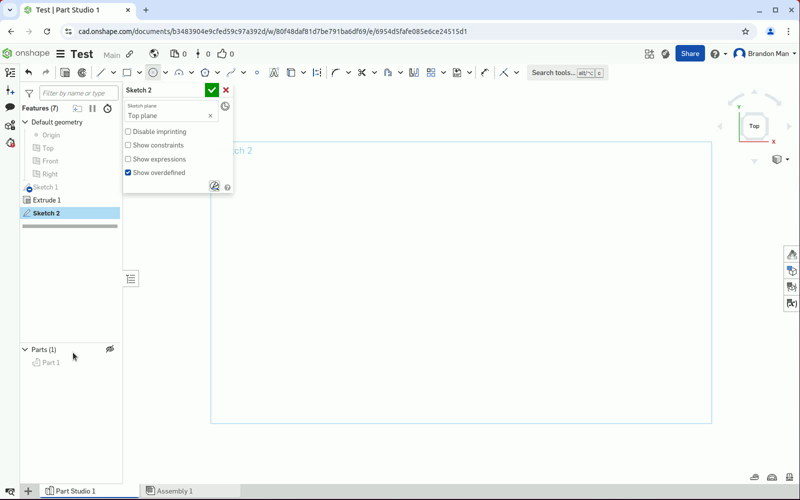
key_down(shift)
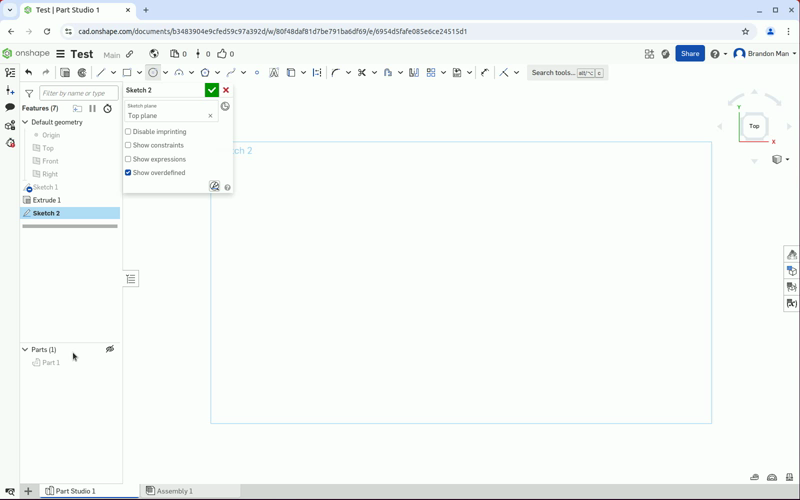
mouse_move(406, 268)
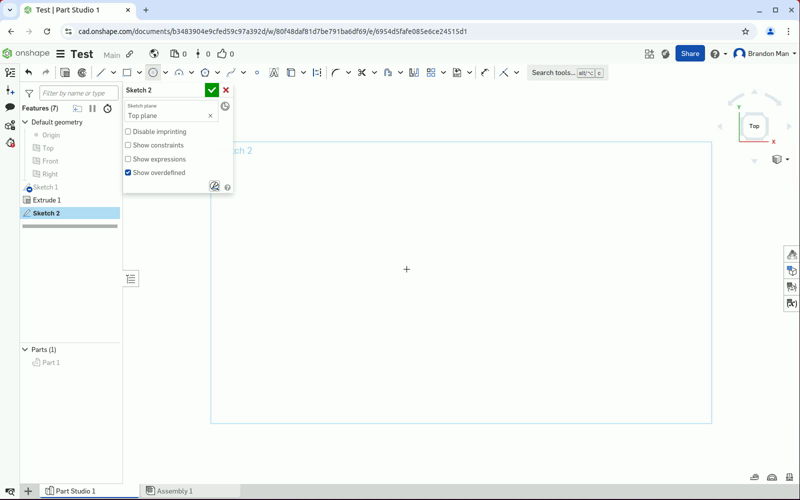
click(406, 268)
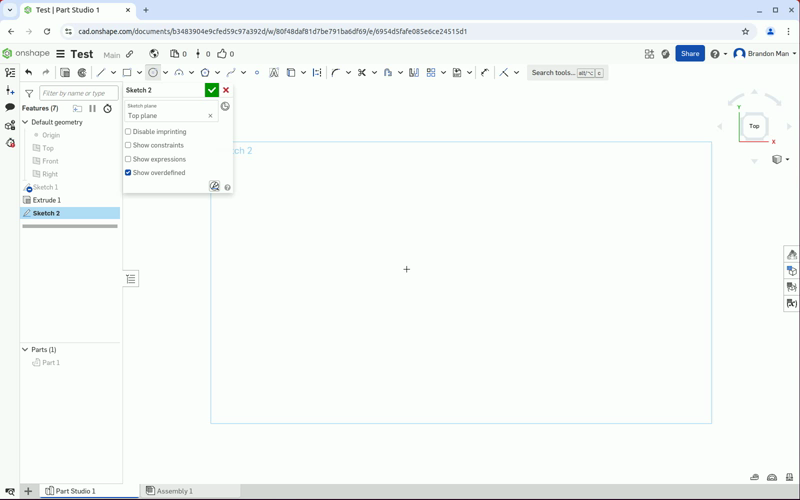
key_up(shift)
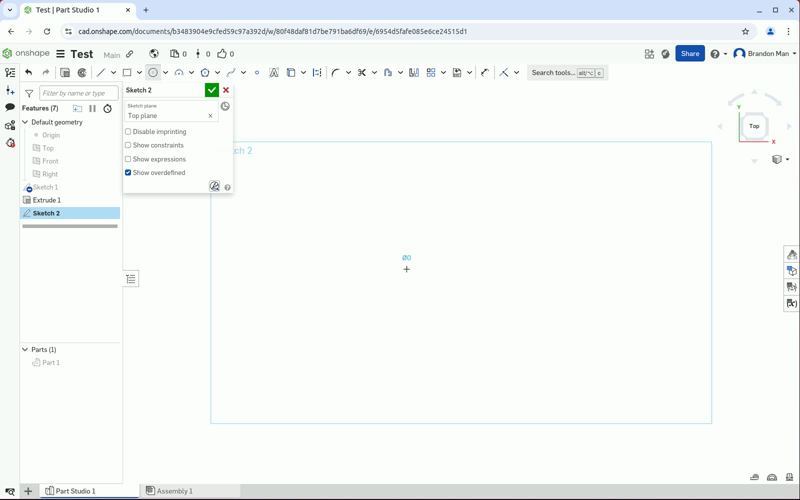
mouse_move(425, 268)
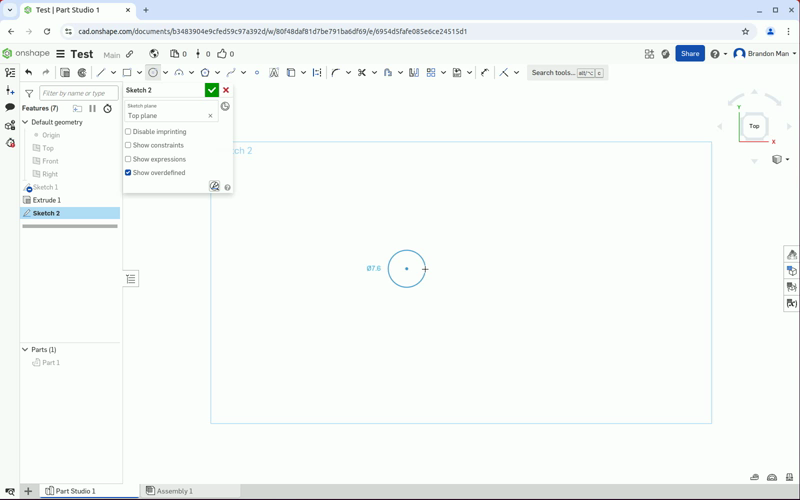
click(425, 268)
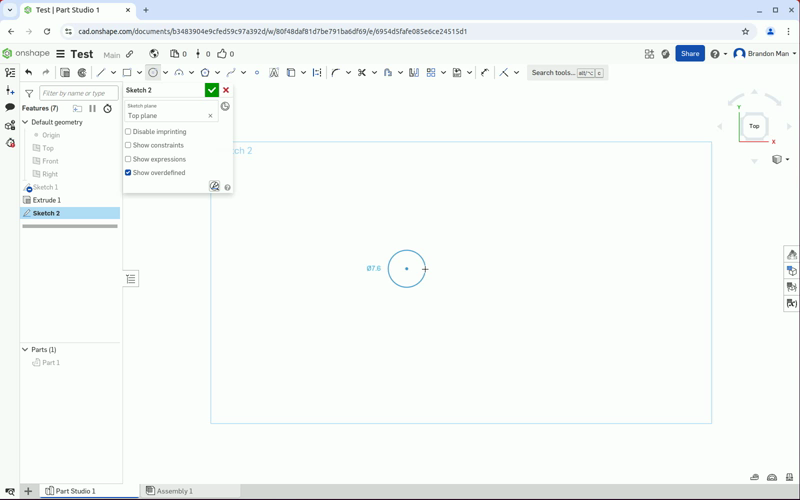
key(esc)
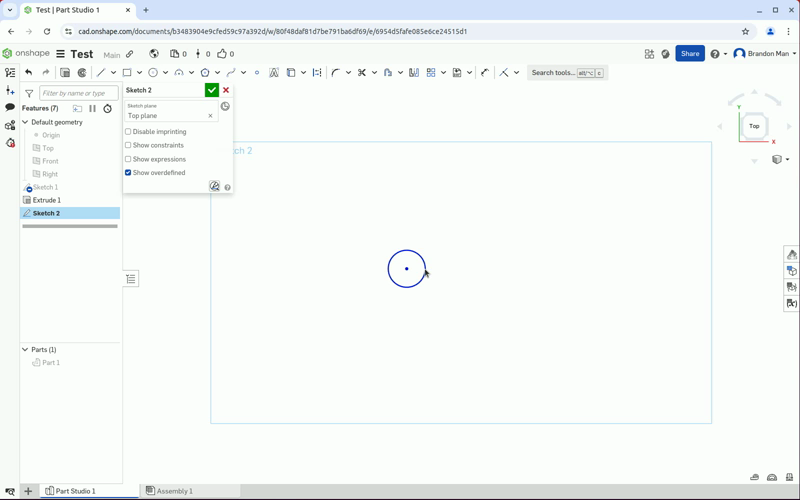
mouse_move(411, 275)
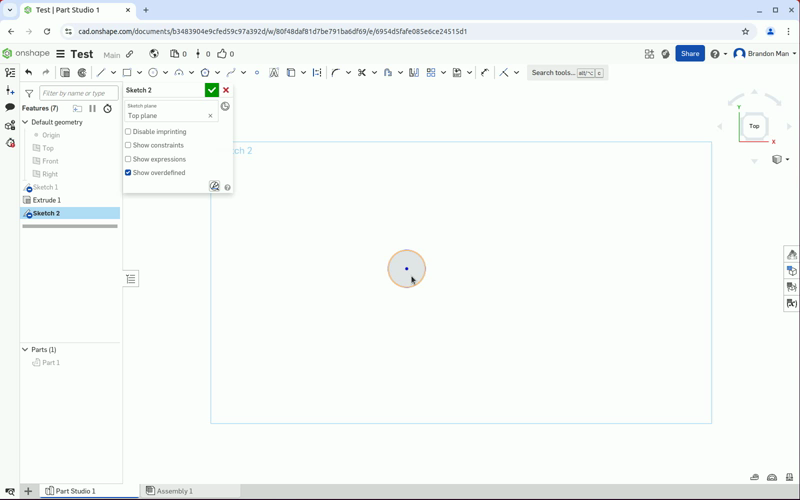
scroll(6)
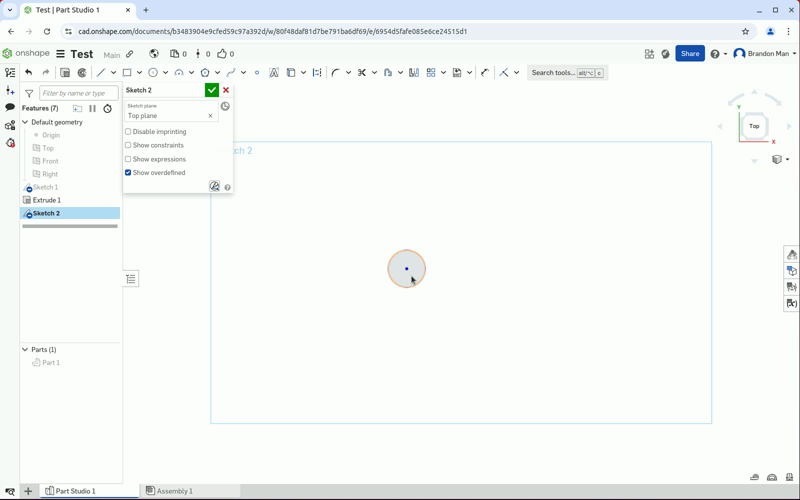
scroll(6)
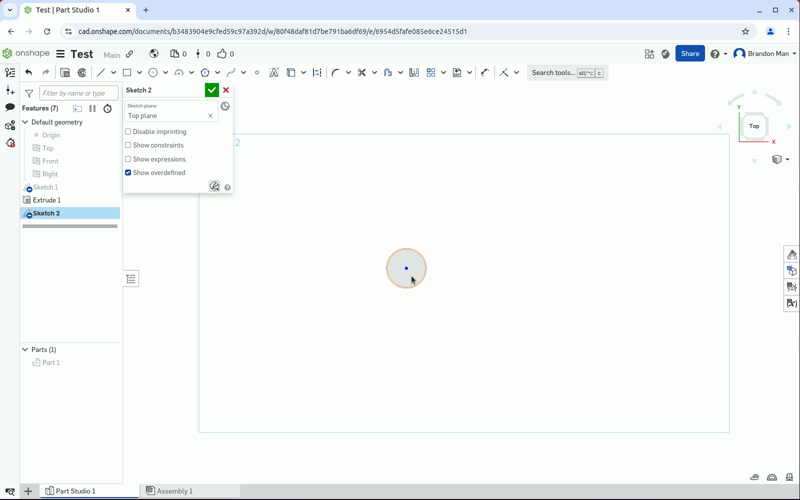
scroll(6)
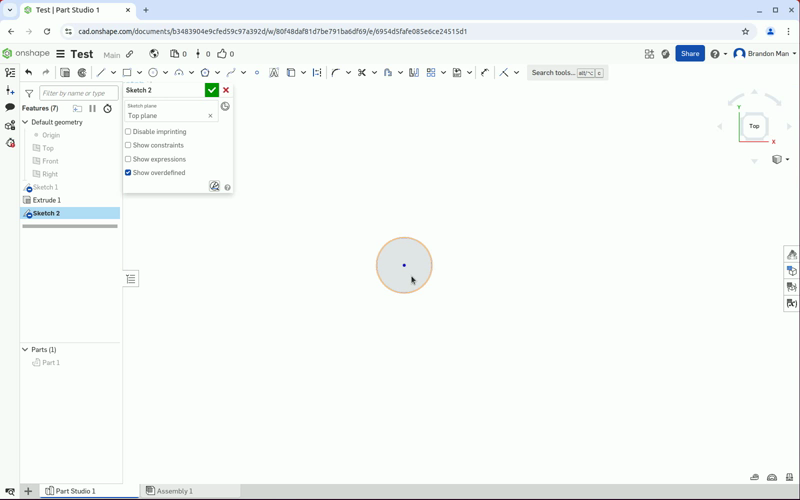
scroll(6)
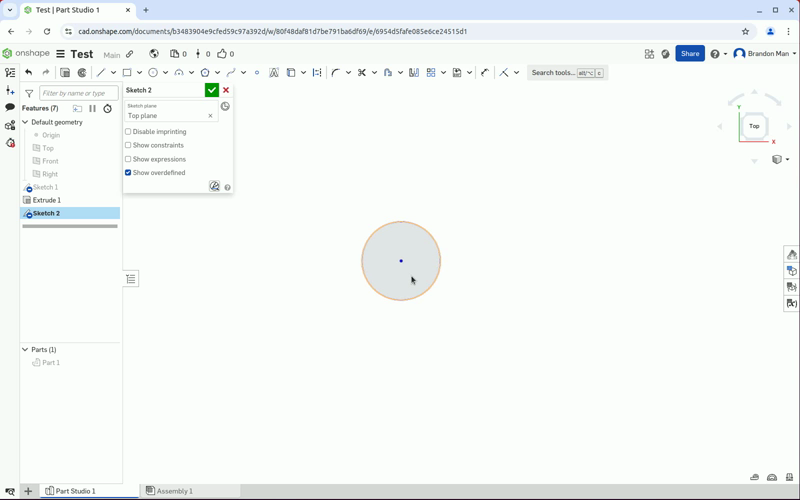
scroll(6)
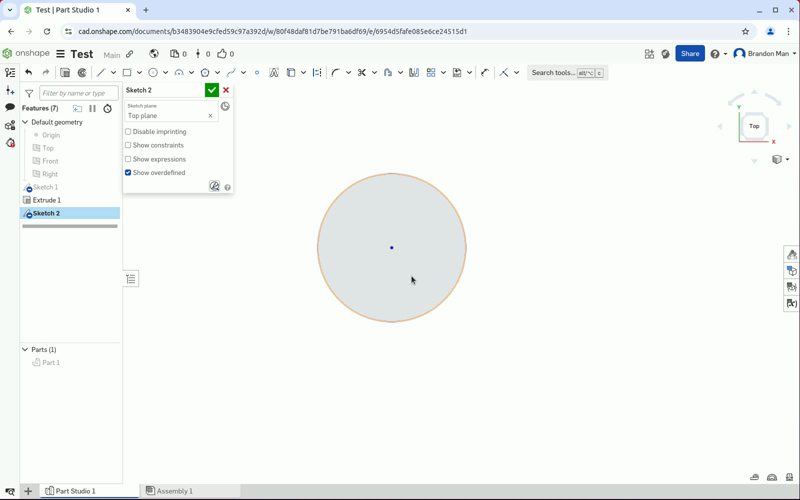
scroll(6)
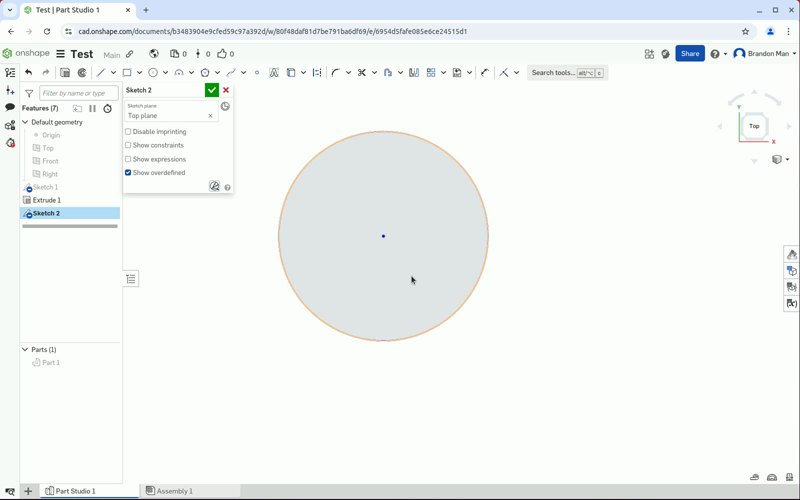
scroll(6)
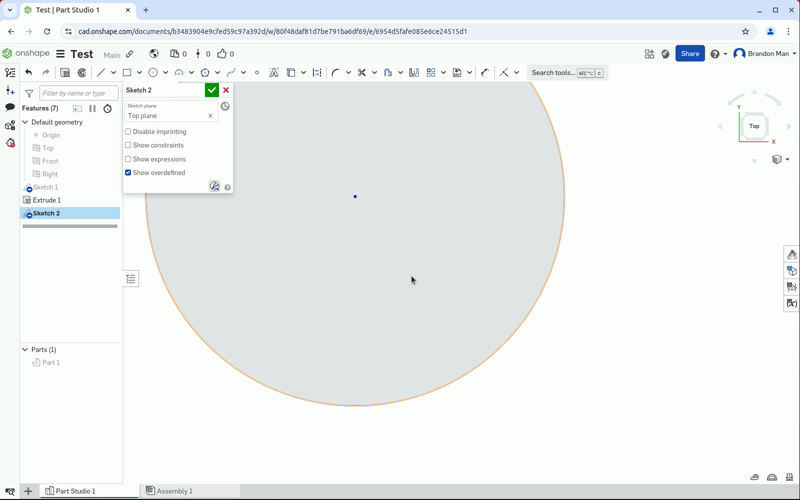
click(411, 275)
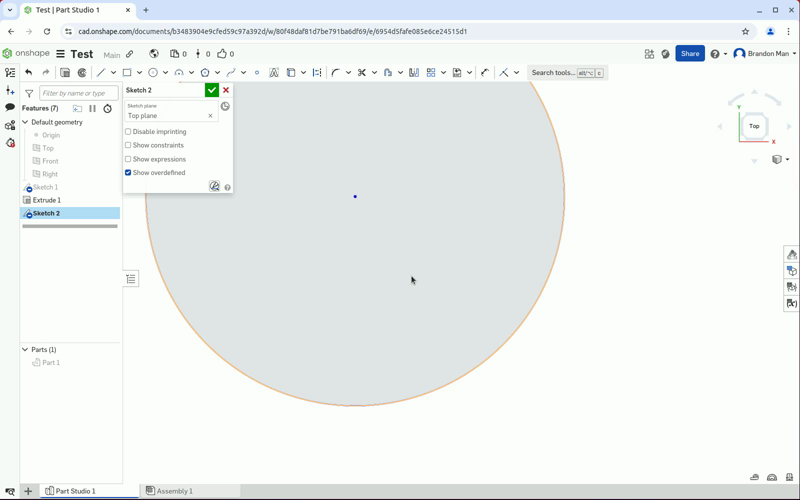
scroll(-6)
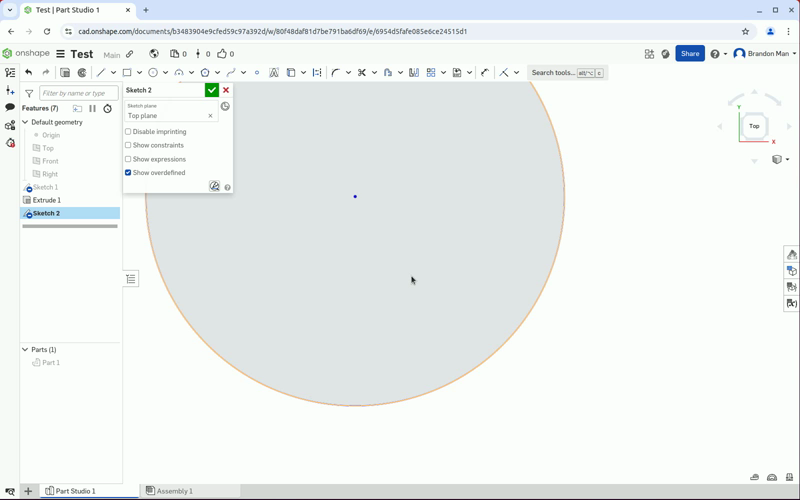
scroll(-6)
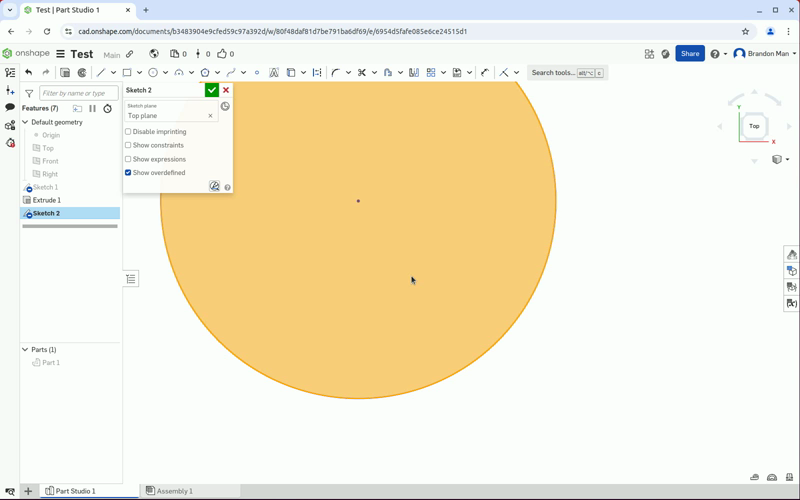
scroll(-6)
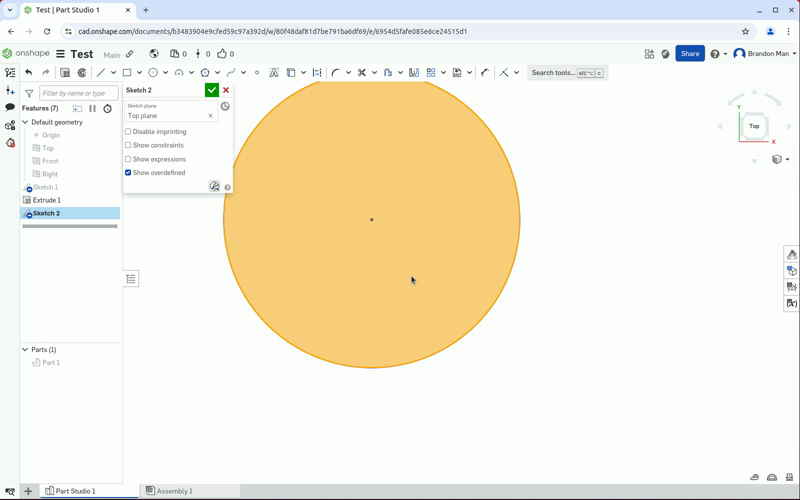
scroll(-6)
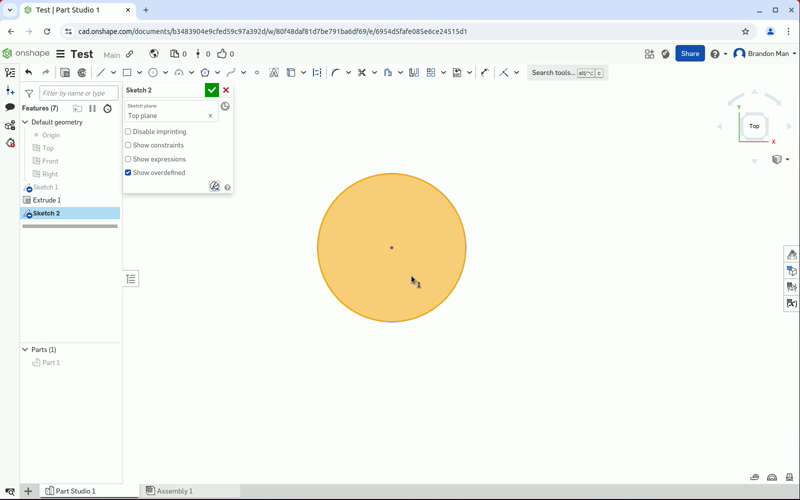
scroll(-6)
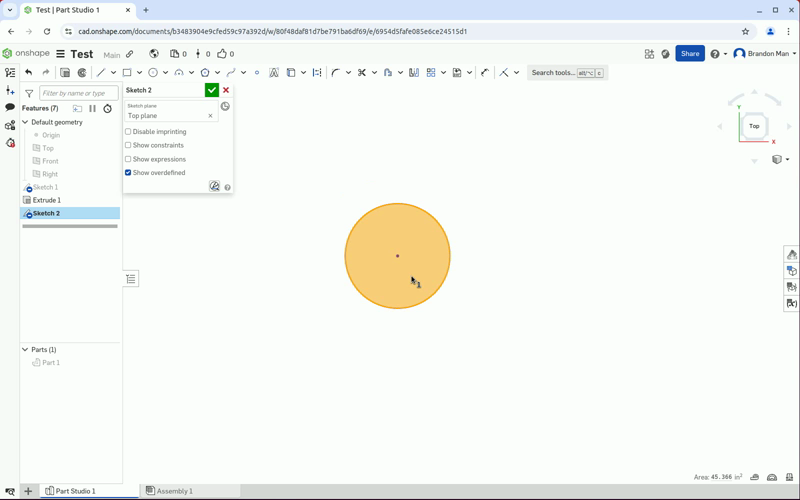
scroll(-6)
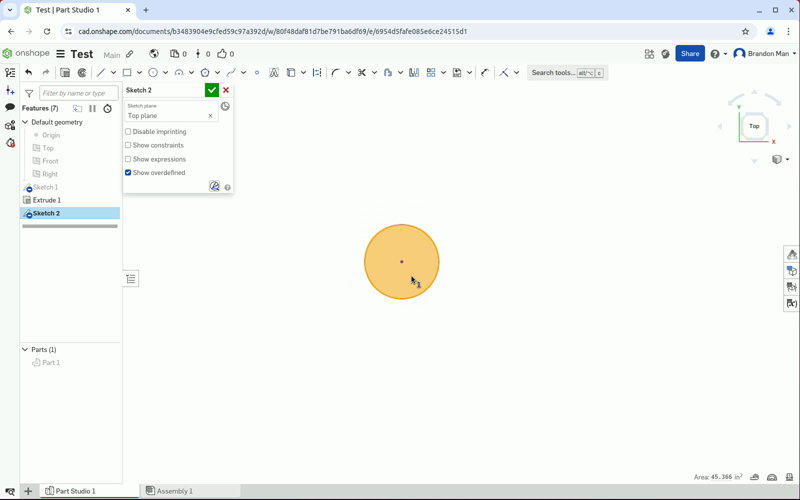
scroll(-6)
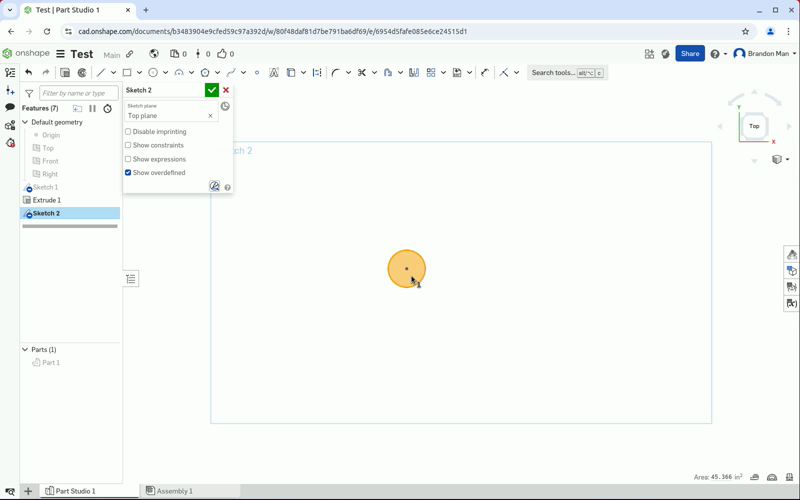
mouse_move(73, 352)
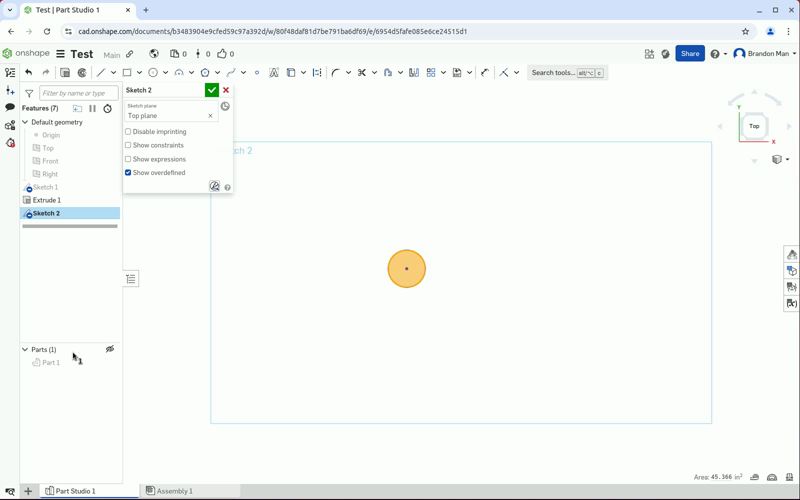
key(shift+y)
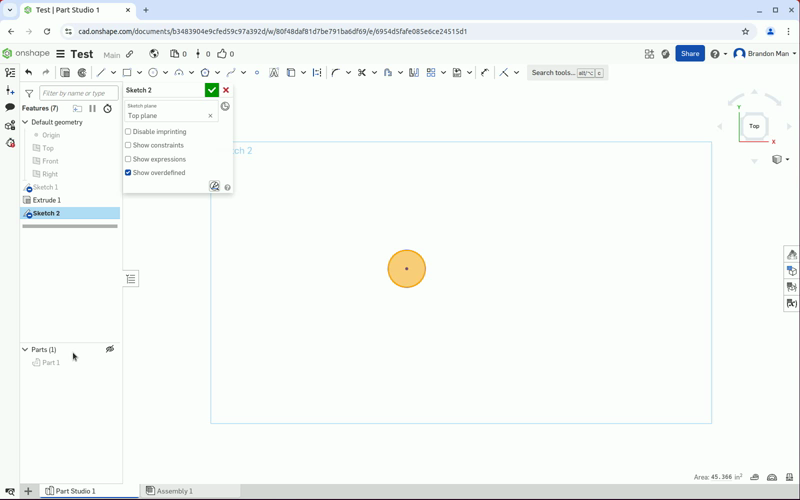
key(shift+e)
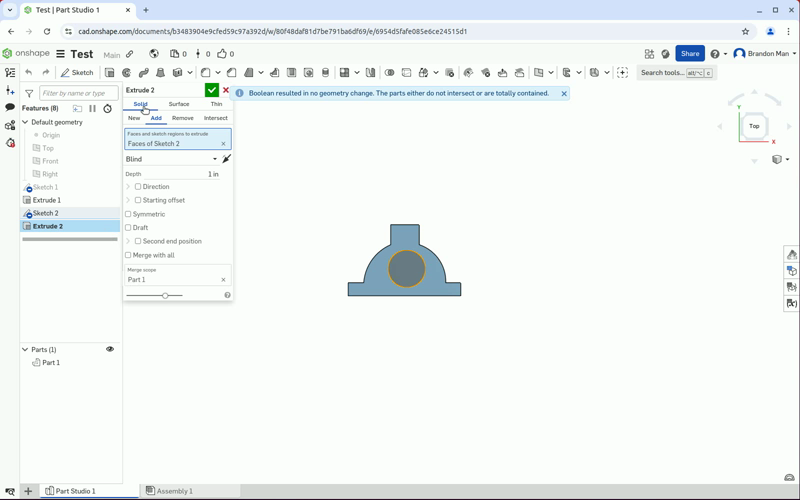
mouse_move(143, 106)
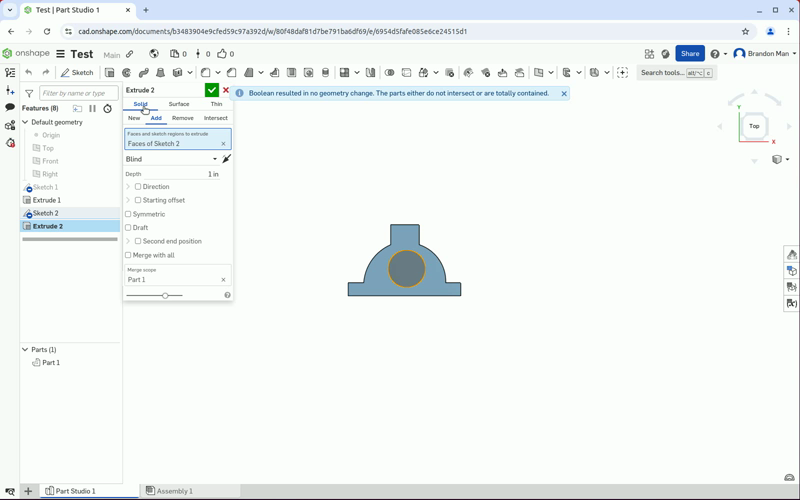
click(143, 106)
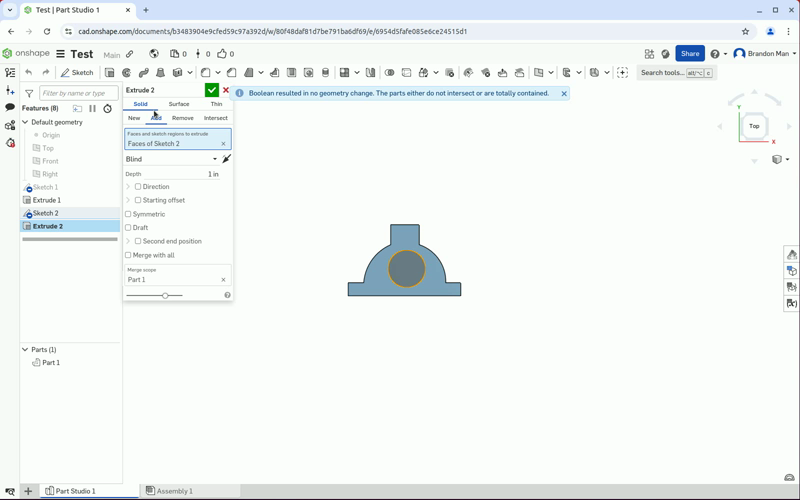
mouse_move(186, 120)
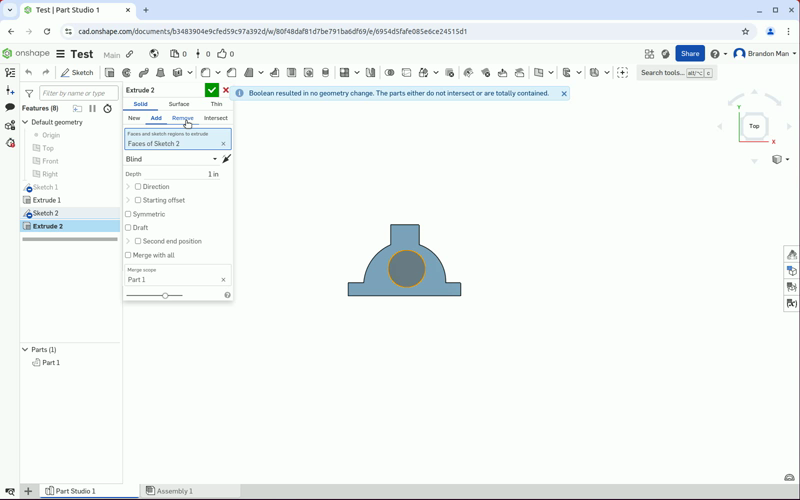
click(186, 120)
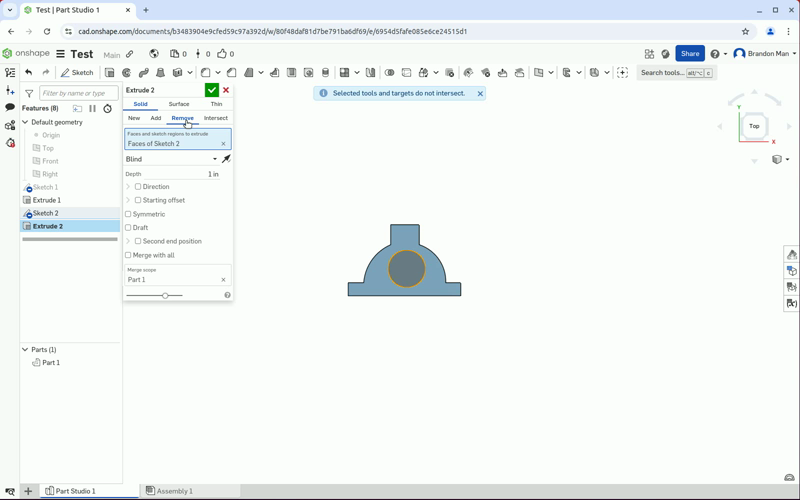
key(tab, 4)
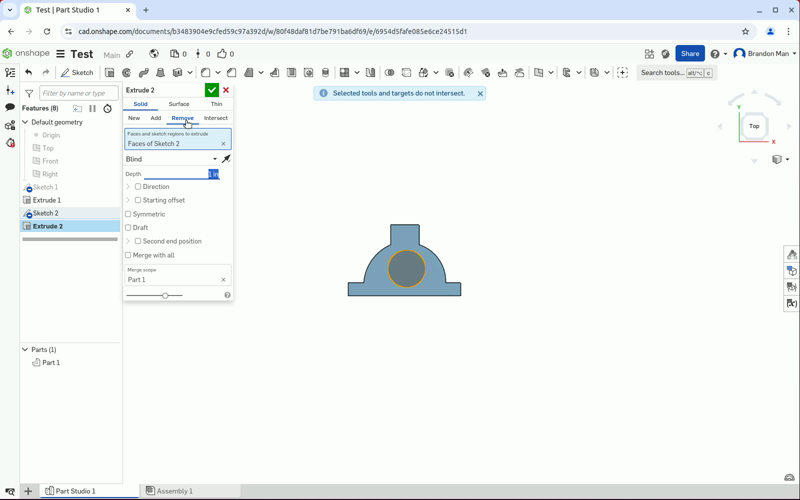
text(-8.425)
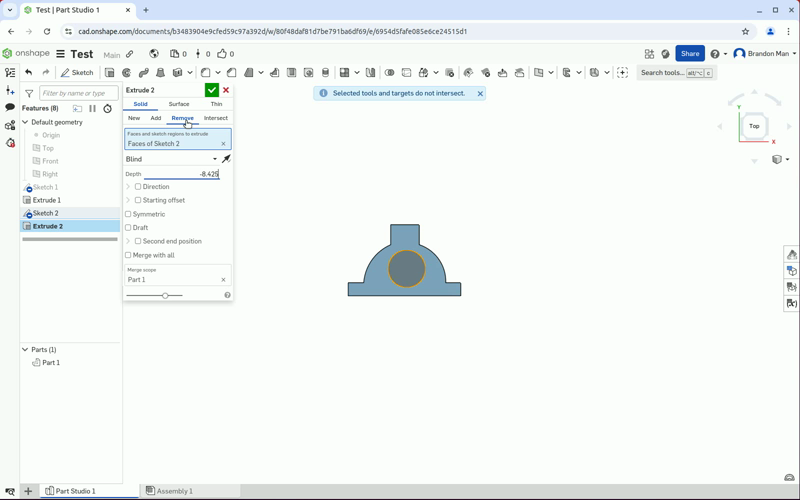
key(tab, 6)
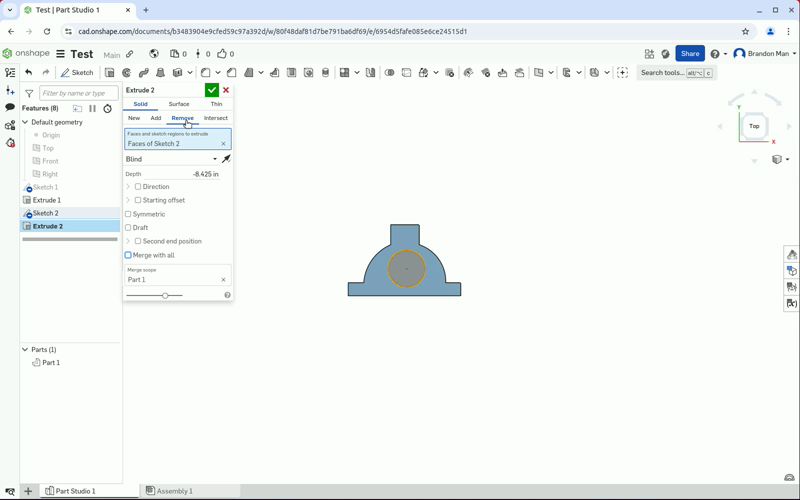
key(space)
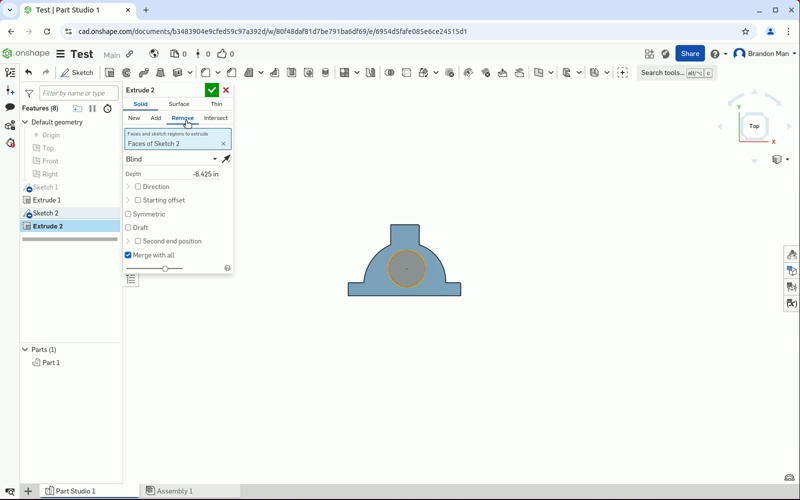
key(enter)
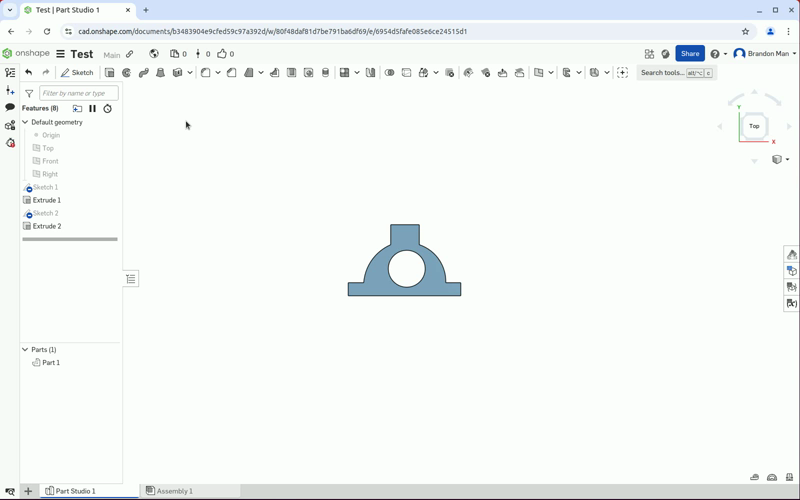
key(shift+h)
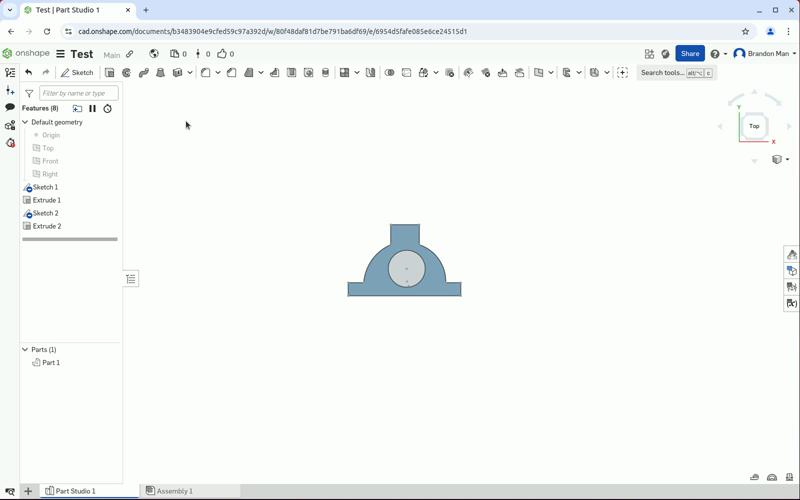
key(shift+h)
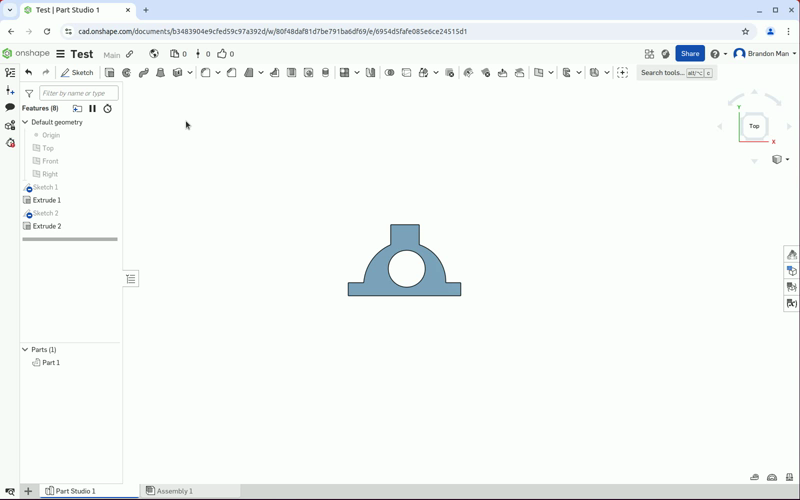
mouse_move(73, 189)
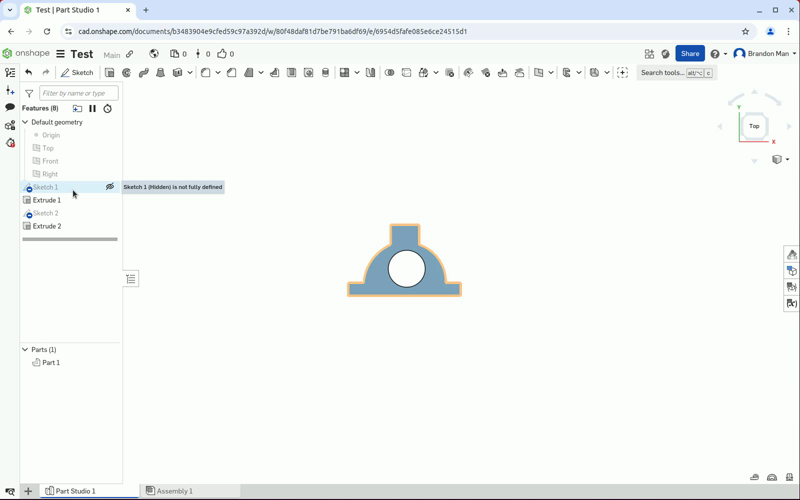
click(73, 189)
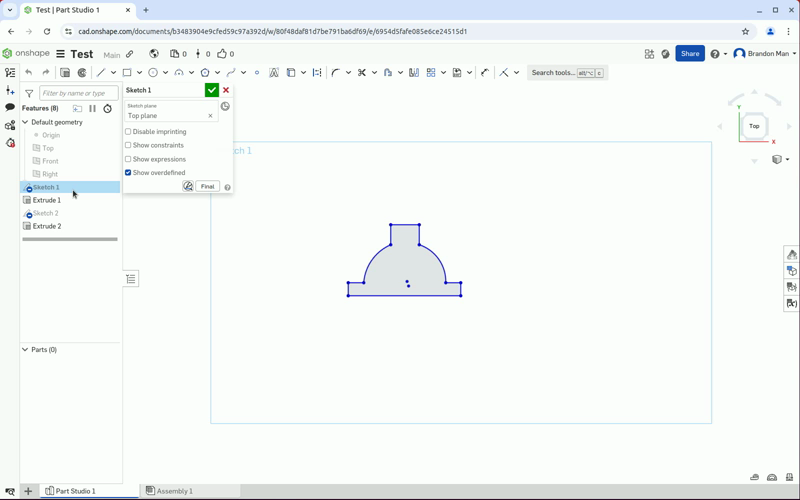
mouse_move(229, 92)
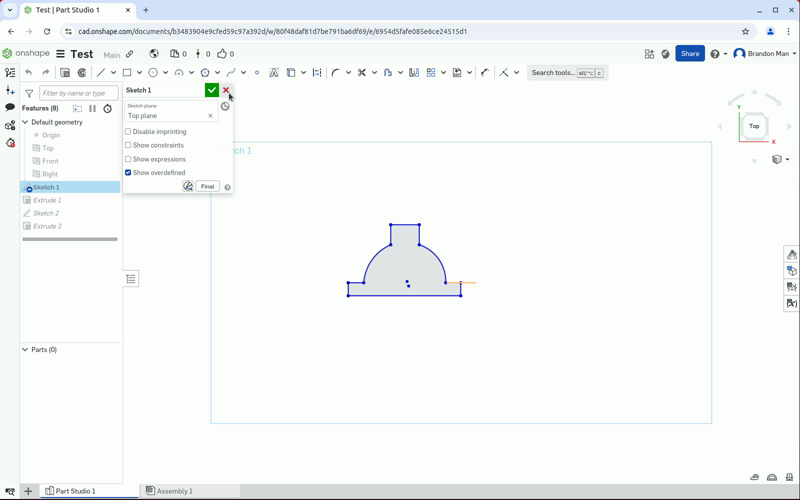
click(229, 92)
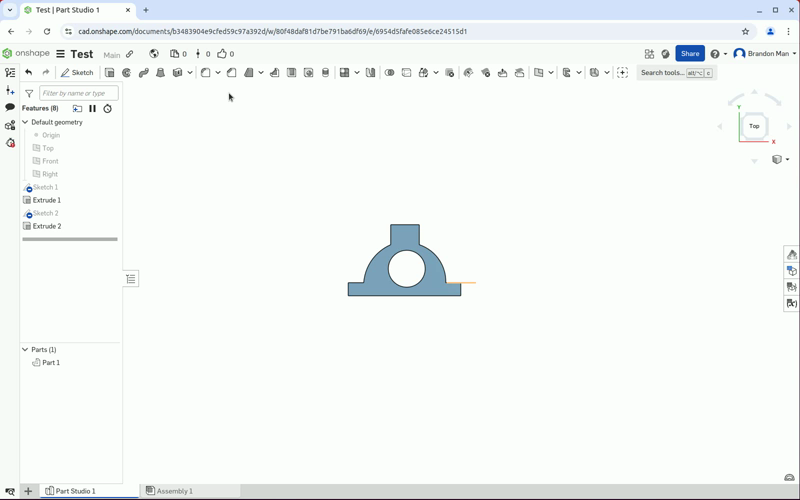
mouse_move(73, 352)
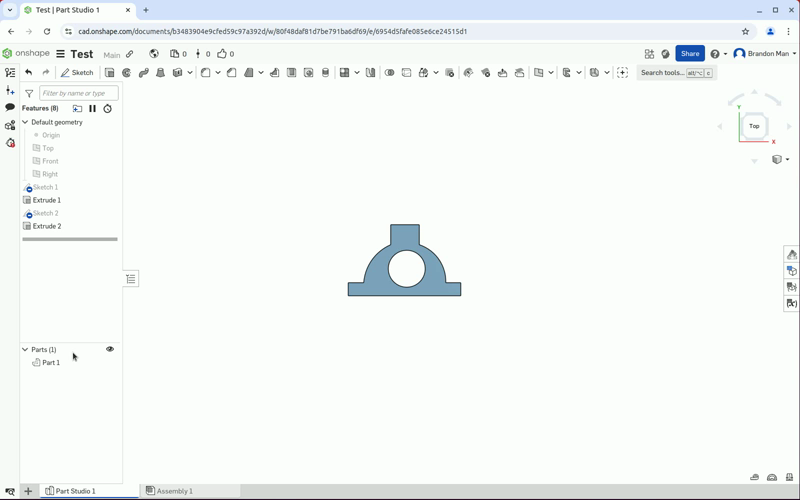
key(y)
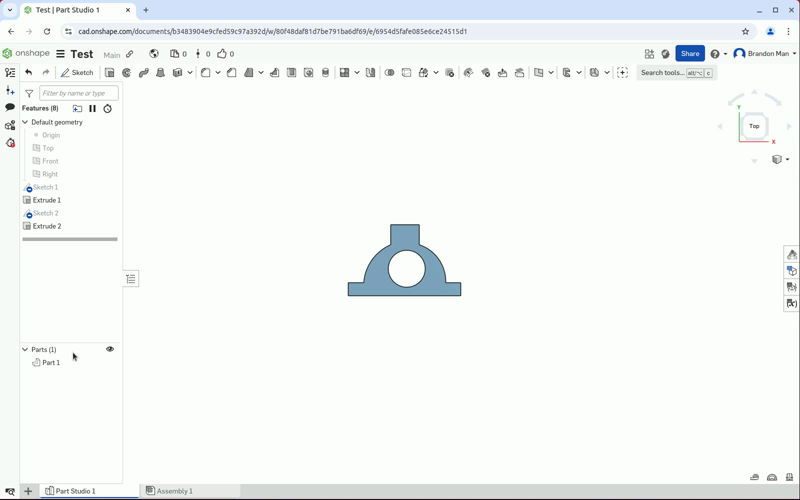
key(shift+p)
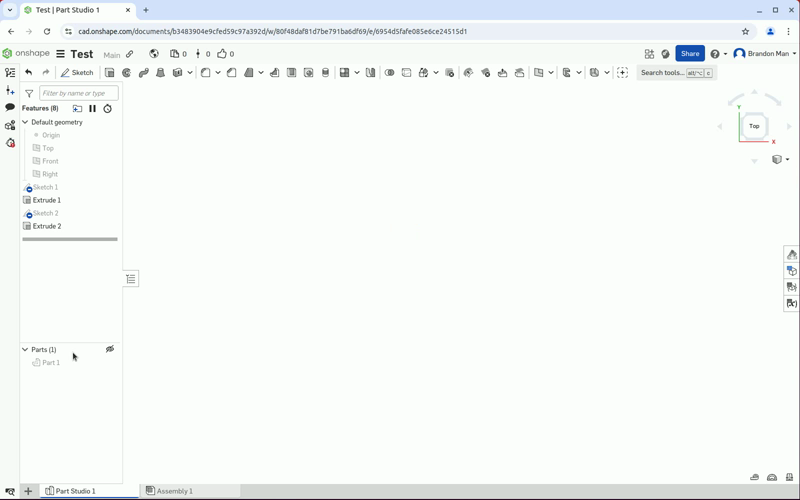
key(space)
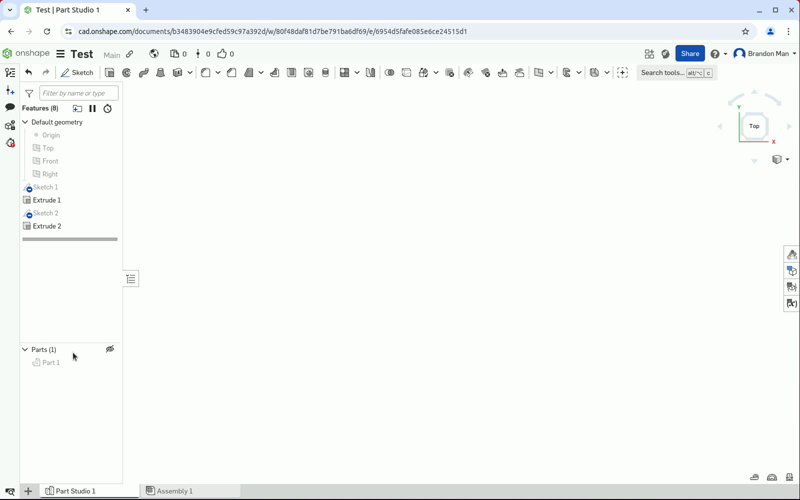
key_down(shift)
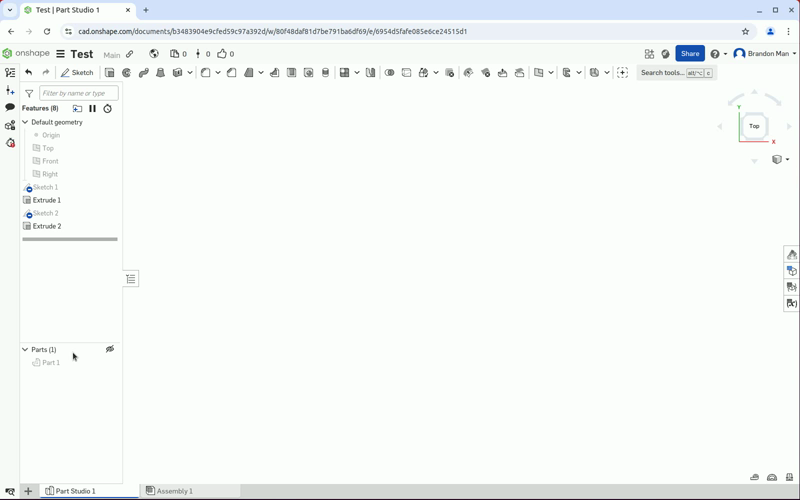
key(up)
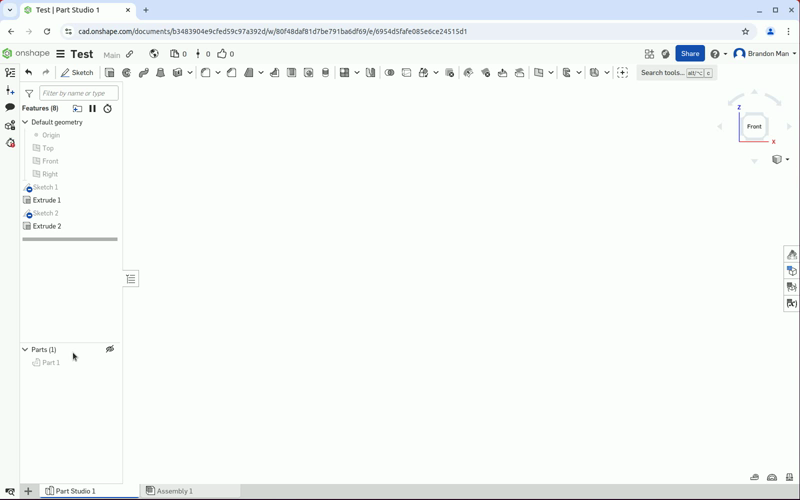
key_up(shift)
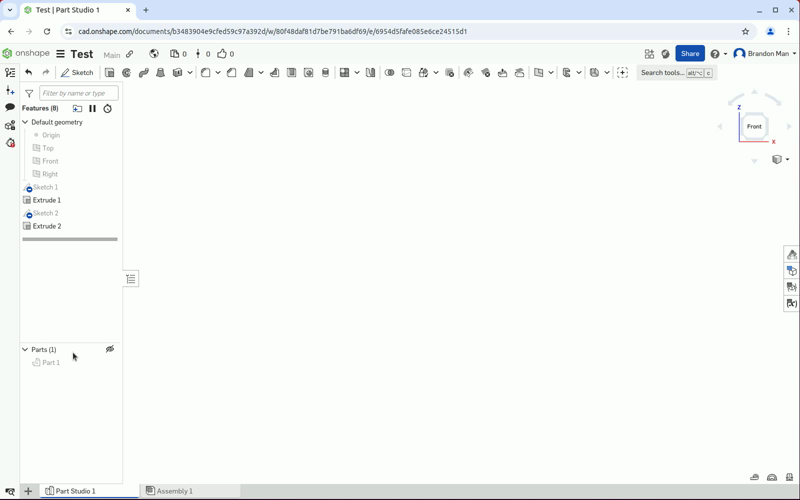
mouse_move(73, 352)
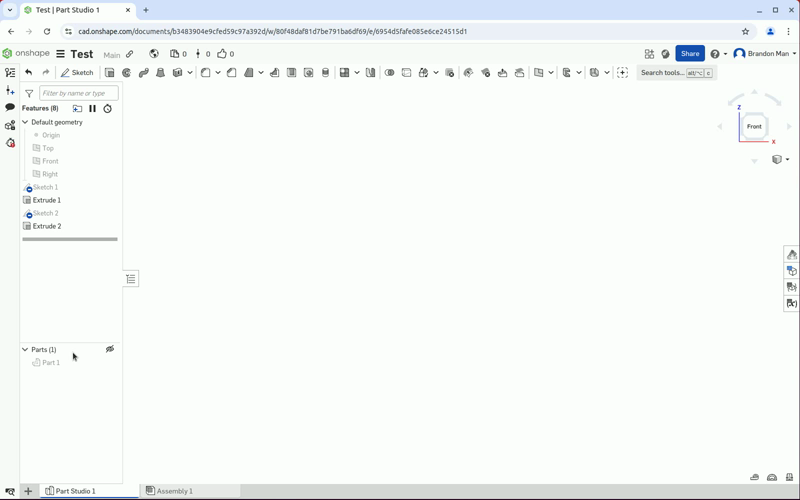
key(shift+y)
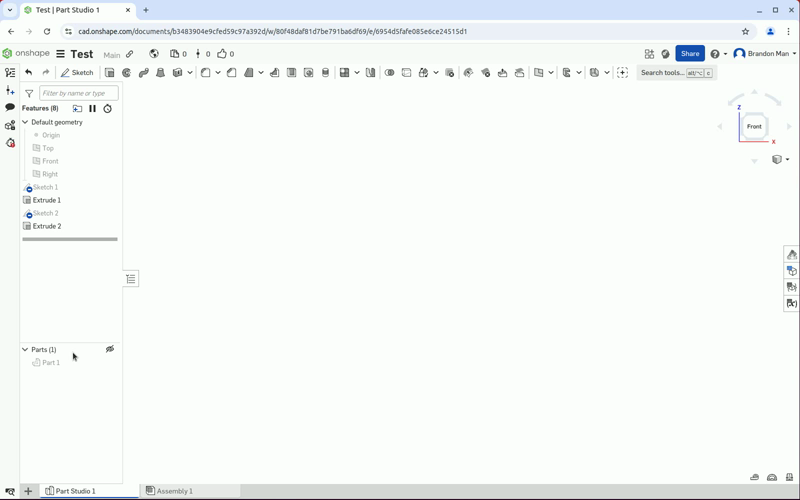
key(shift+s)
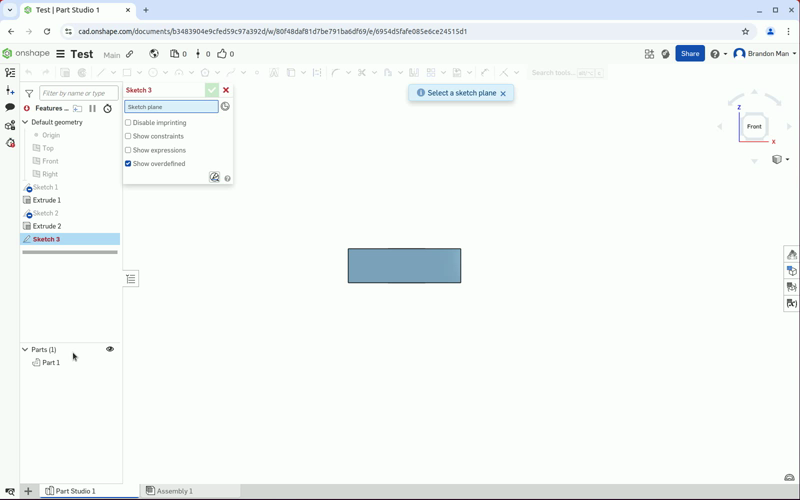
mouse_move(73, 163)
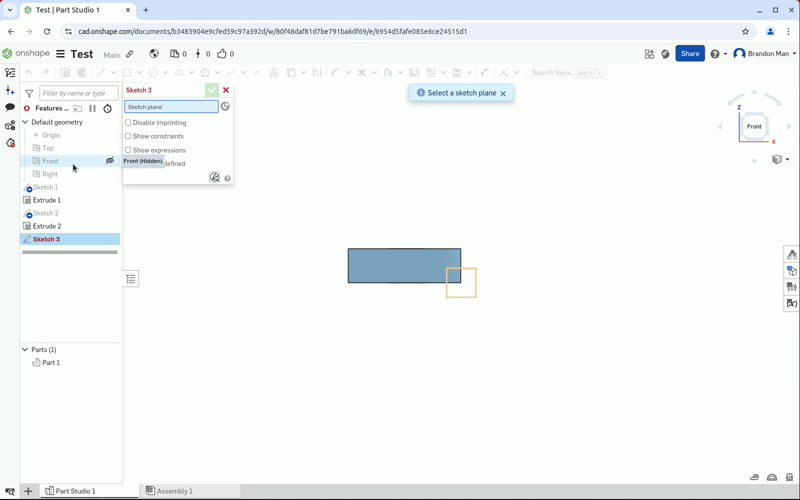
click(73, 163)
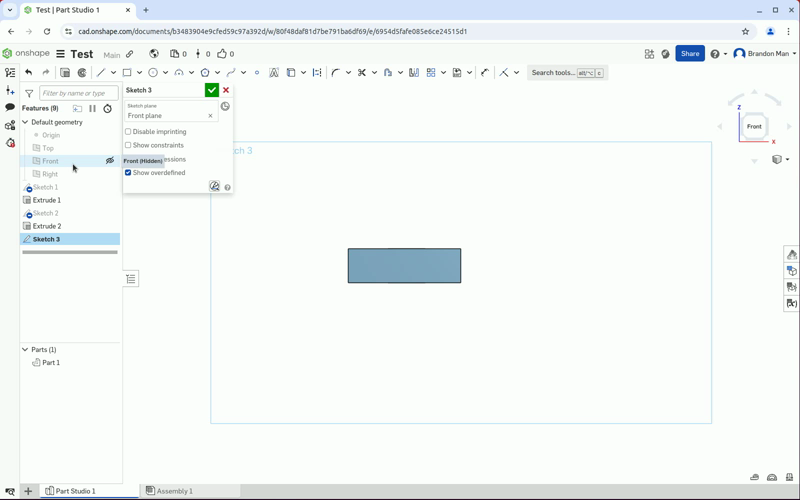
mouse_move(73, 352)
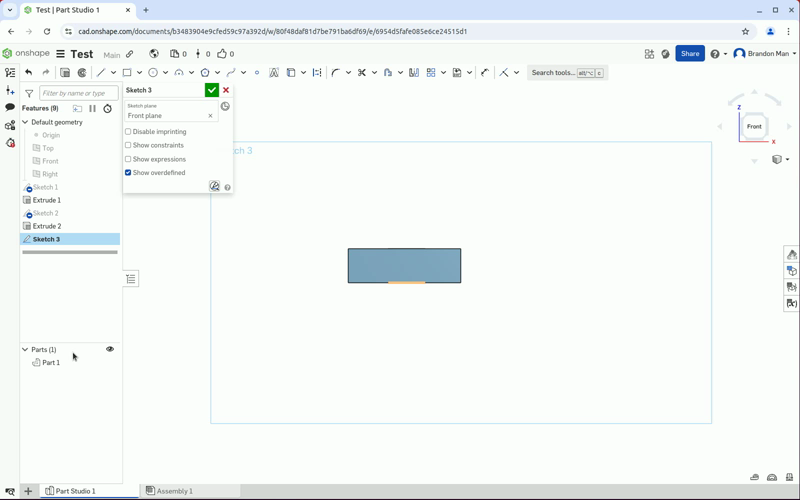
key(y)
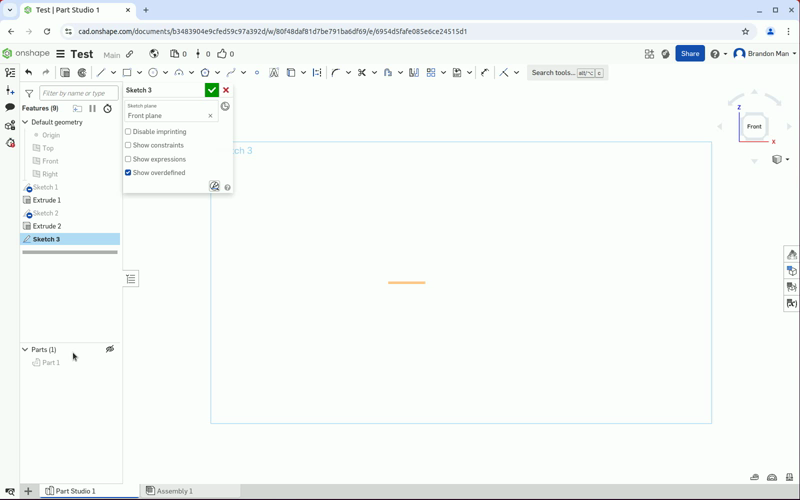
key(c)
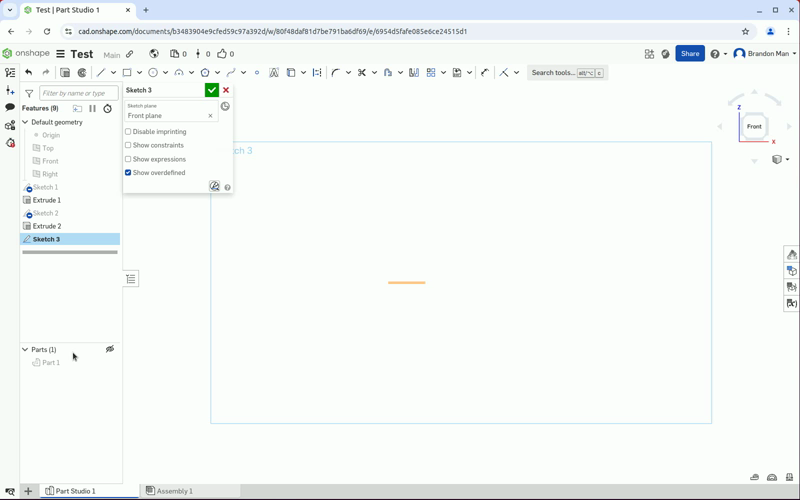
key_down(shift)
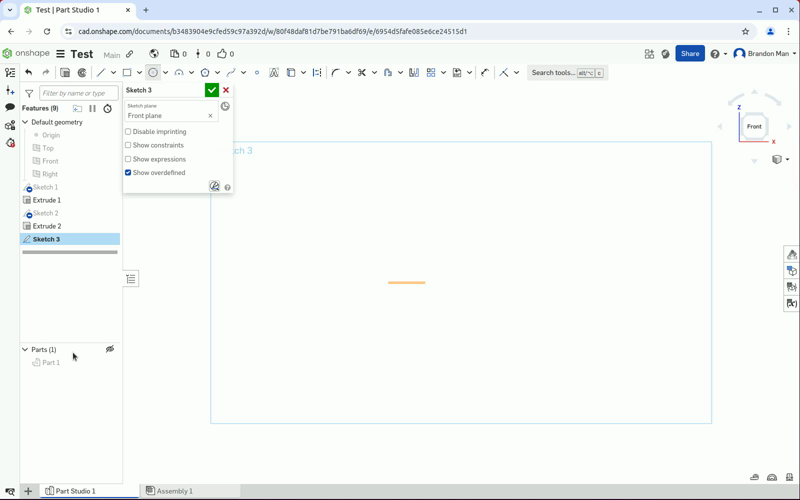
mouse_move(405, 266)
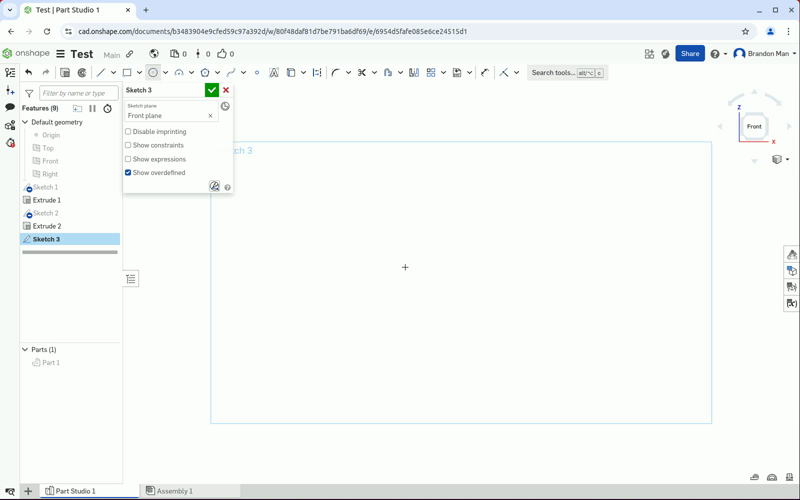
click(405, 266)
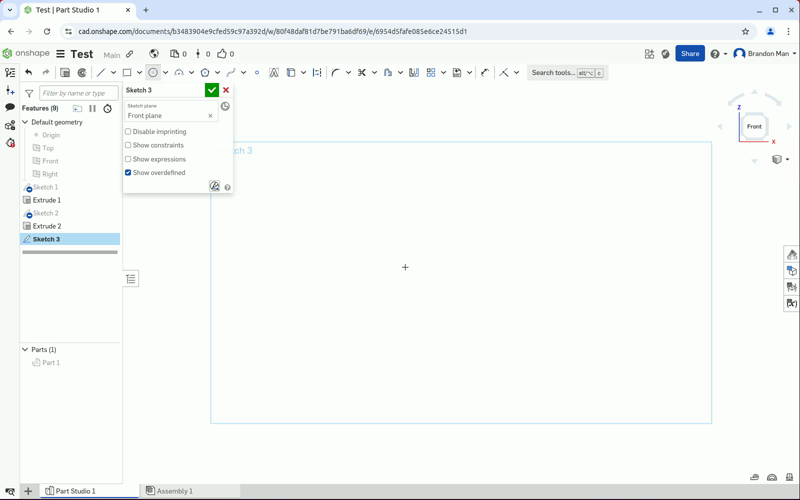
key_up(shift)
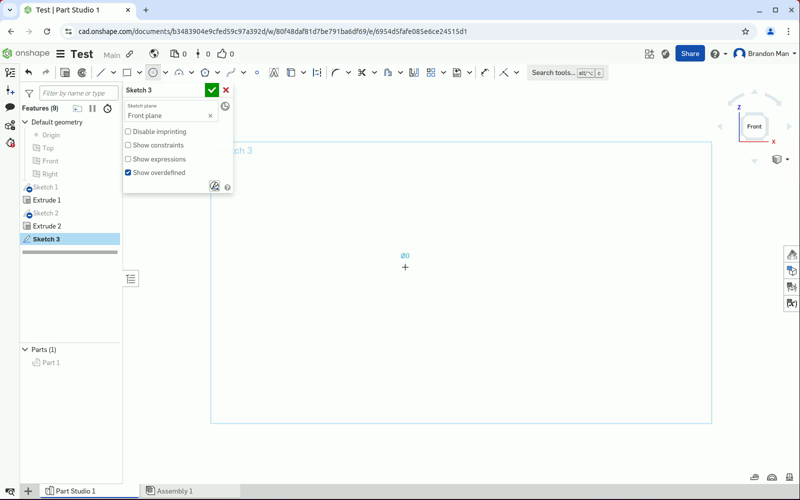
mouse_move(416, 266)
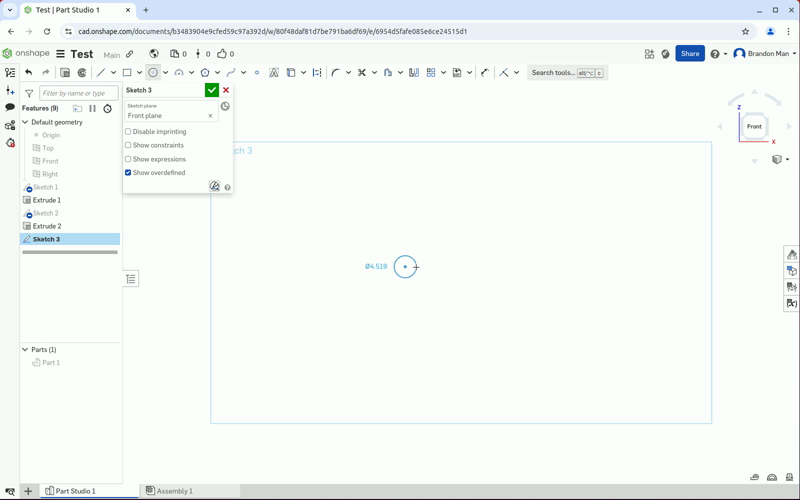
click(416, 266)
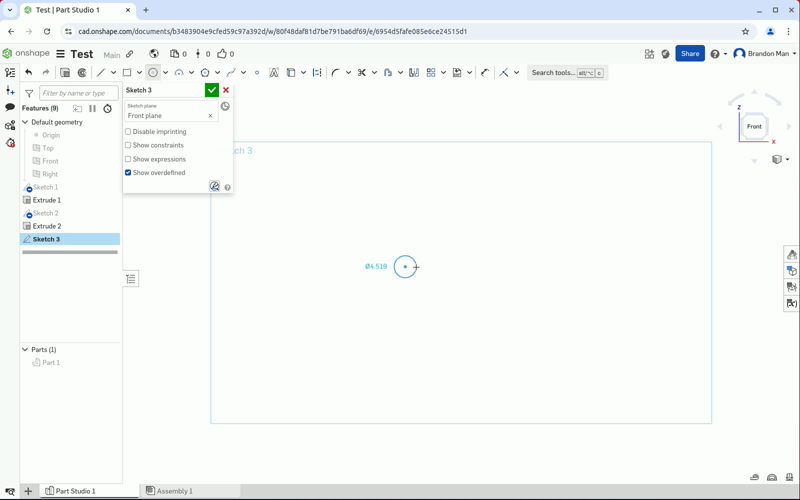
key(esc)
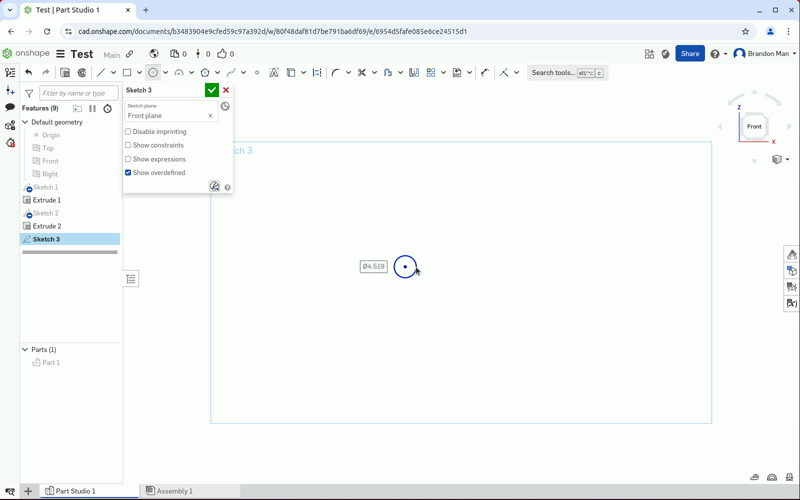
mouse_move(412, 260)
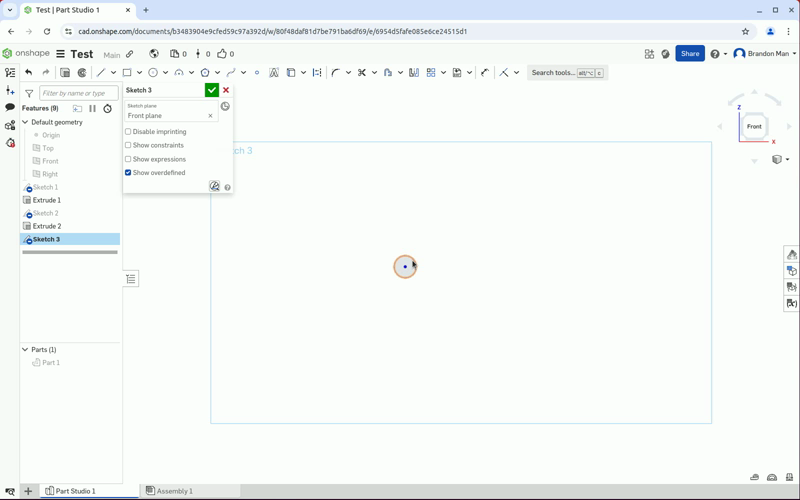
scroll(6)
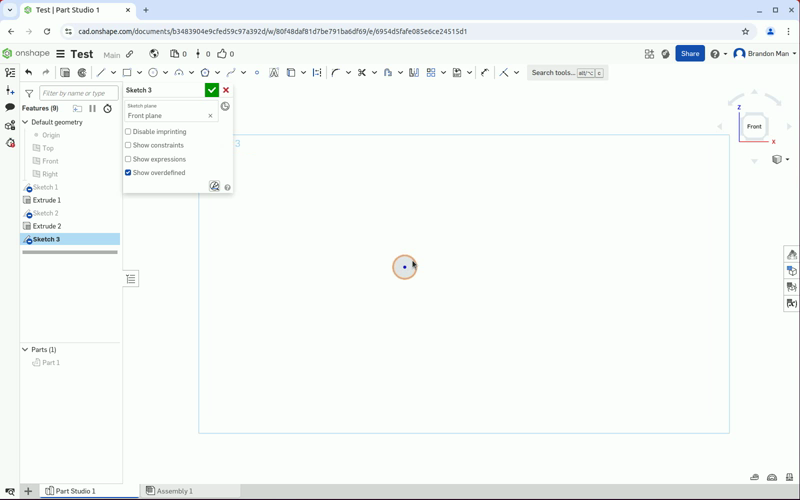
scroll(6)
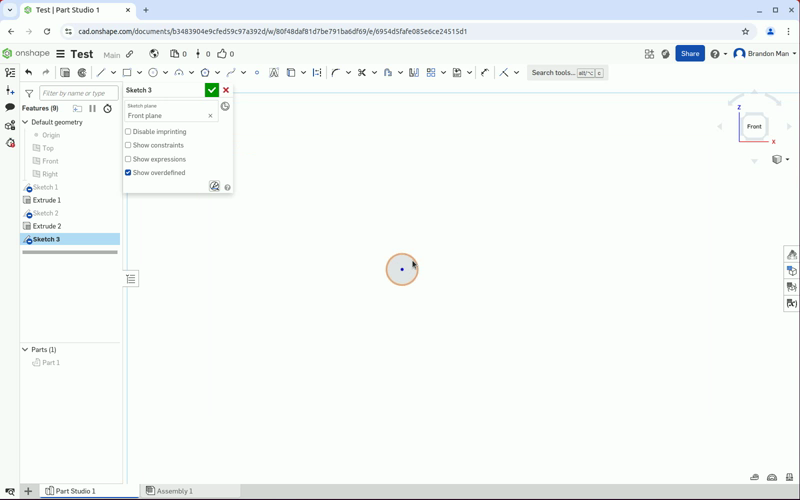
scroll(6)
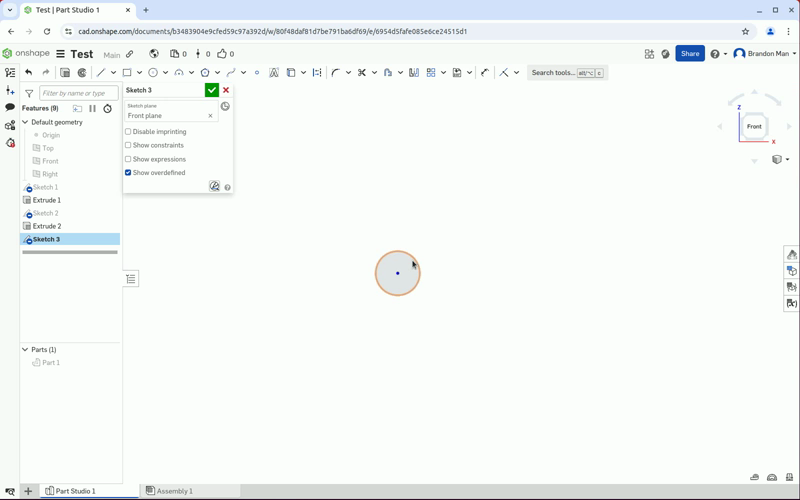
scroll(6)
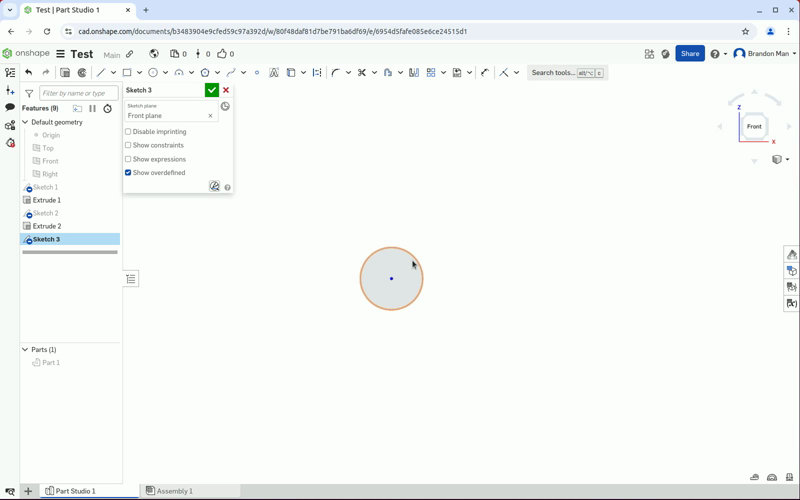
scroll(6)
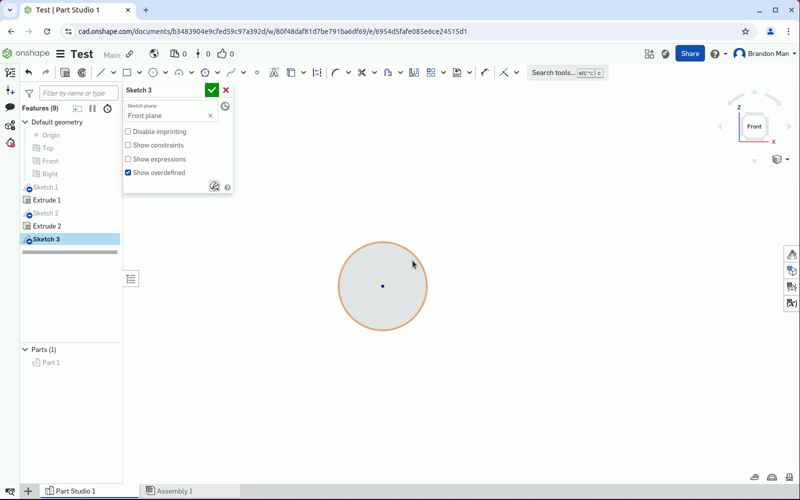
scroll(6)
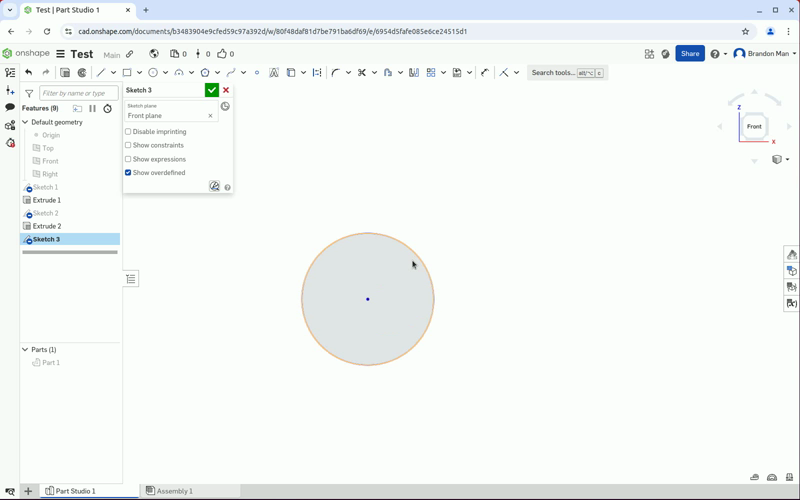
scroll(6)
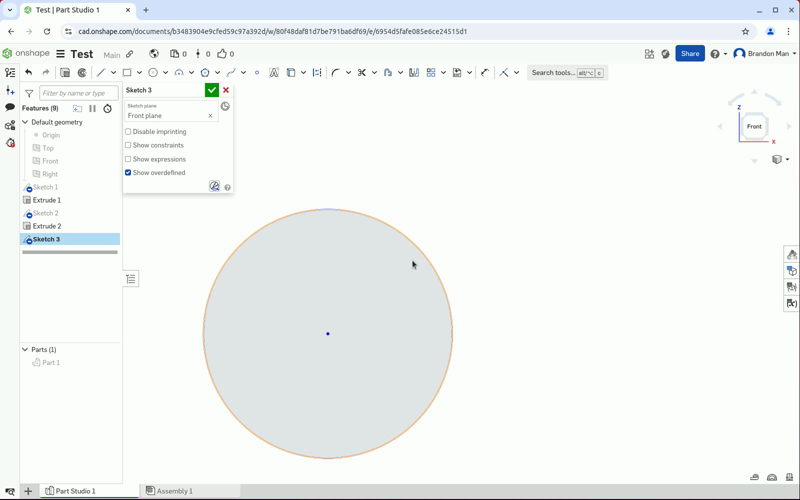
click(412, 260)
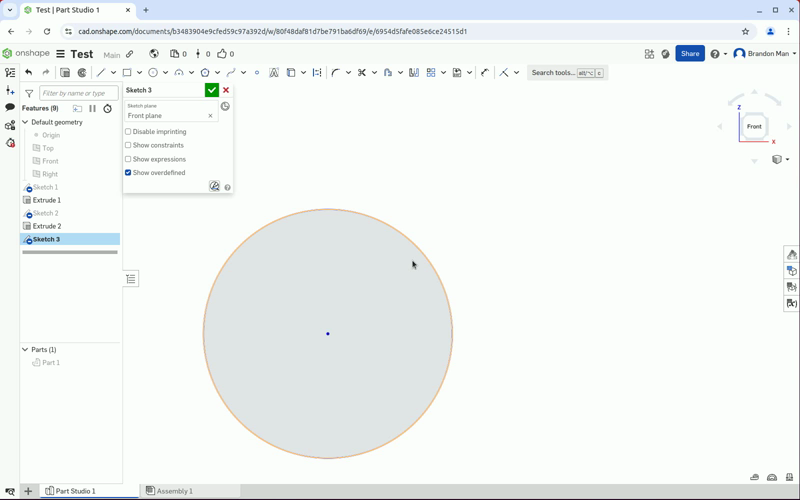
scroll(-6)
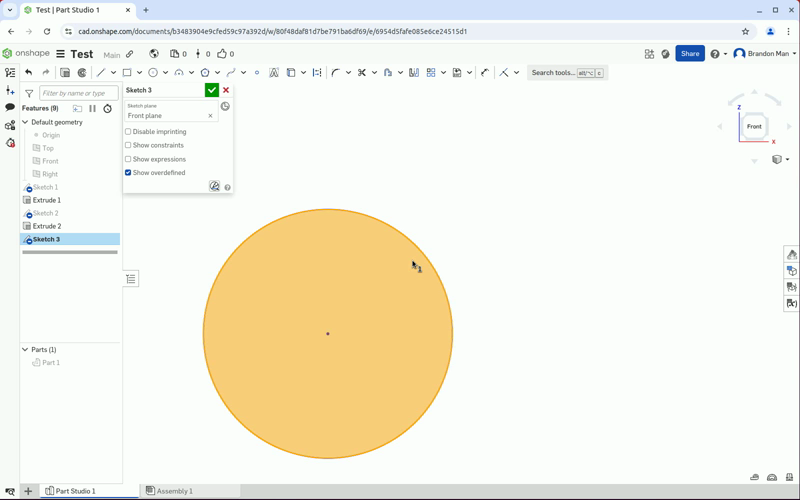
scroll(-6)
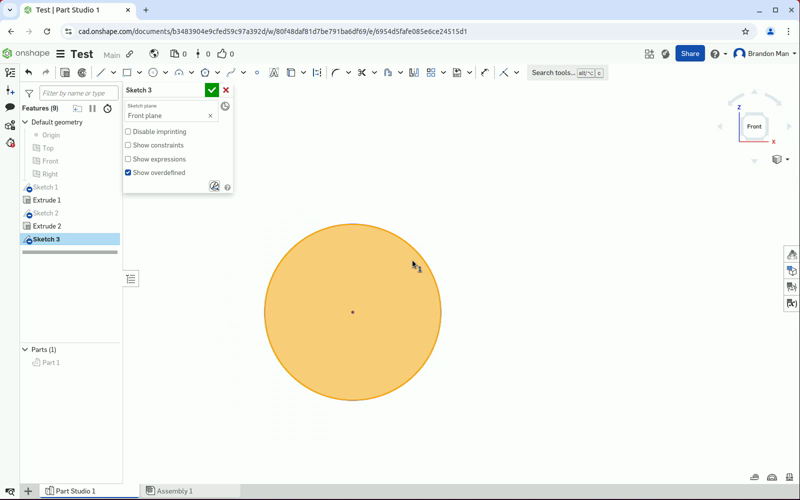
scroll(-6)
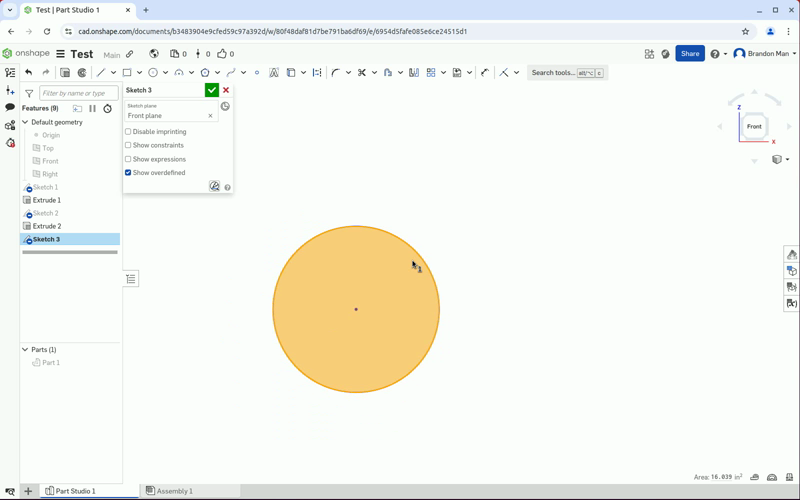
scroll(-6)
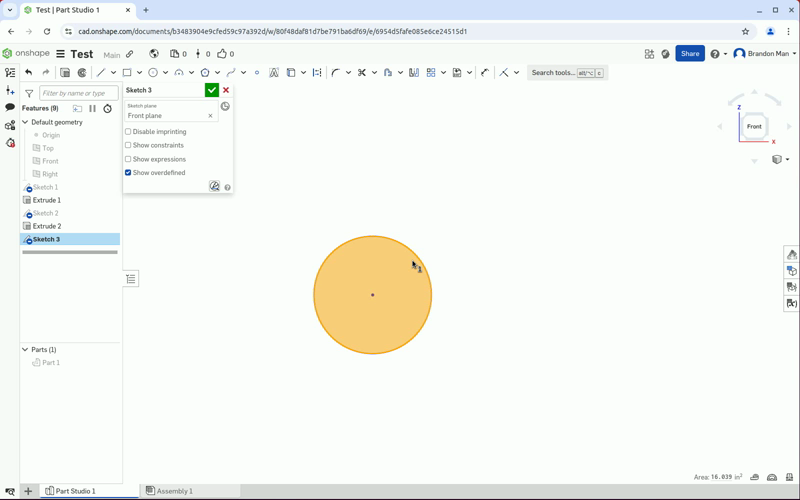
scroll(-6)
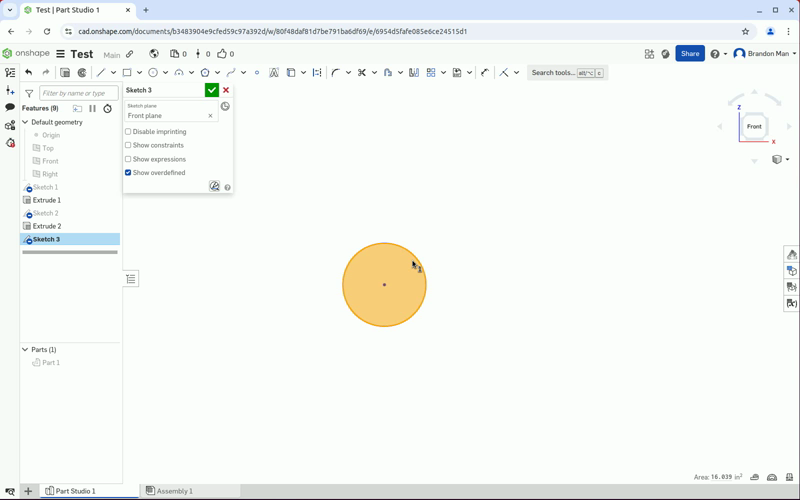
scroll(-6)
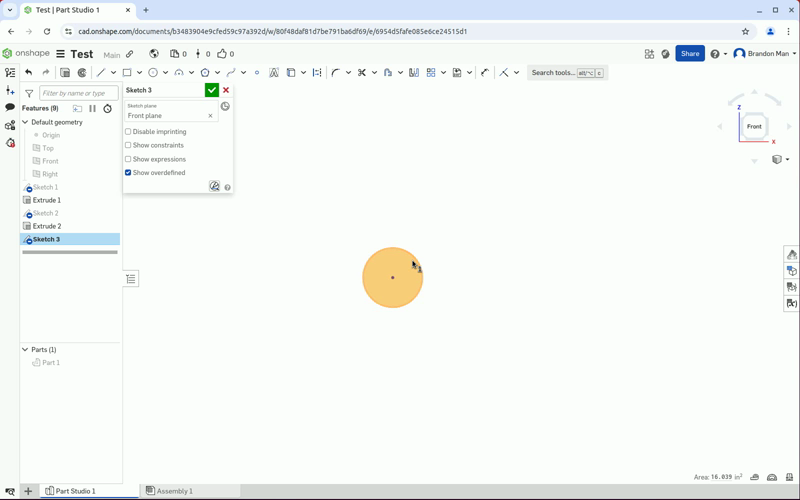
scroll(-6)
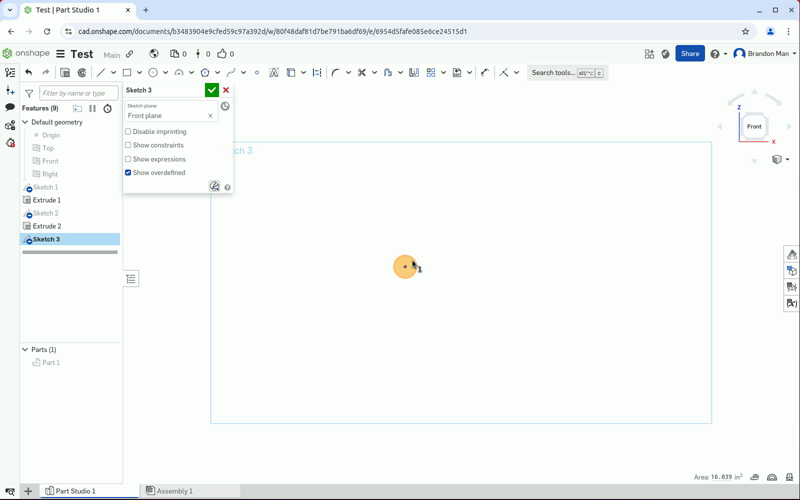
mouse_move(73, 352)
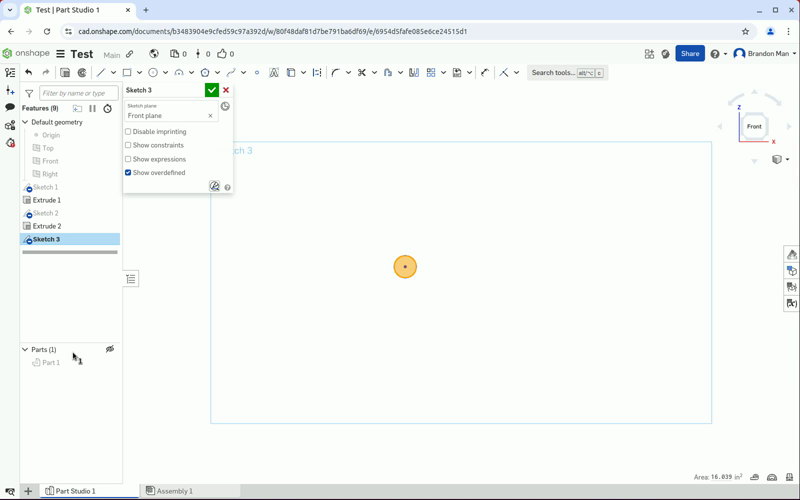
key(shift+y)
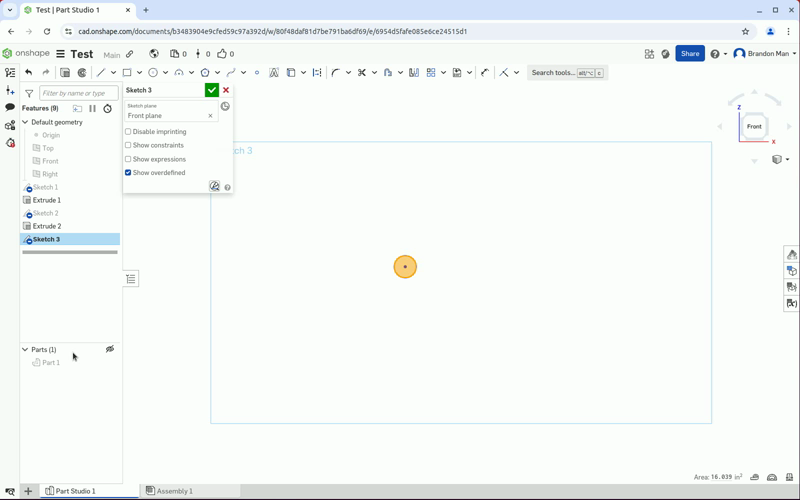
key(shift+e)
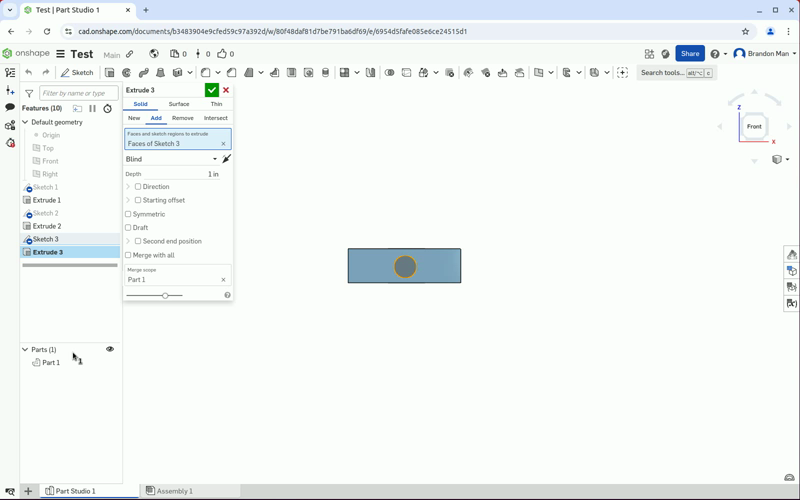
mouse_move(143, 106)
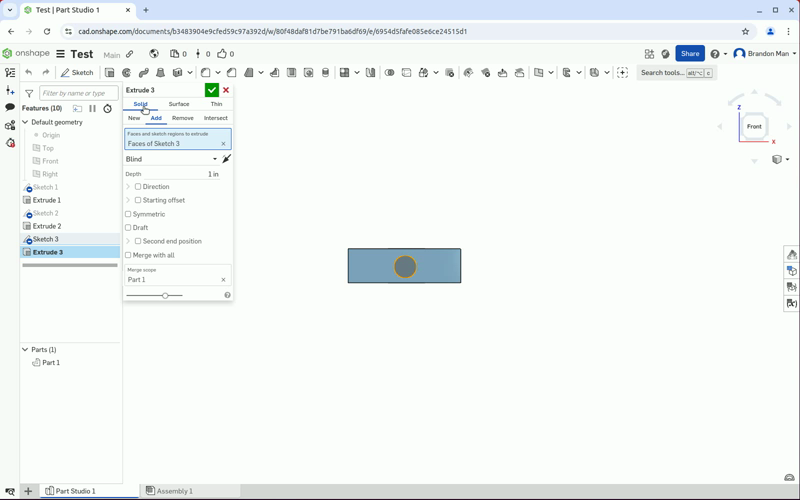
click(143, 106)
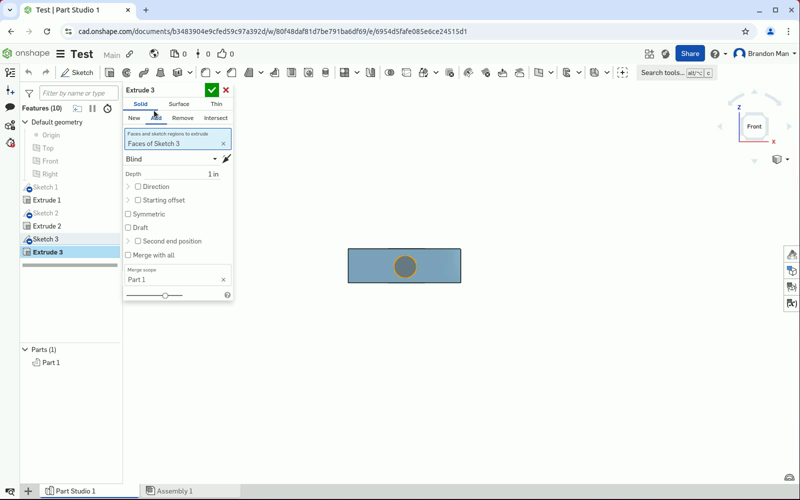
mouse_move(186, 120)
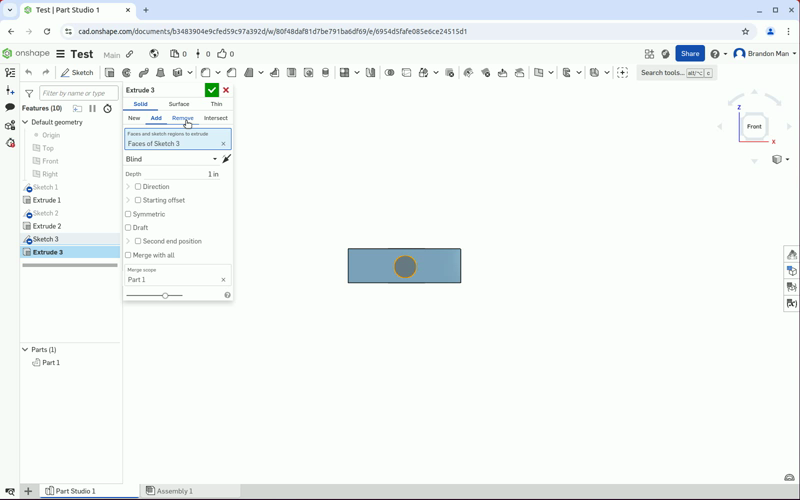
click(186, 120)
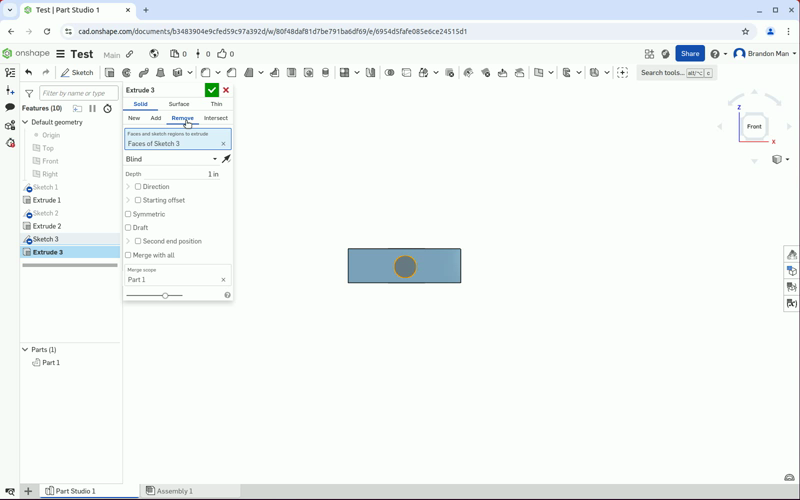
key(tab, 4)
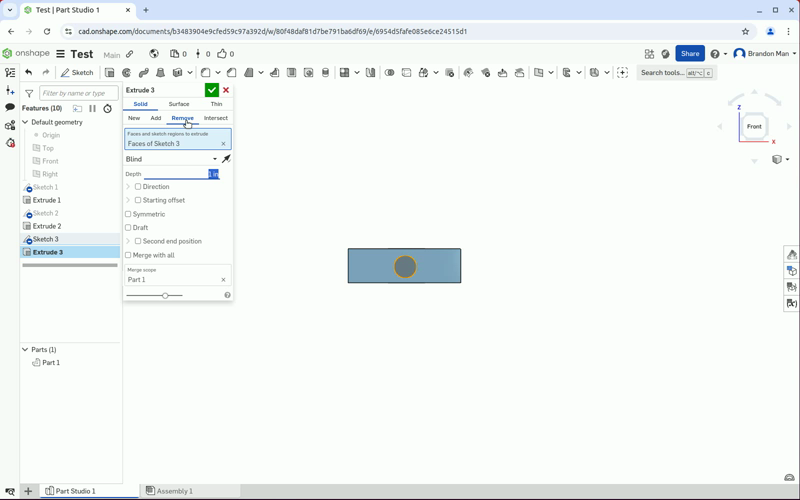
text(12.998)
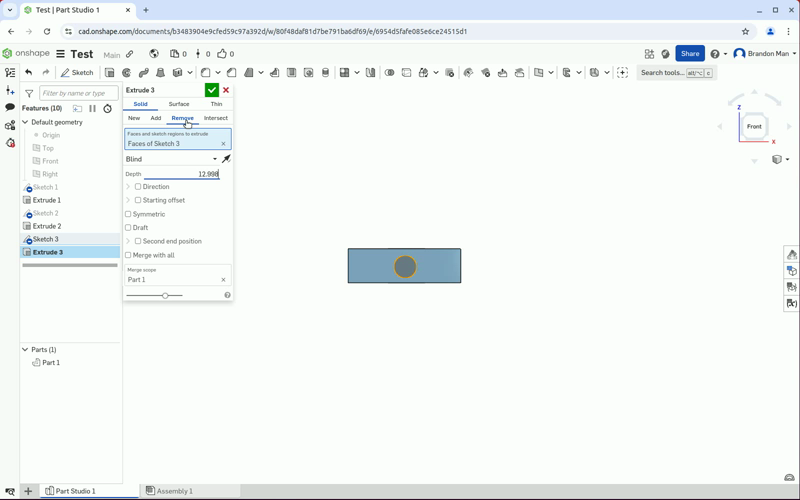
key(tab, 6)
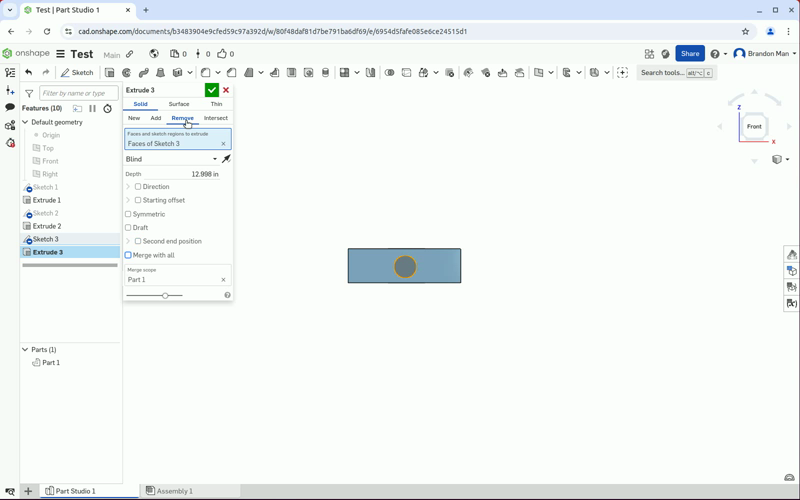
key(space)
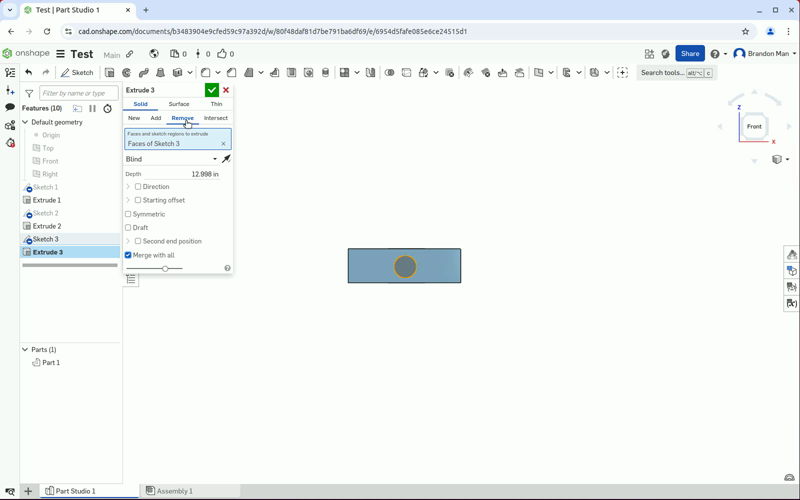
key(enter)
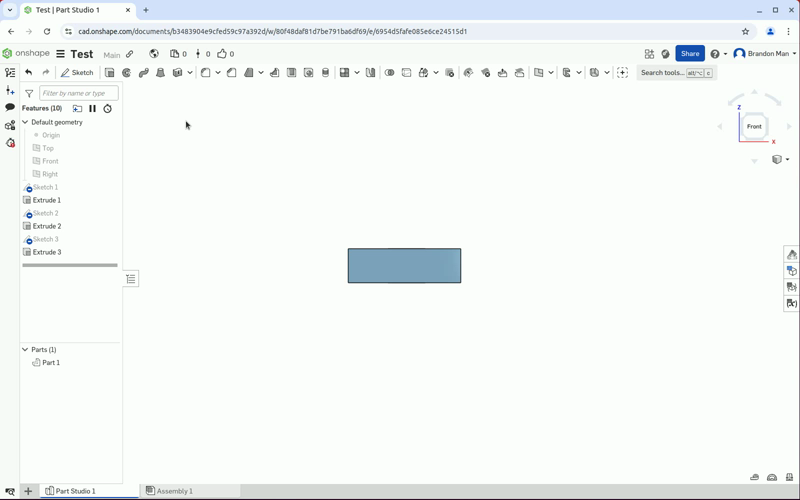
key(shift+h)
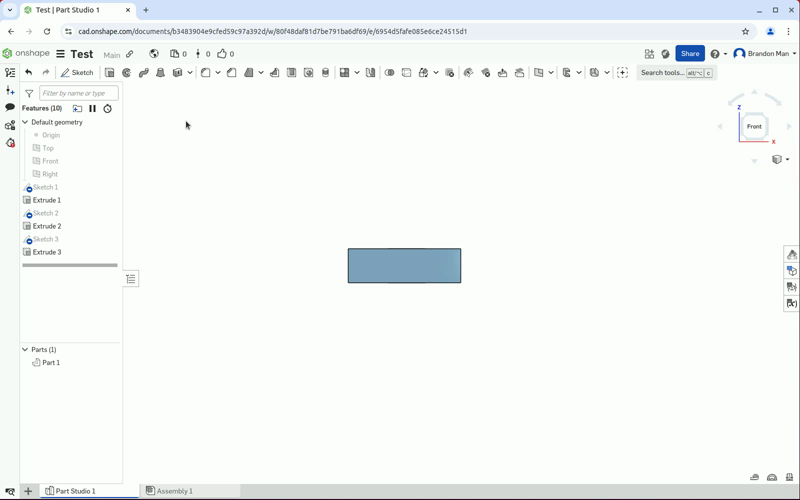
key(shift+h)
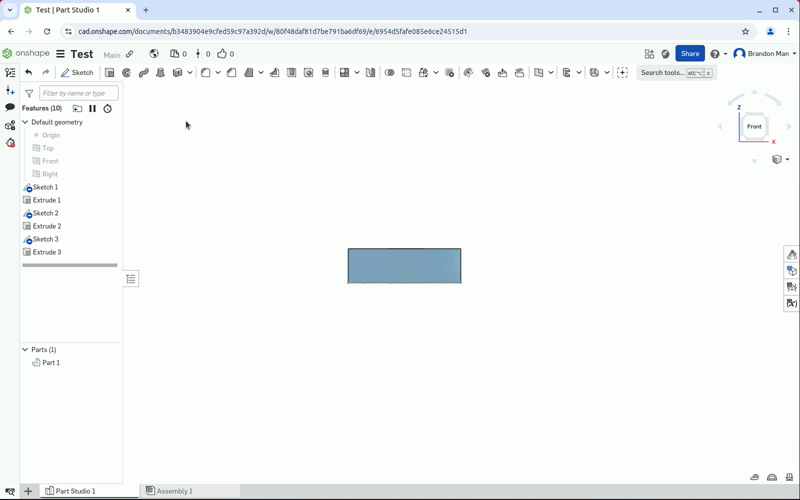
key(shift+7)
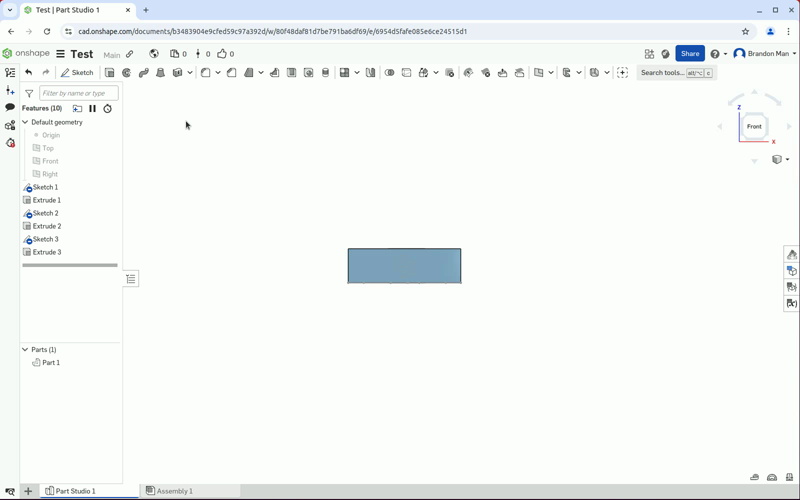
key(left, 2)
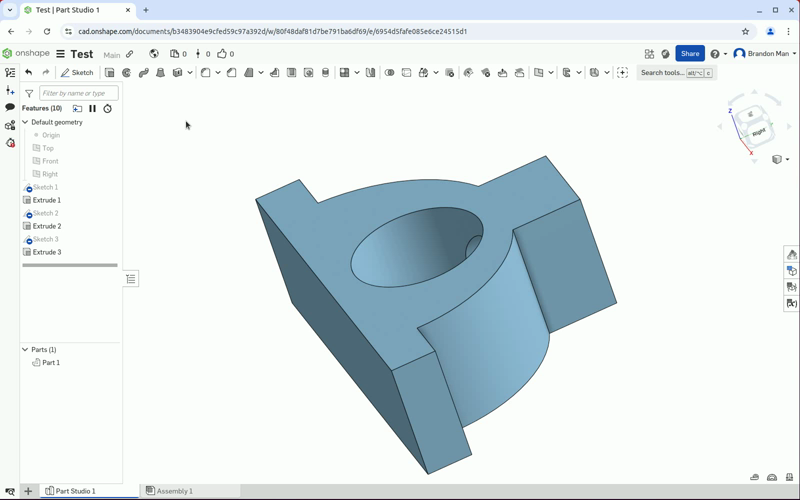
key(down, 2)
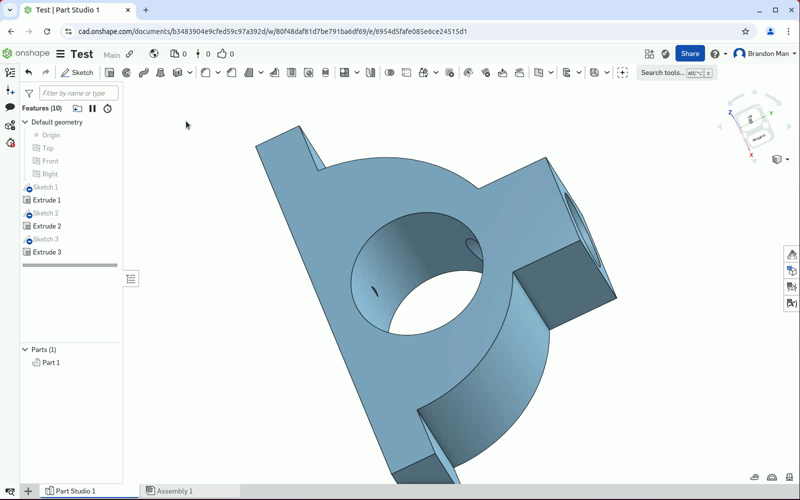
key(up, 2)
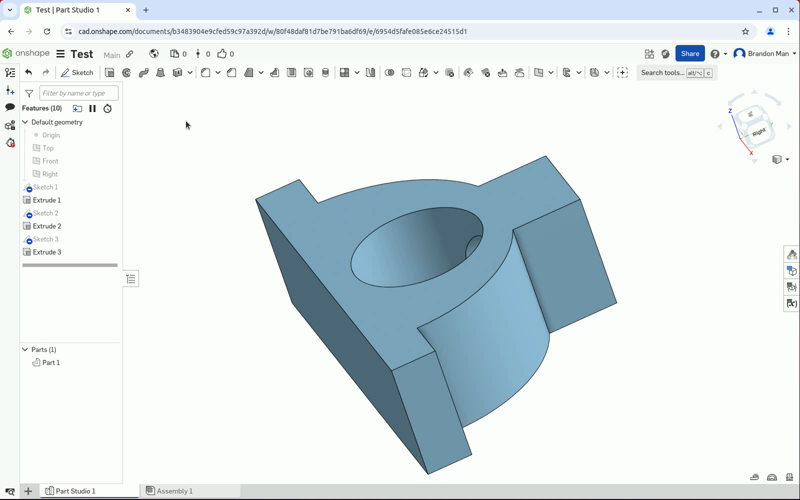
key(right, 2)
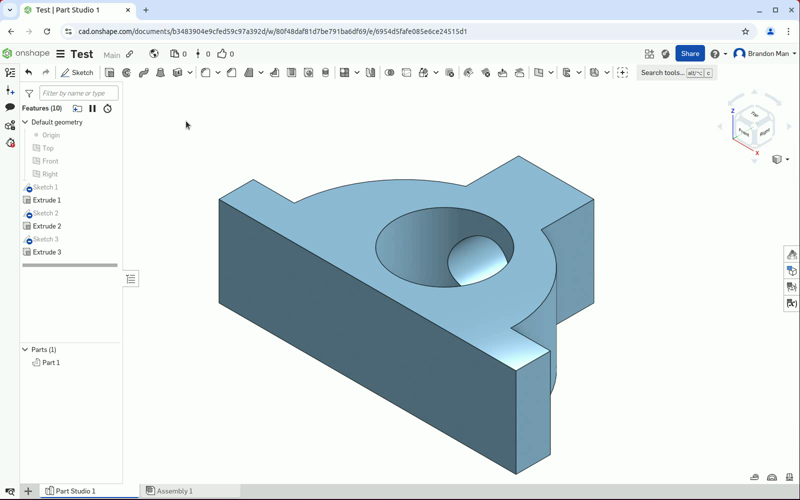
mouse_move(73, 189)
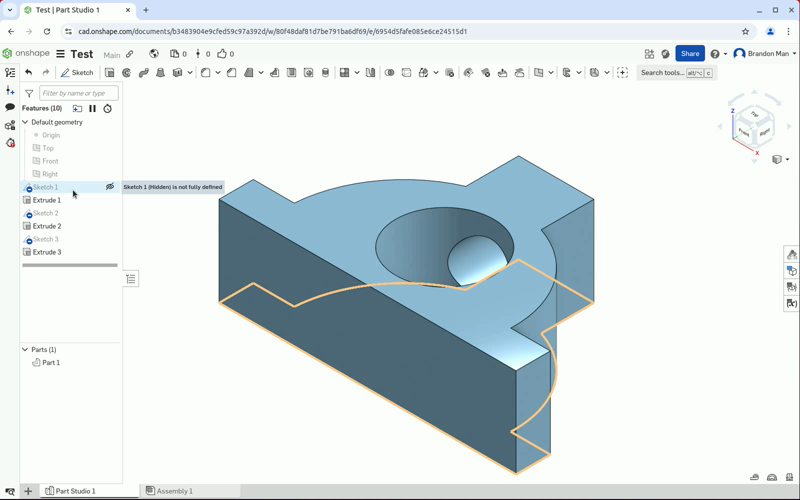
click(73, 189)